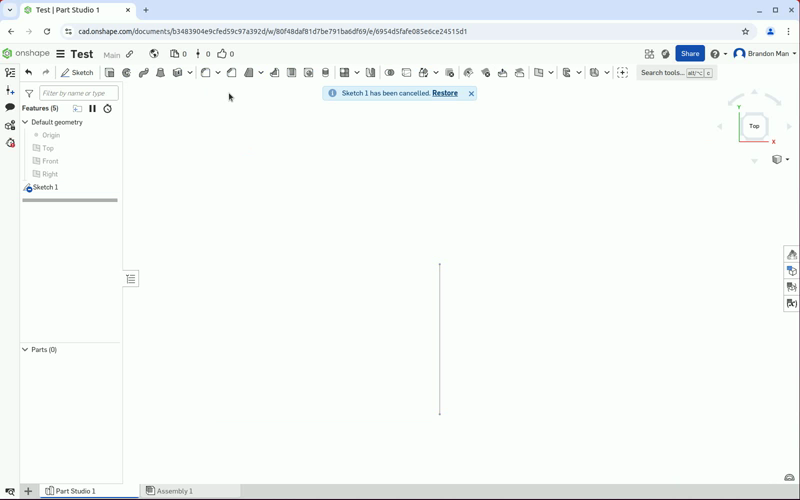
key(shift+h)
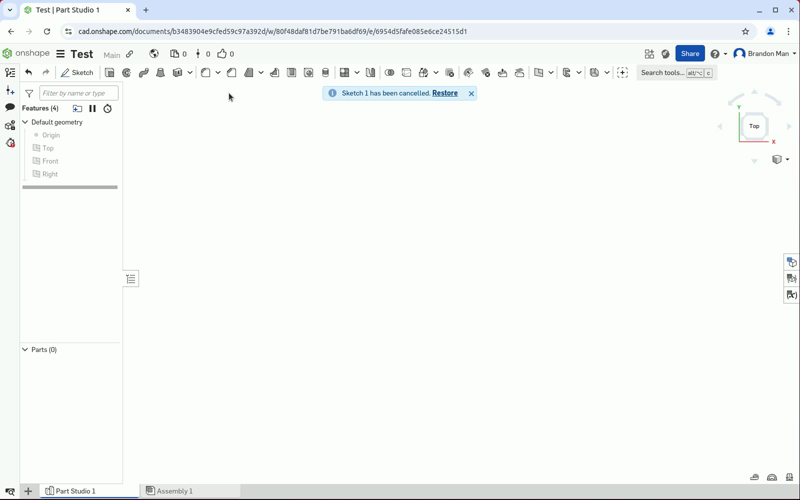
mouse_move(73, 352)
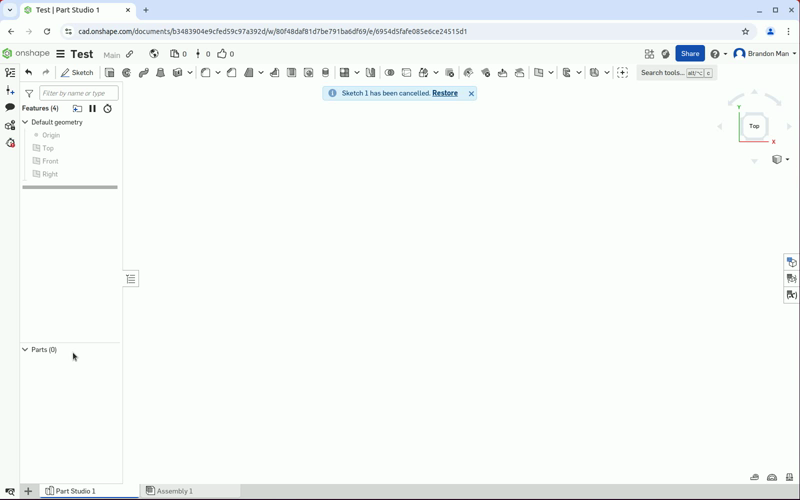
key(y)
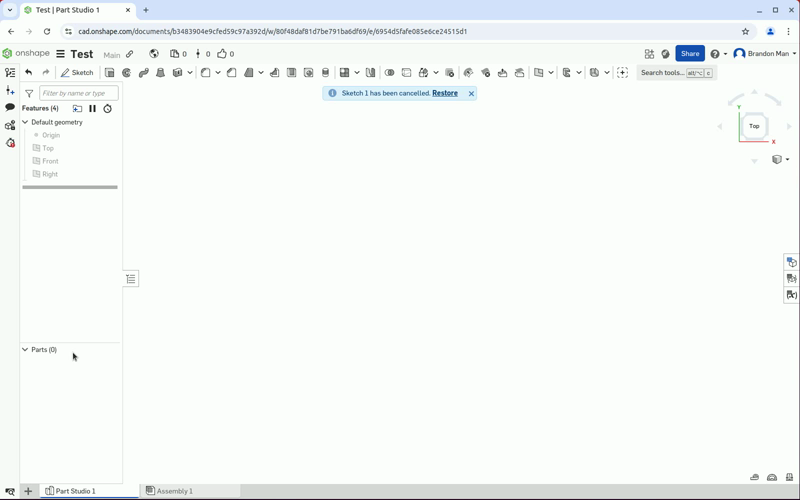
key(shift+p)
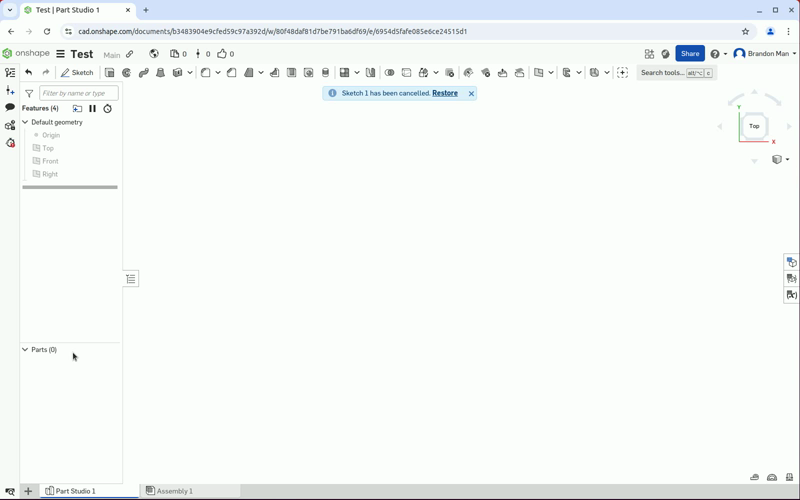
key(space)
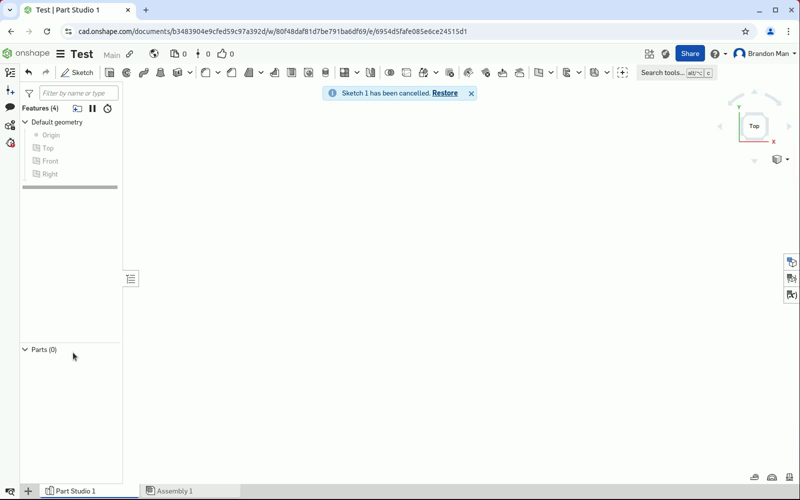
key_down(shift)
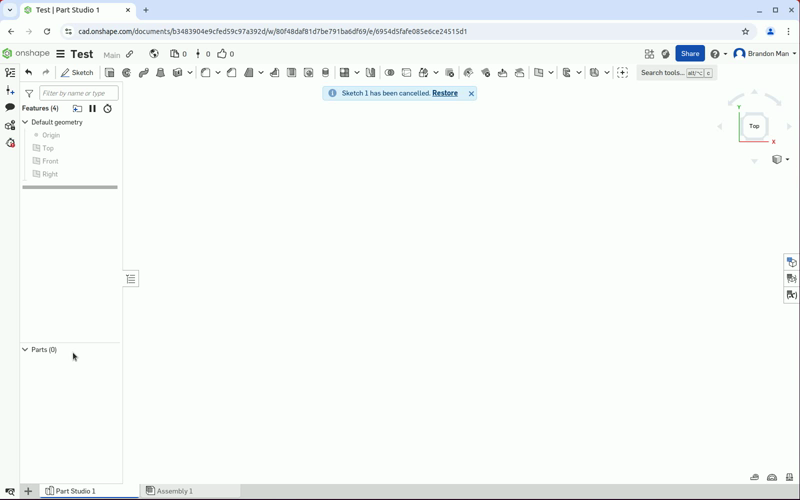
key(up)
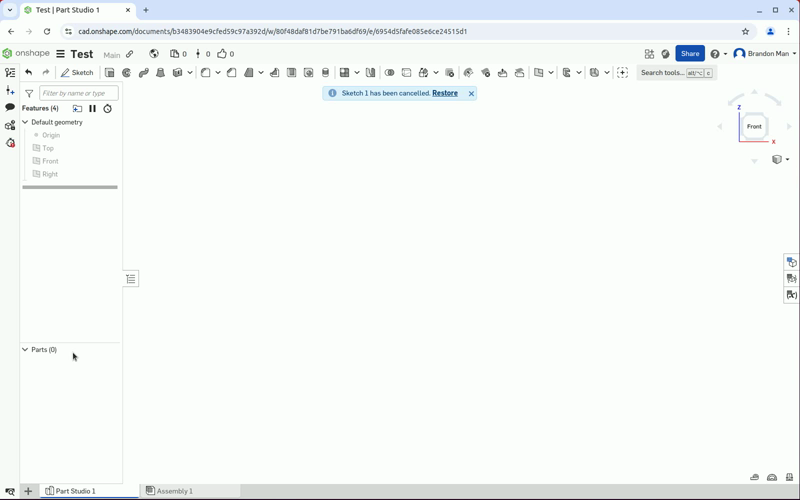
key_up(shift)
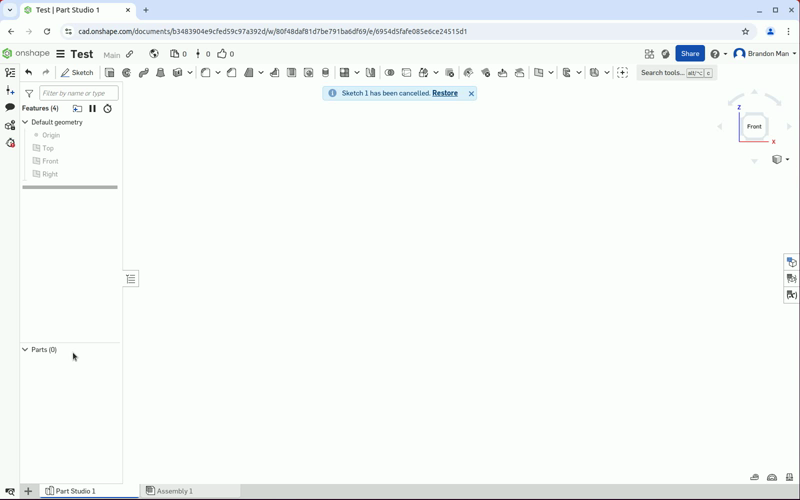
mouse_move(73, 352)
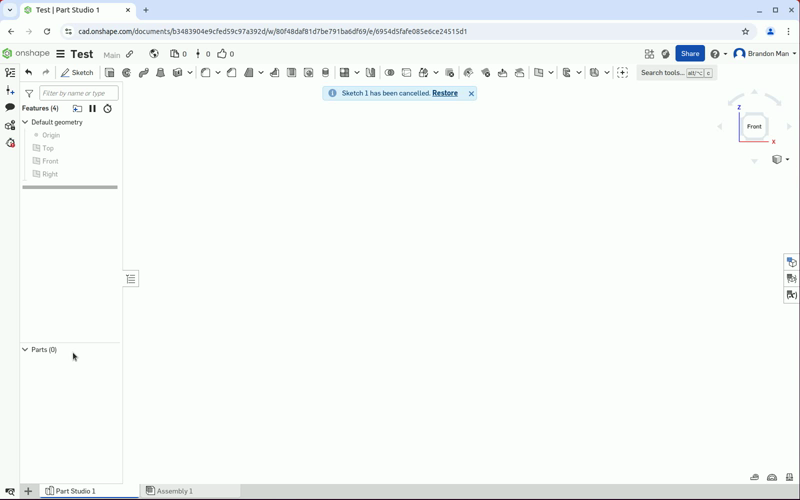
key(shift+y)
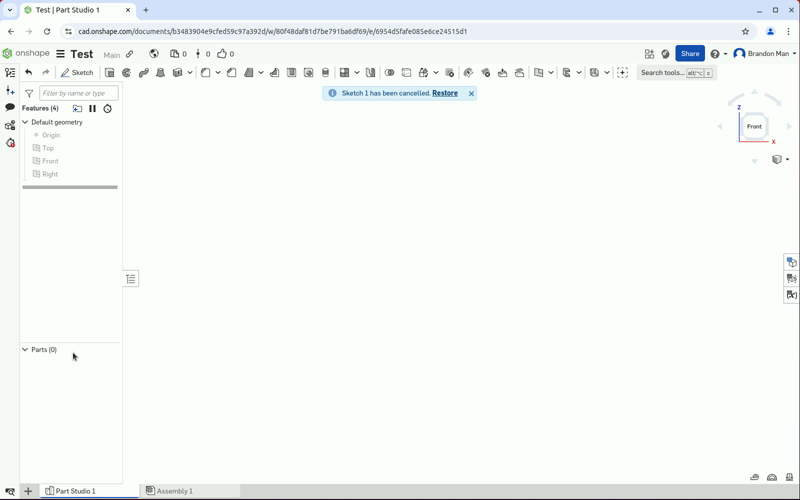
key(shift+s)
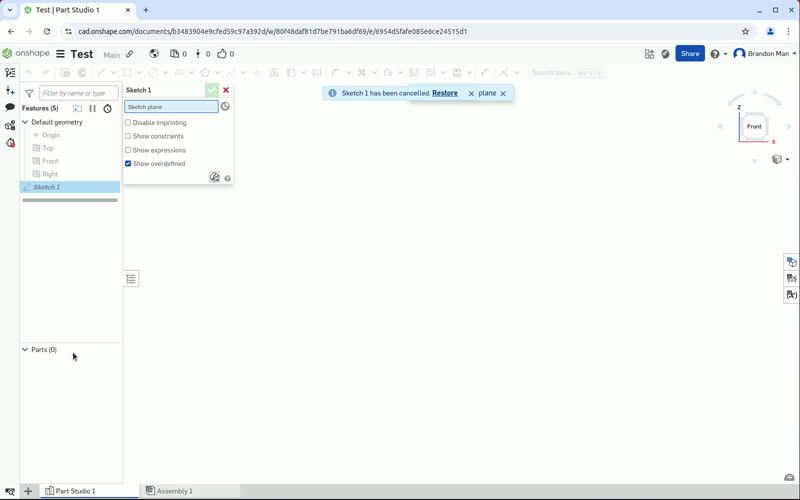
mouse_move(73, 163)
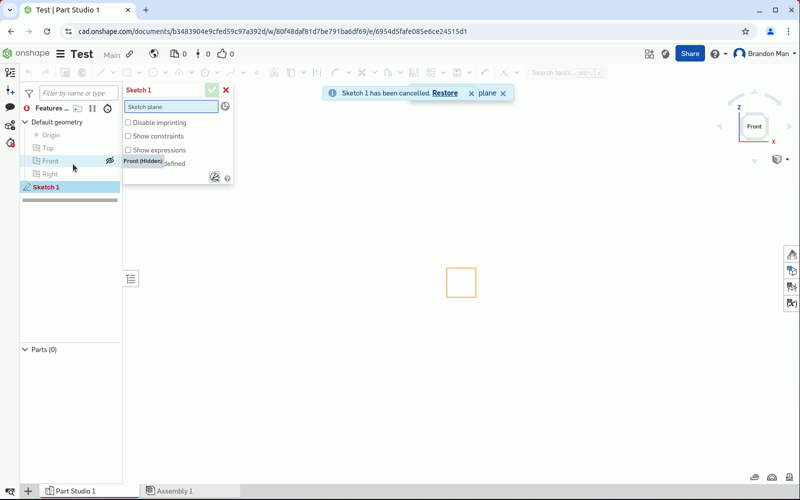
click(73, 163)
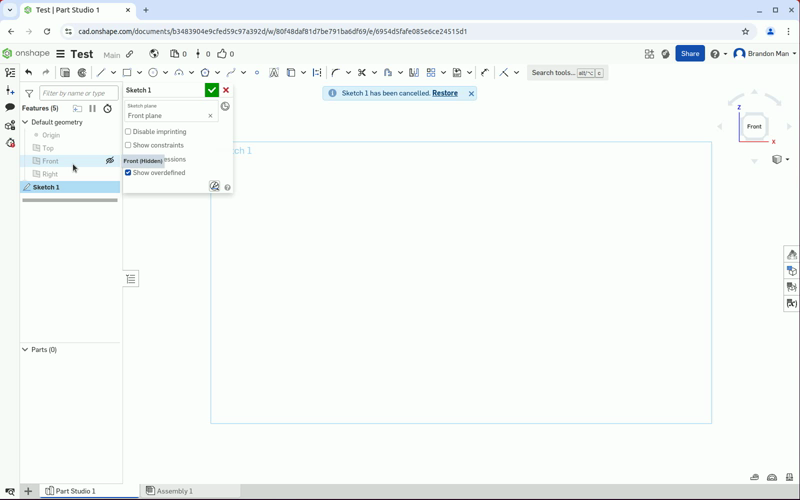
mouse_move(73, 352)
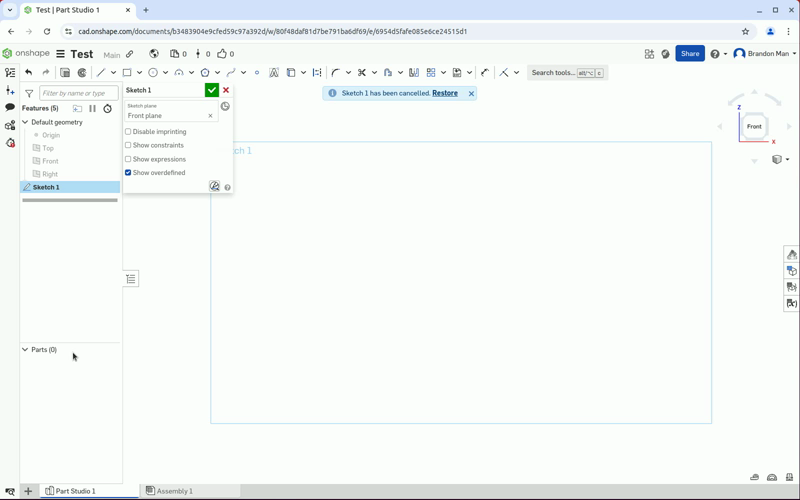
key(y)
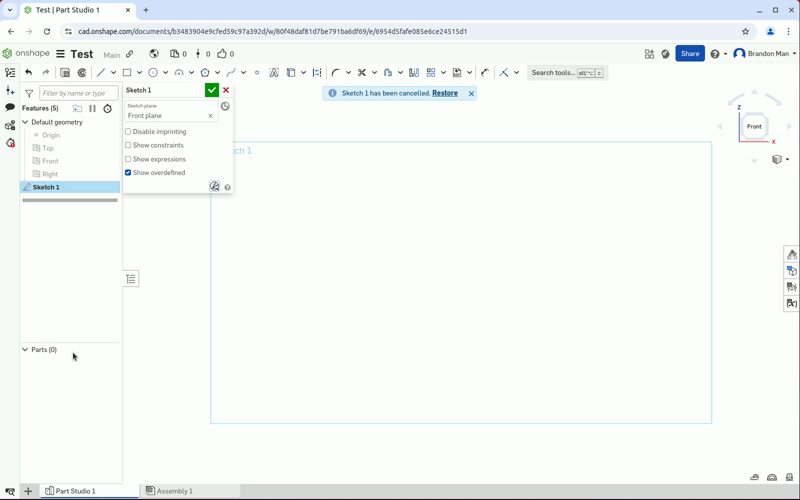
key(l)
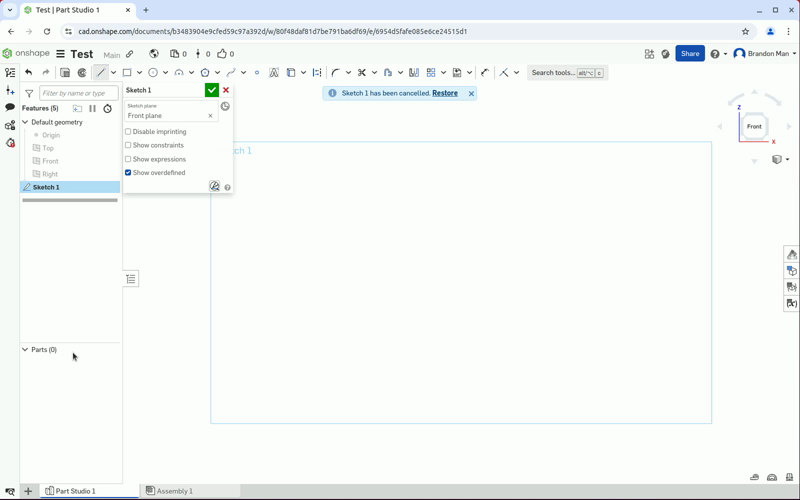
key_down(shift)
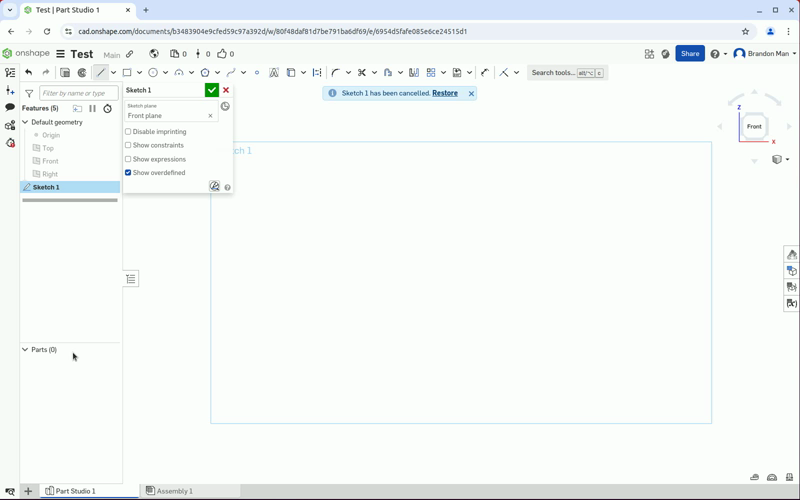
mouse_move(348, 254)
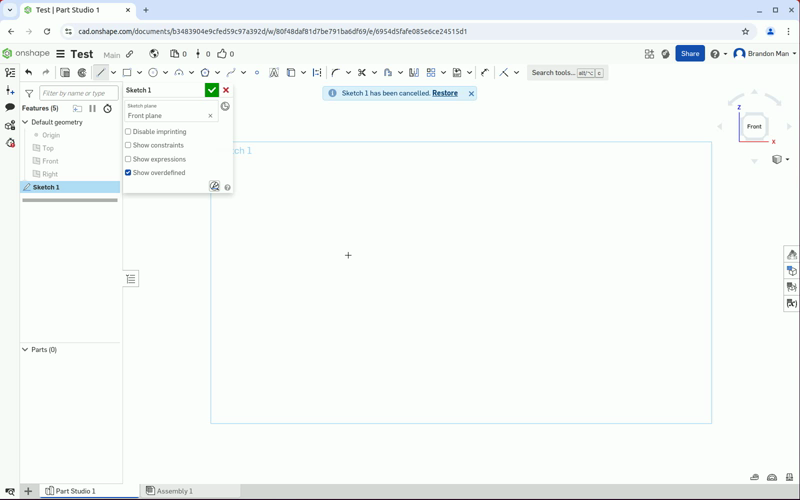
click(348, 254)
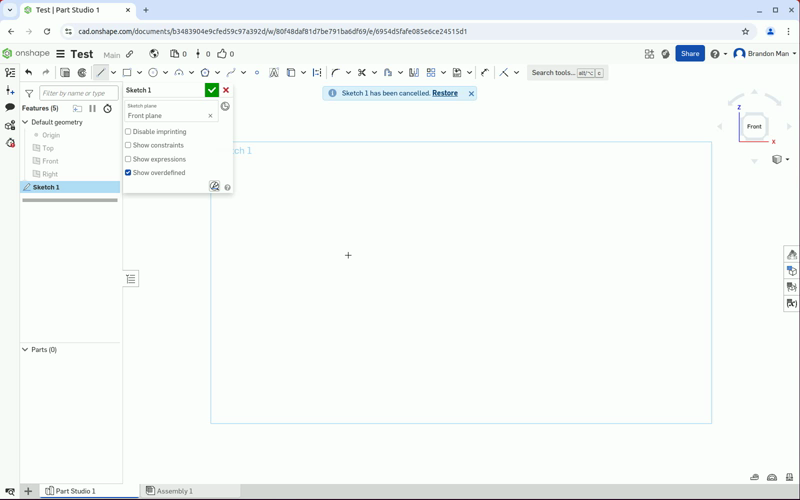
key_up(shift)
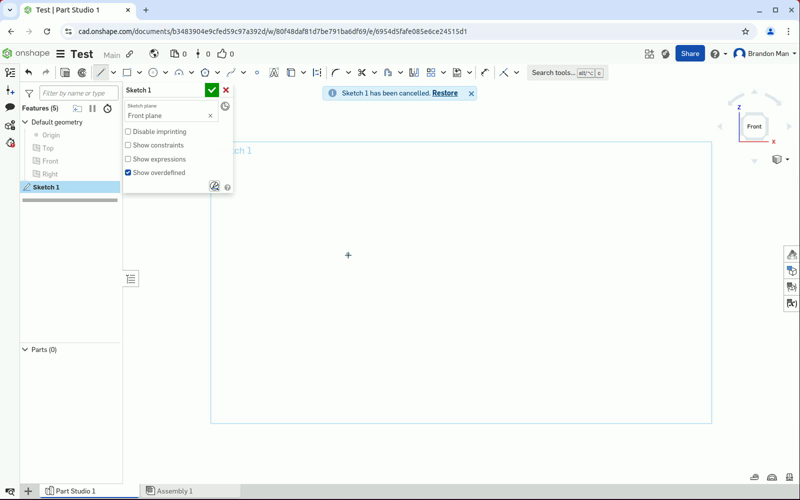
key_down(shift)
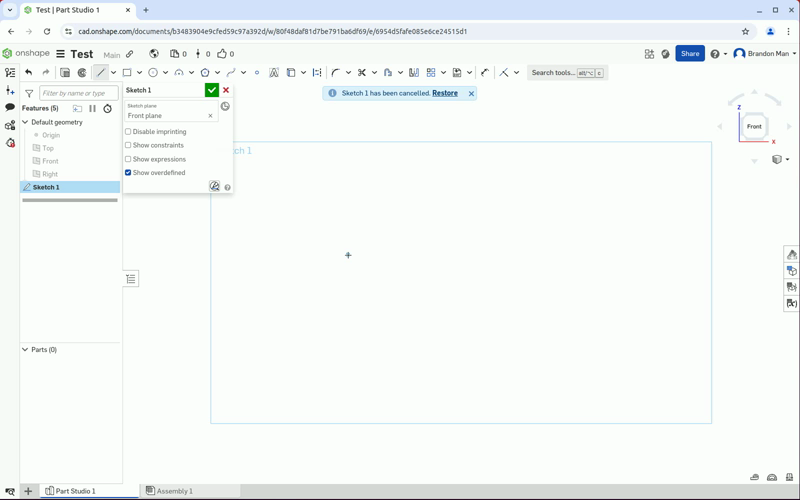
mouse_move(378, 254)
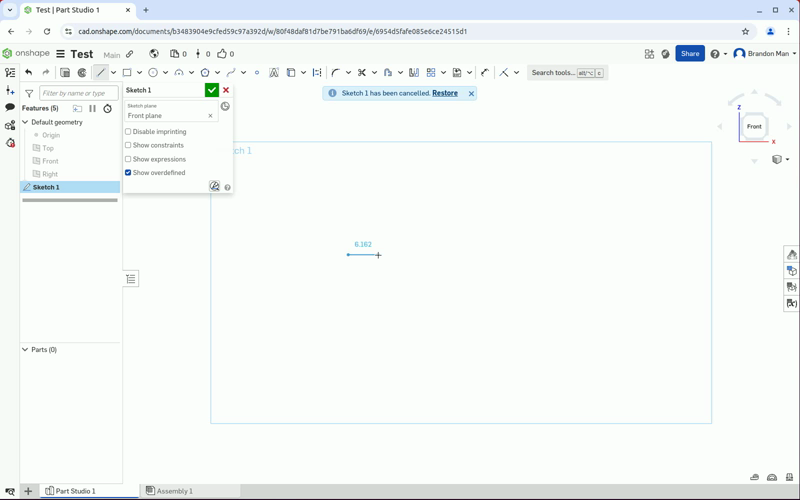
mouse_move(376, 283)
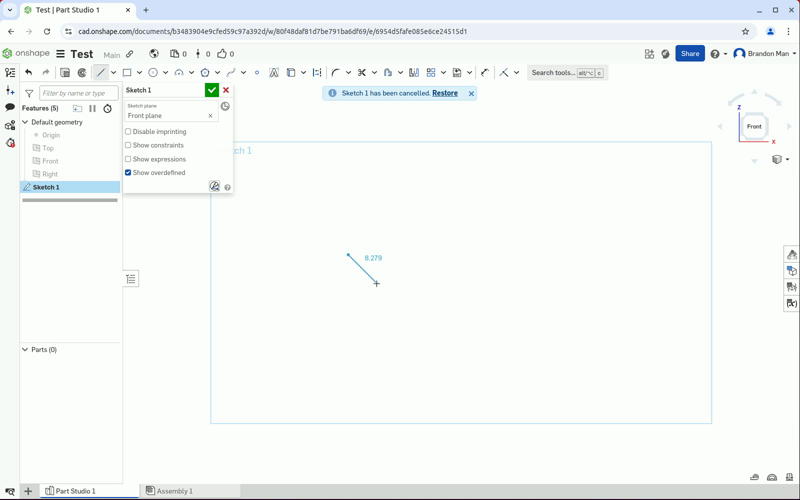
click(376, 283)
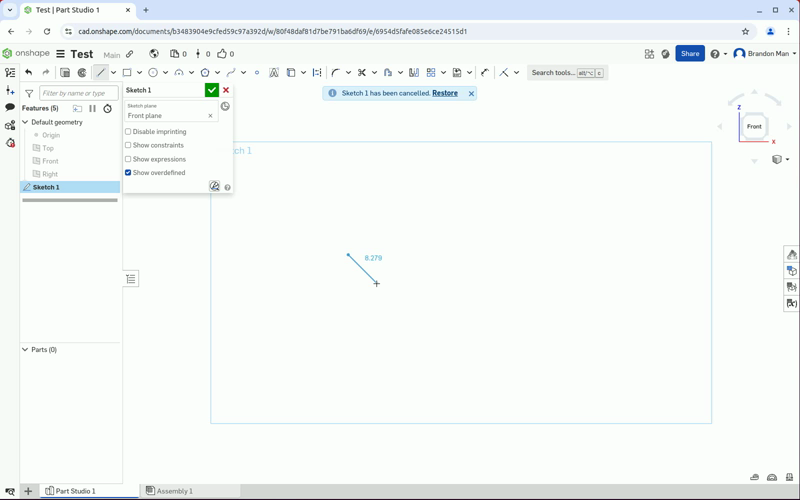
key_up(shift)
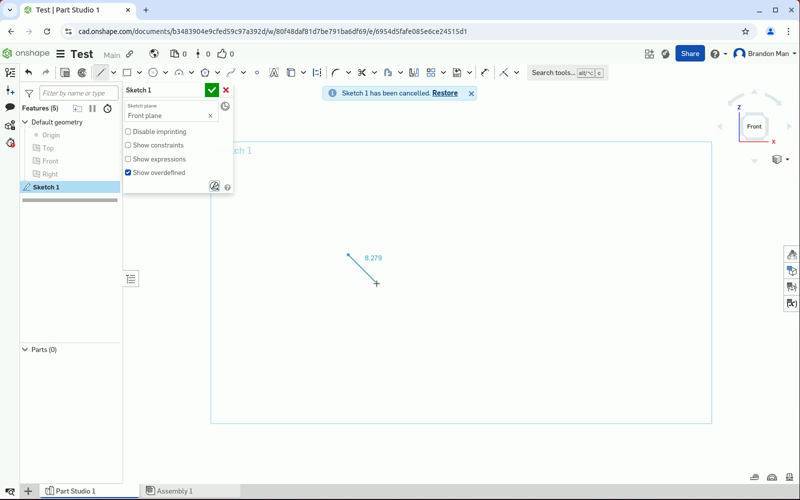
key_down(shift)
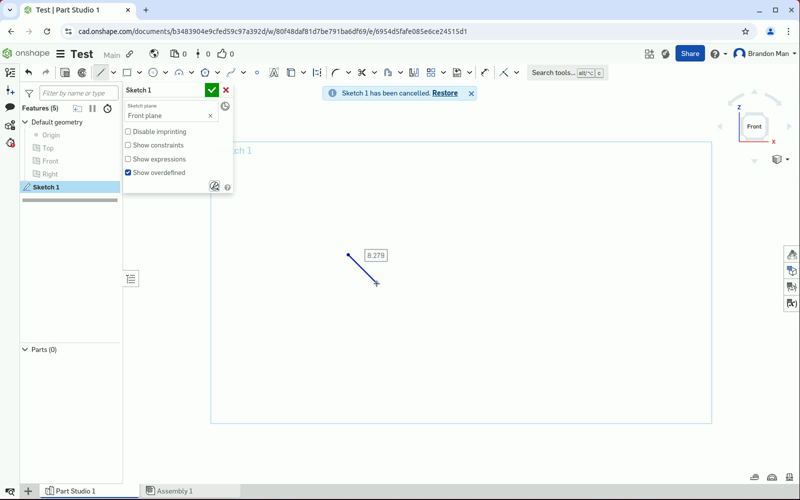
mouse_move(460, 283)
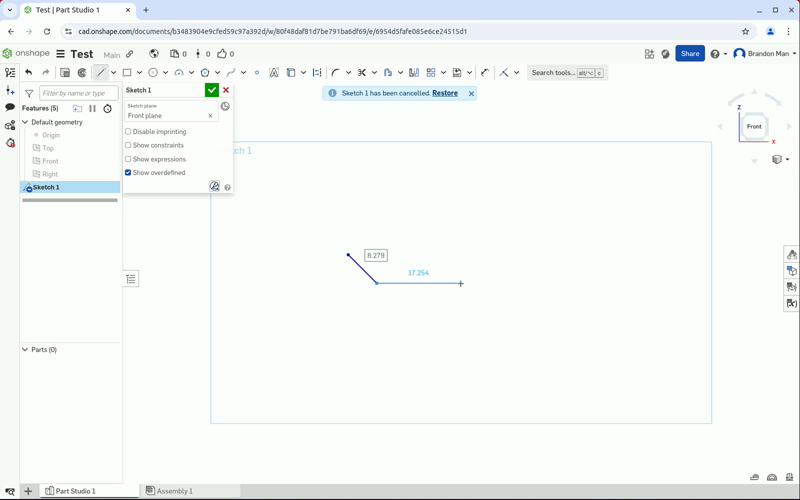
click(460, 283)
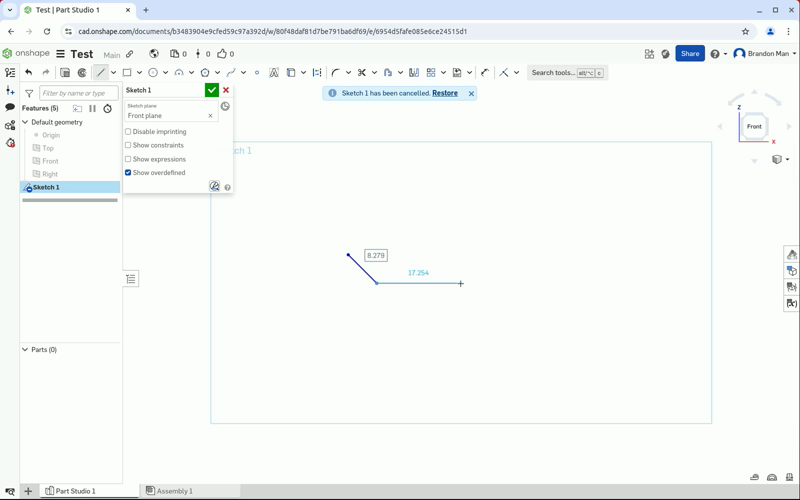
key_up(shift)
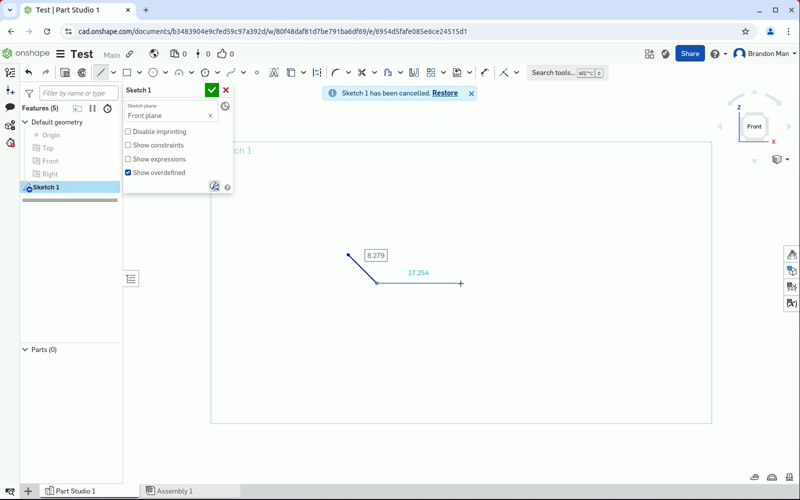
key_down(shift)
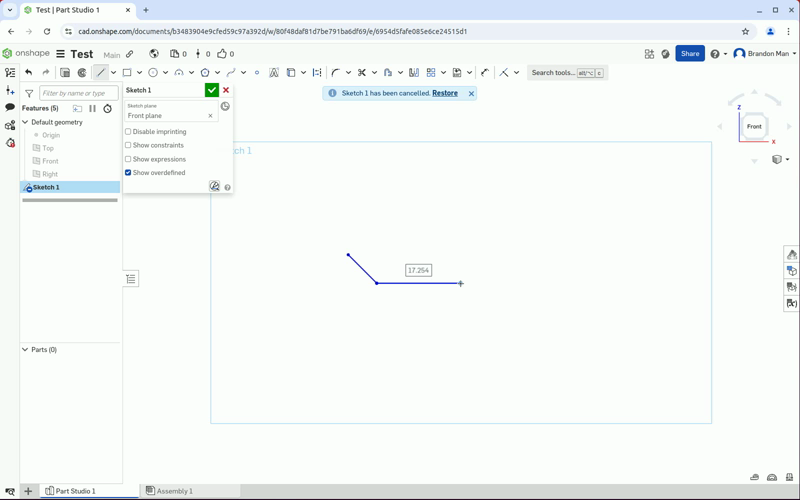
mouse_move(460, 170)
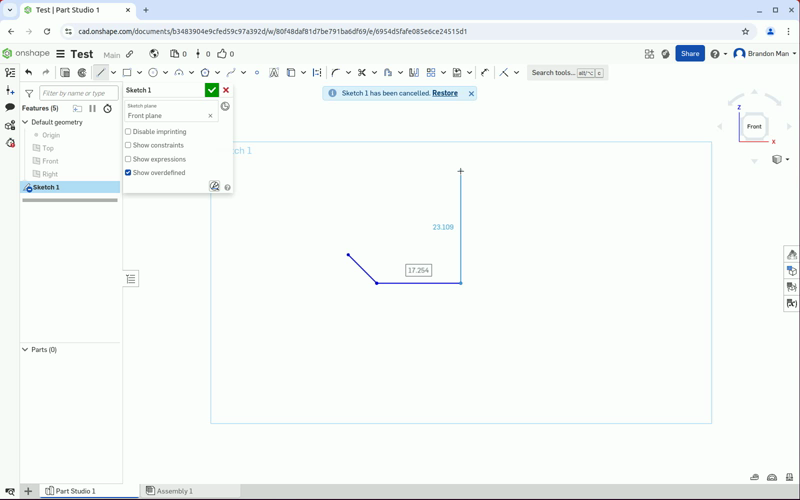
click(460, 170)
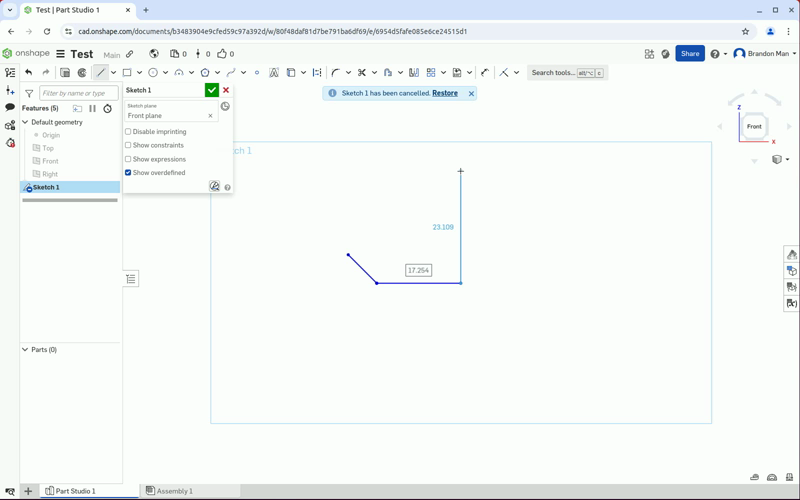
key_up(shift)
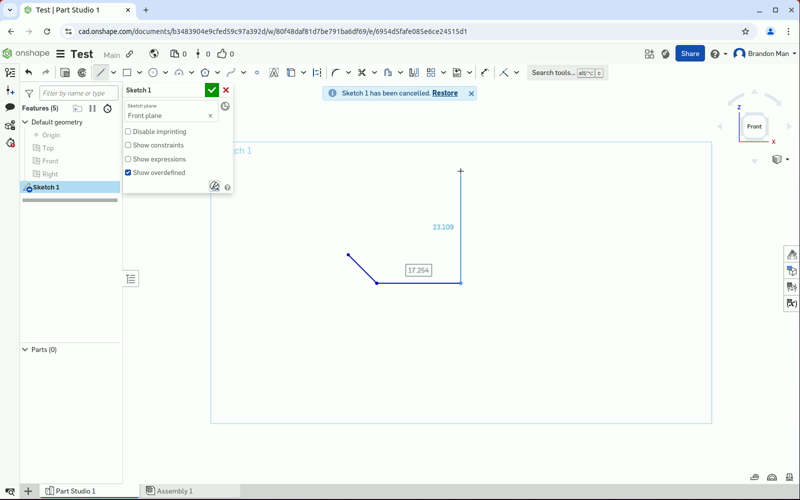
key_down(shift)
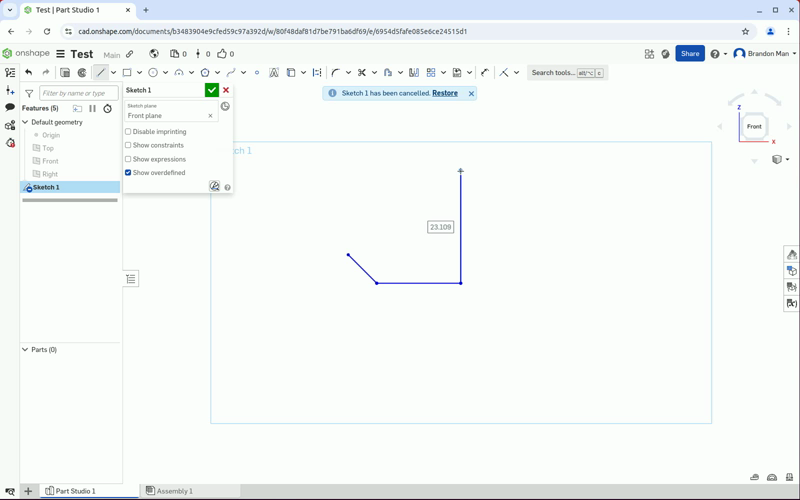
mouse_move(376, 226)
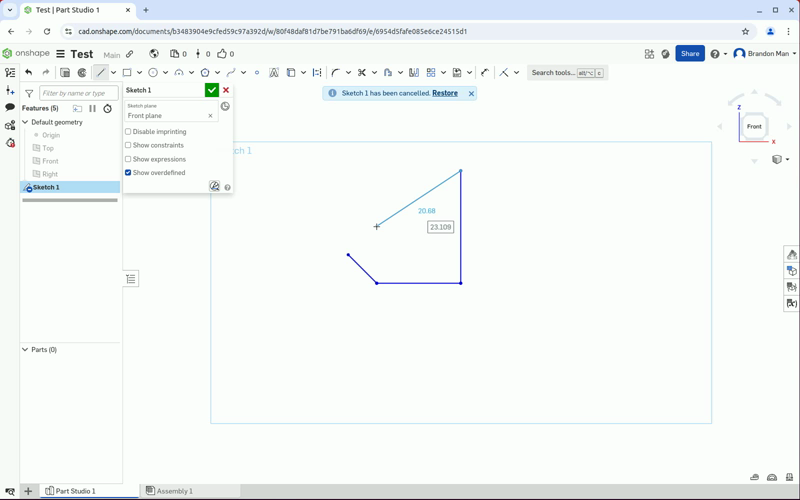
click(376, 226)
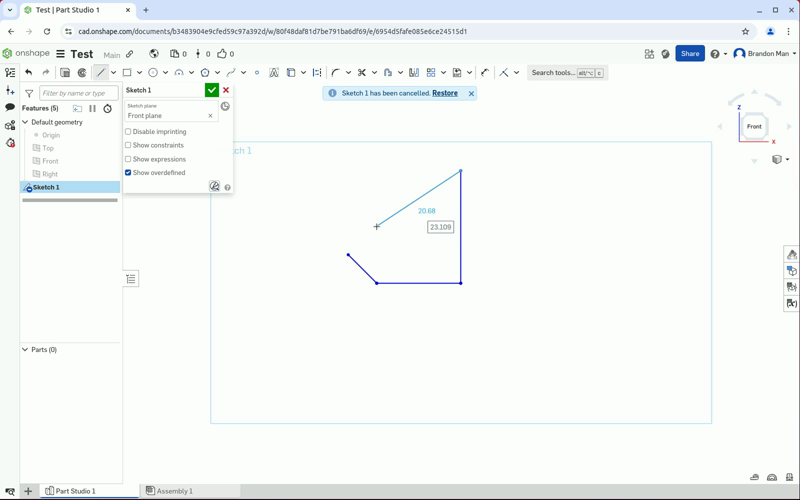
key_up(shift)
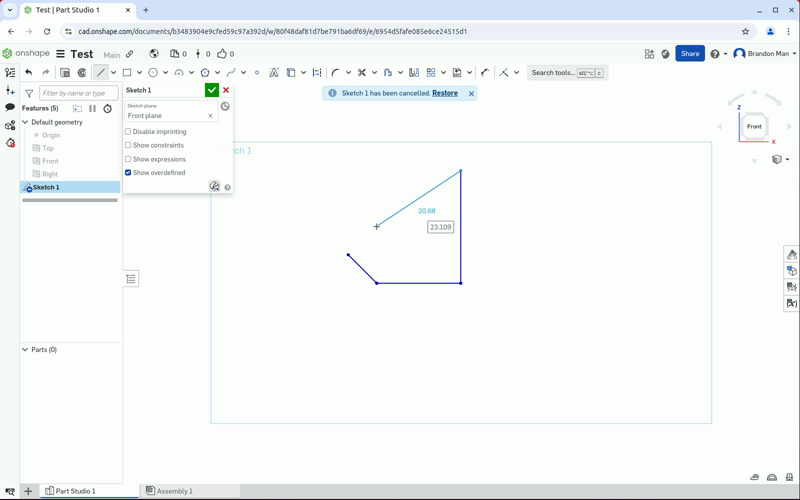
key_down(shift)
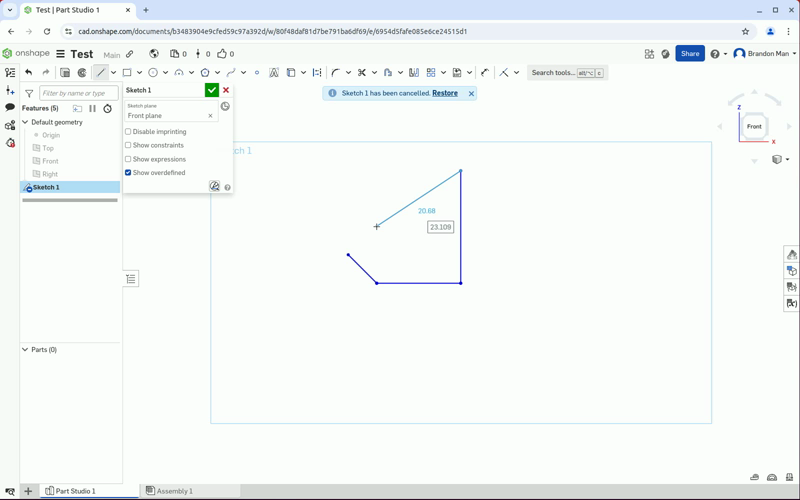
mouse_move(406, 226)
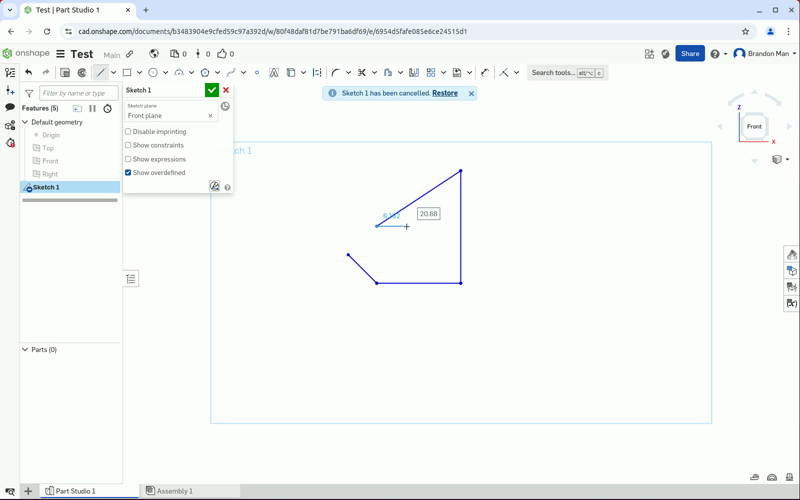
mouse_move(348, 226)
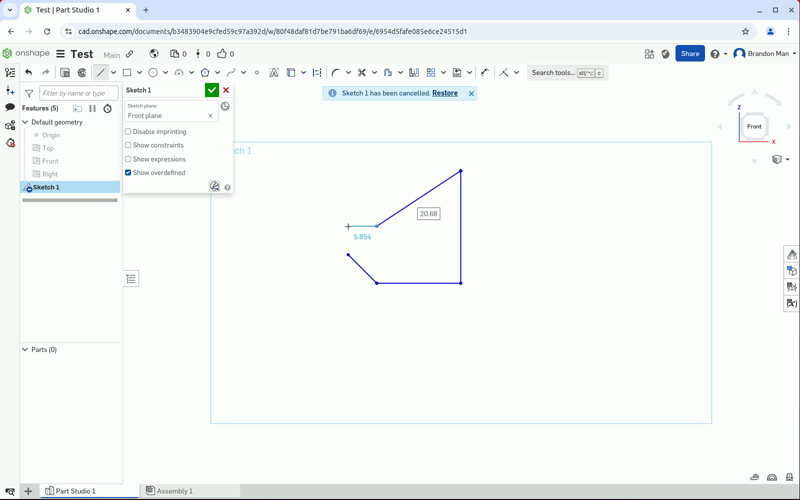
click(348, 226)
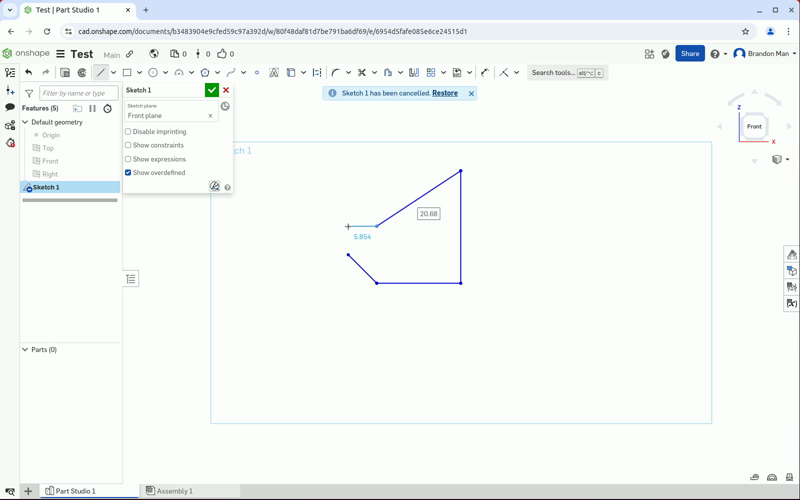
key_up(shift)
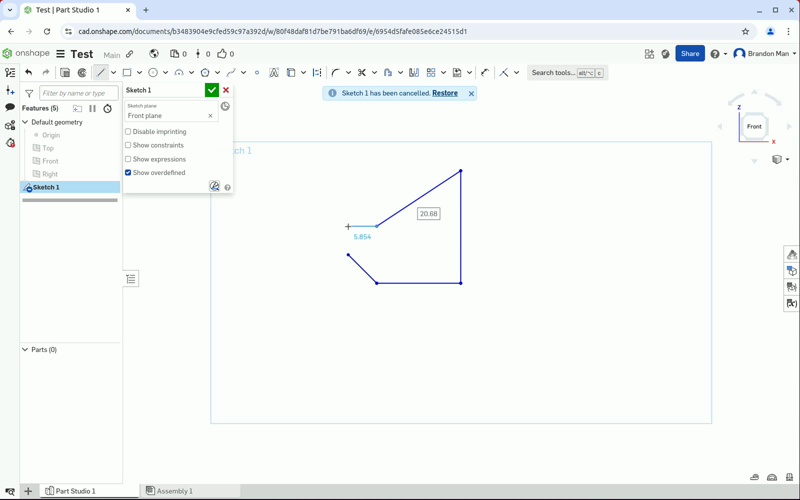
mouse_move(378, 226)
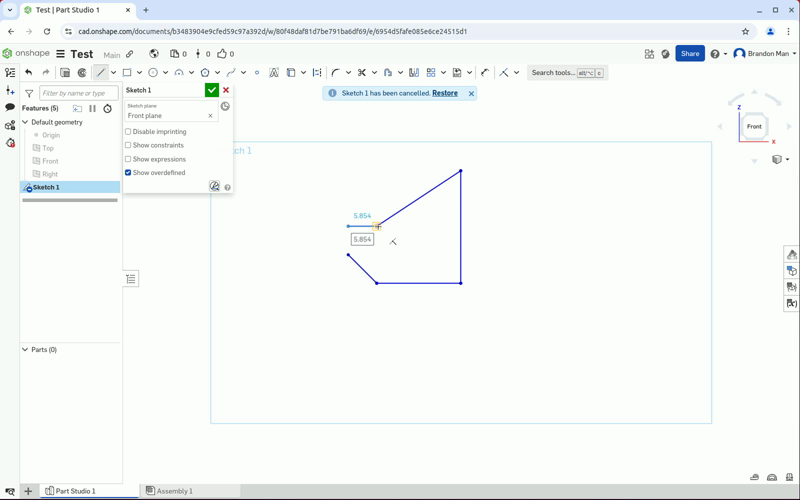
key_down(shift)
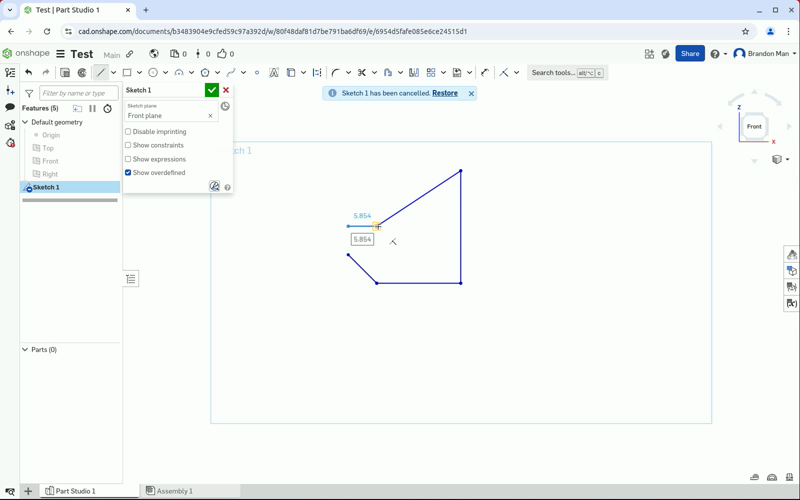
mouse_move(348, 254)
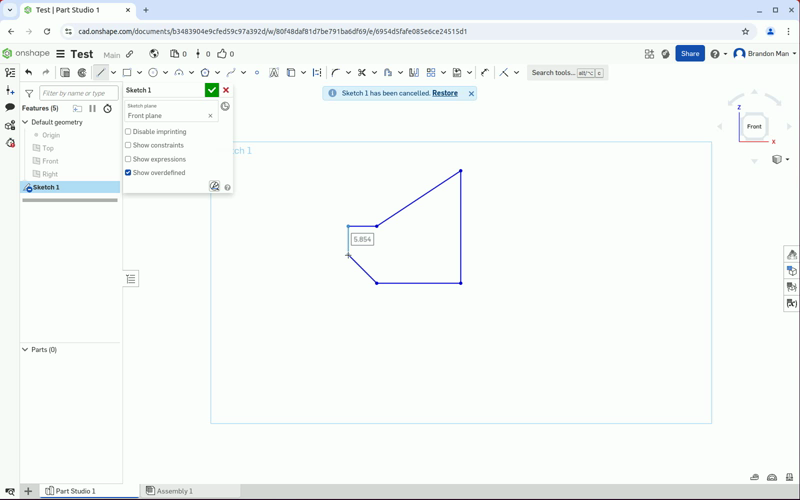
key_up(shift)
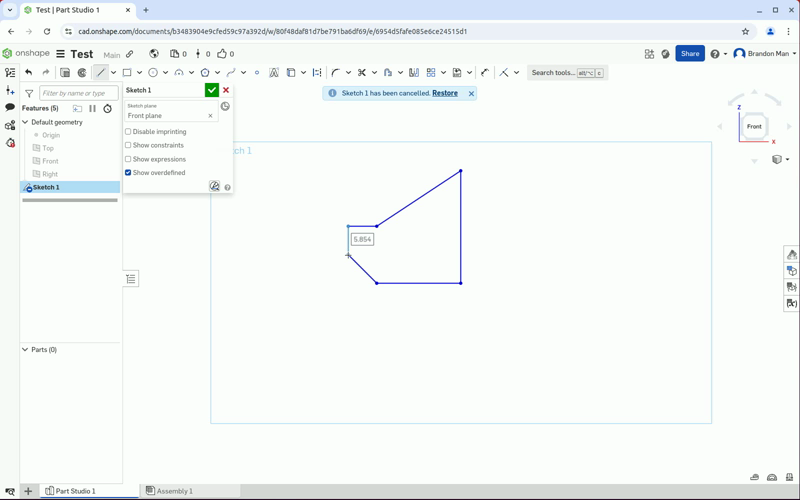
click(348, 254)
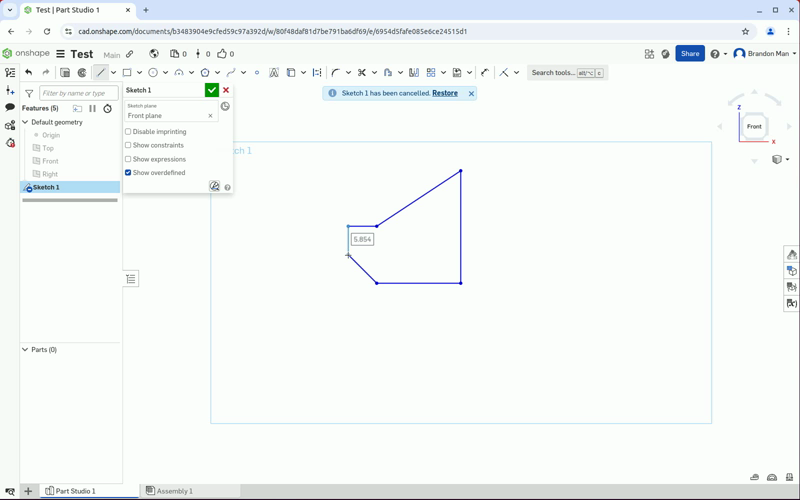
key(esc)
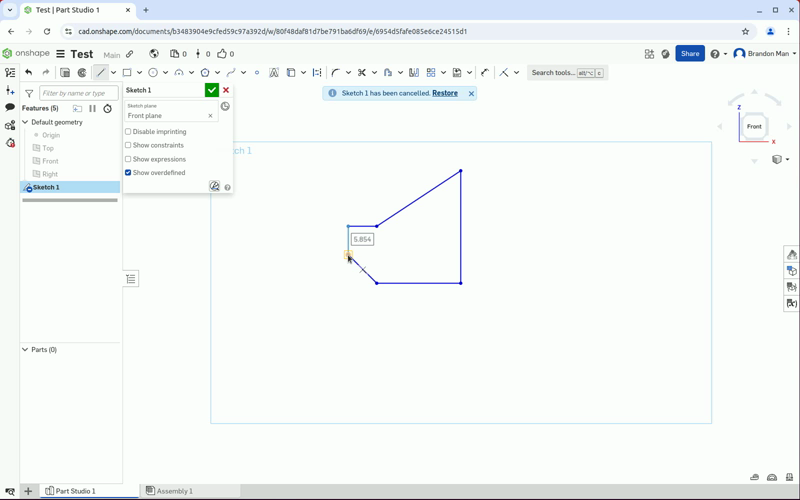
mouse_move(384, 256)
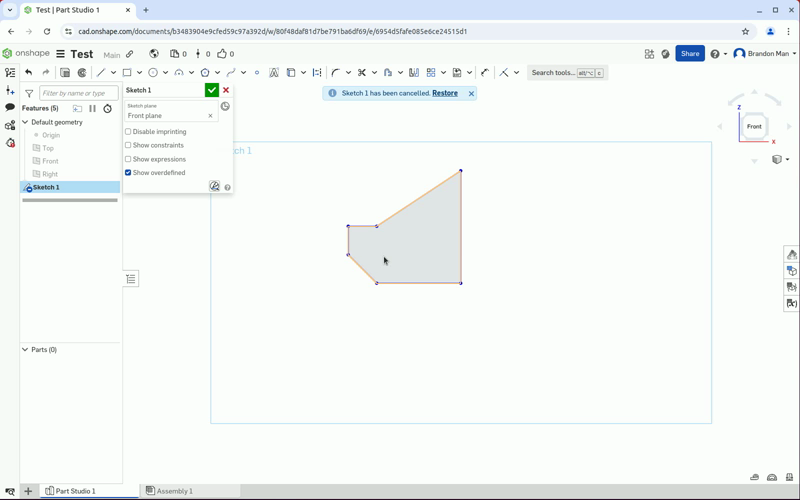
click(384, 256)
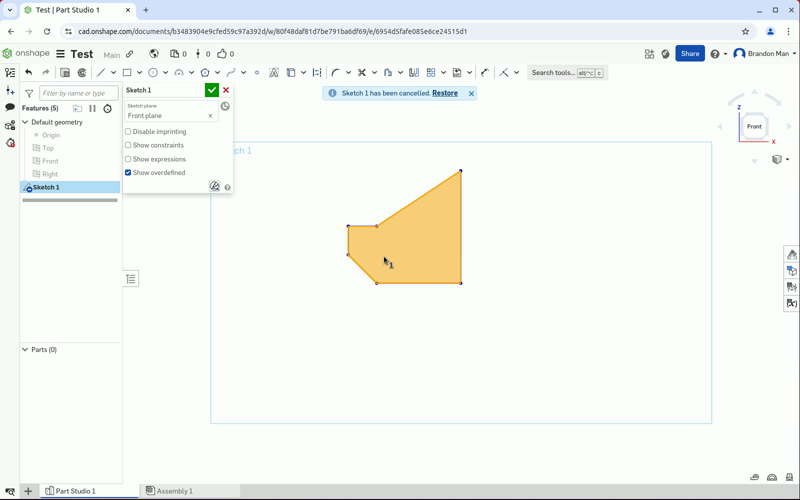
mouse_move(73, 352)
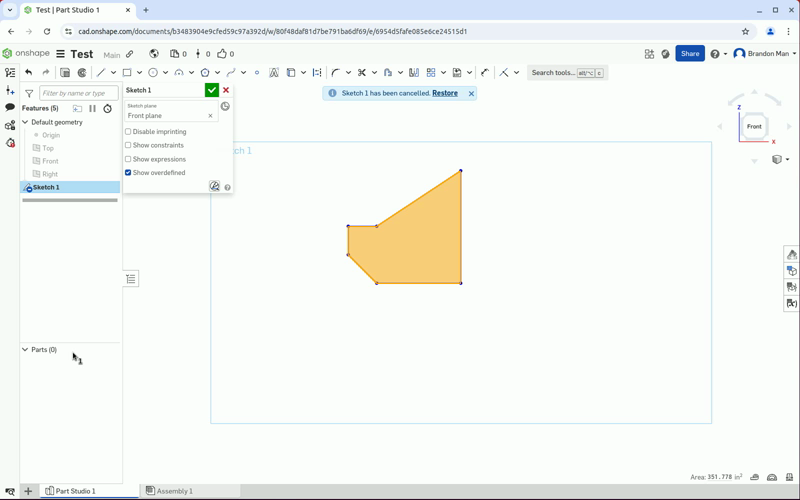
key(shift+y)
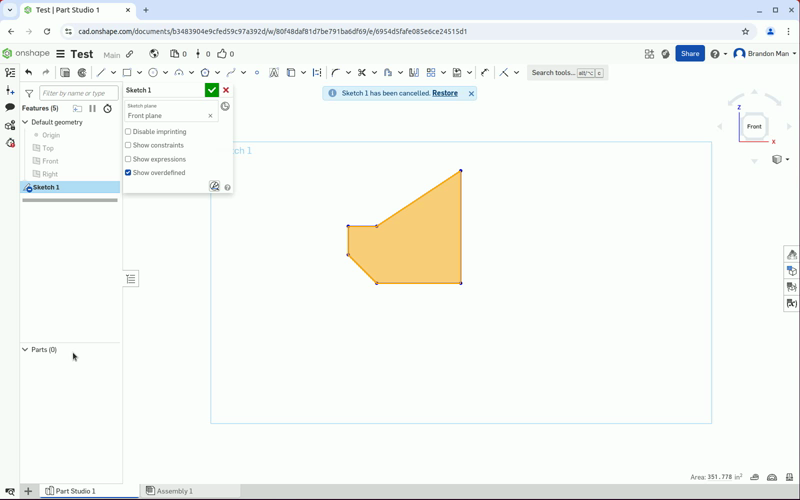
key(shift+e)
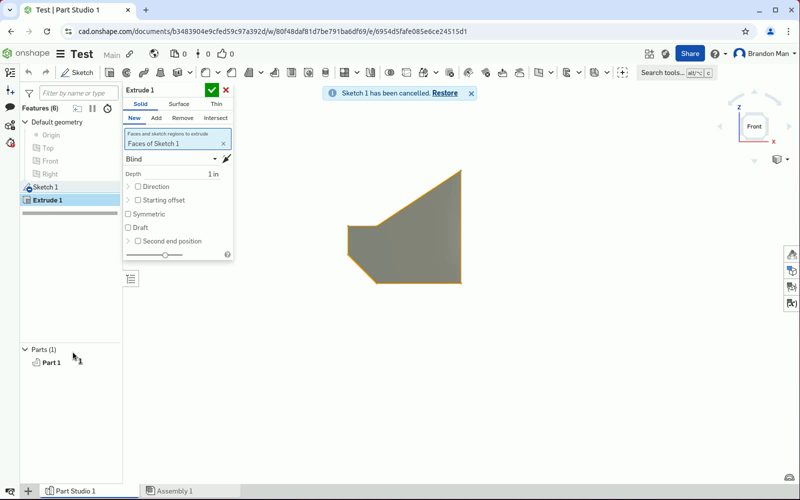
mouse_move(143, 106)
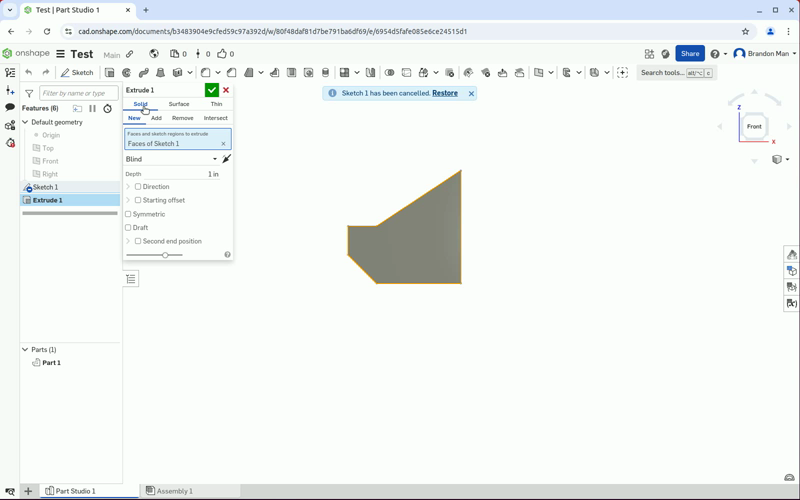
click(143, 106)
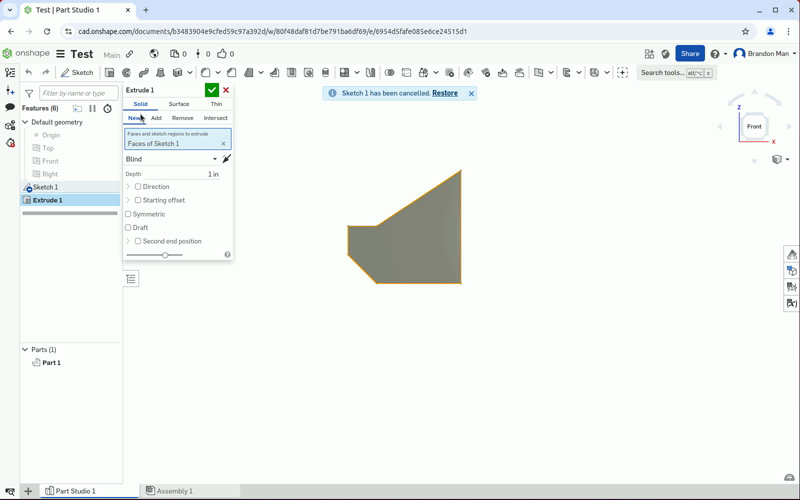
mouse_move(137, 120)
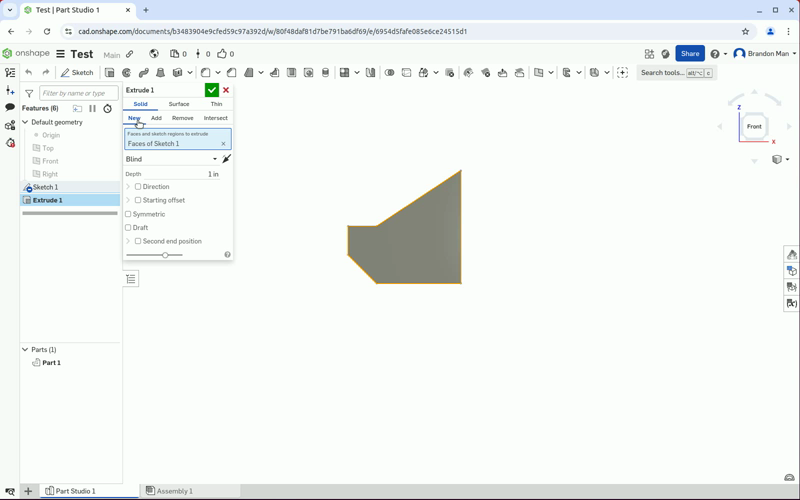
click(137, 120)
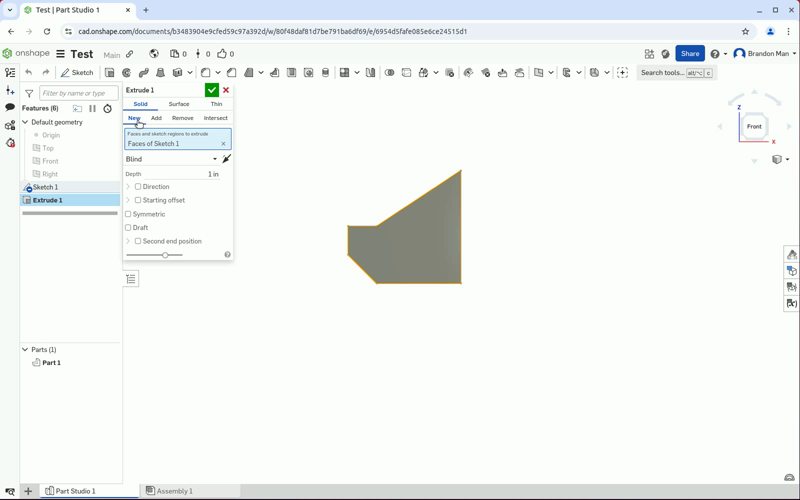
key(tab, 4)
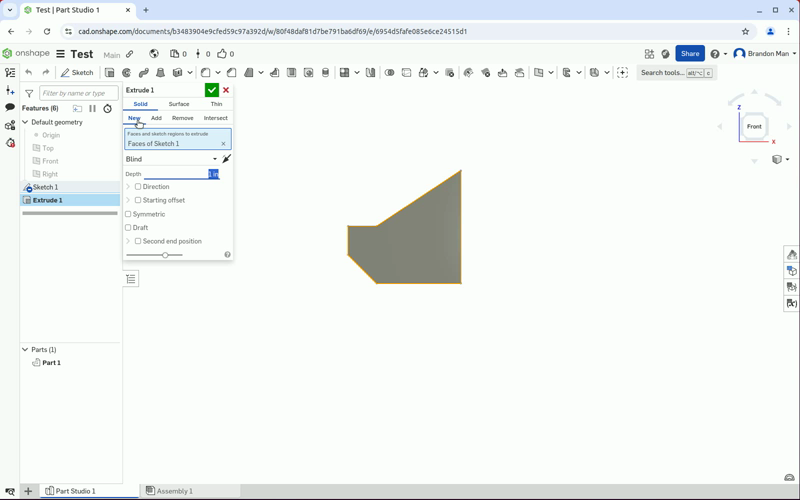
text(34.662)
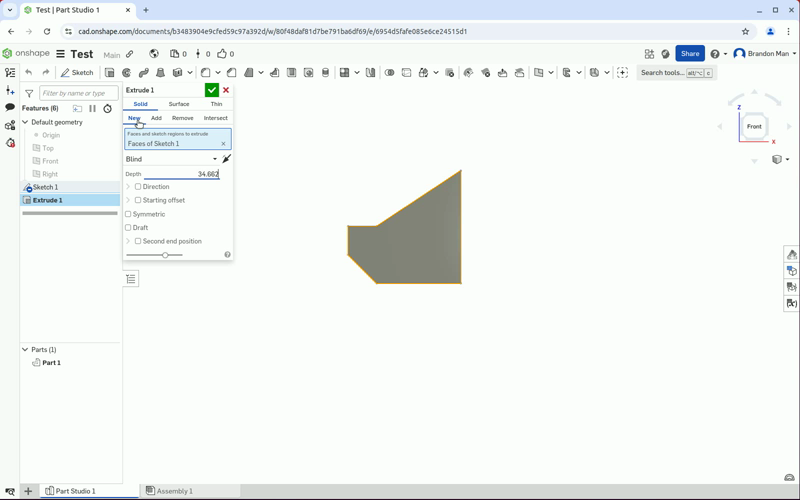
key(tab, 3)
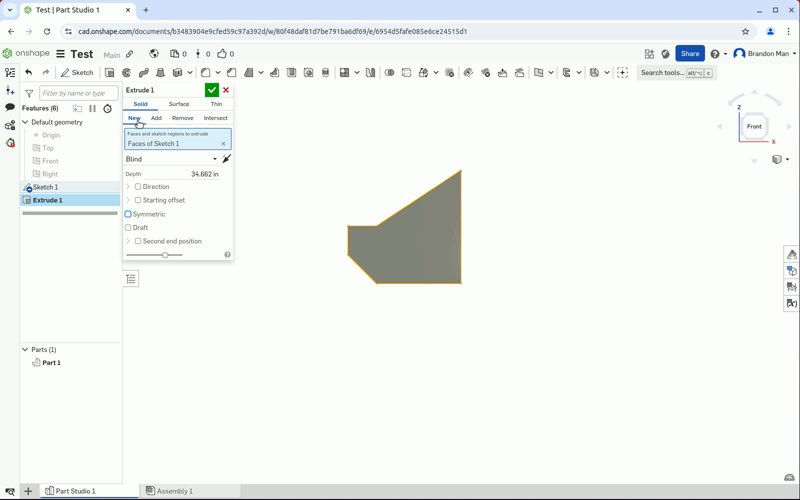
key(space)
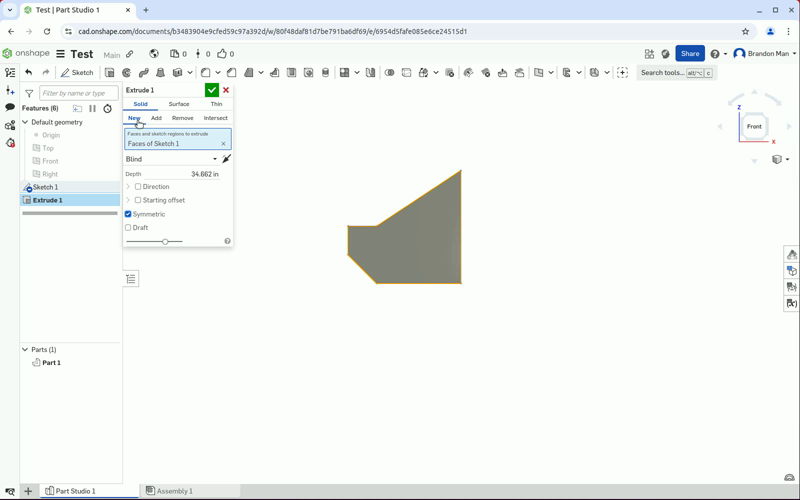
key(enter)
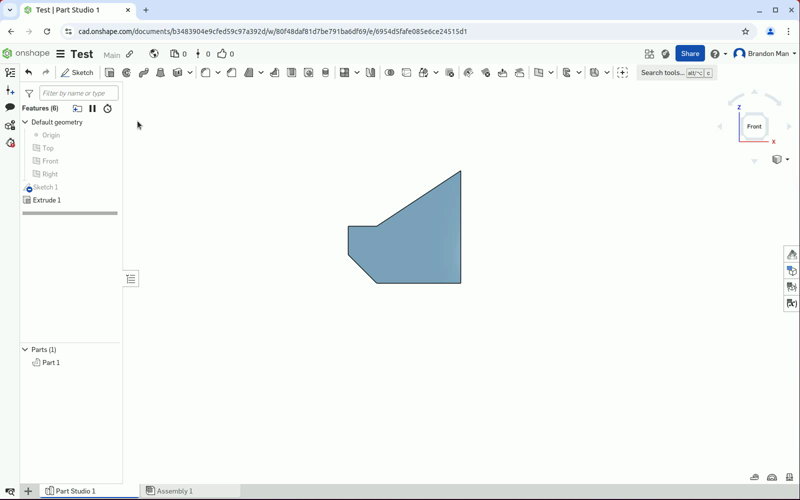
key(shift+h)
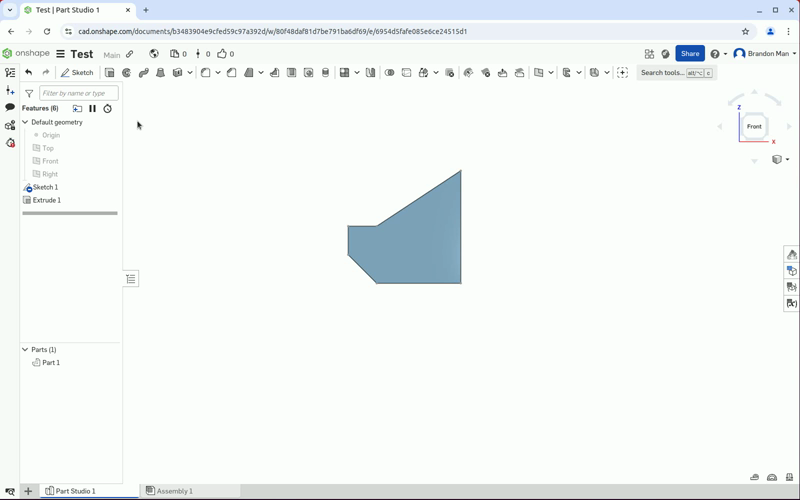
key(shift+h)
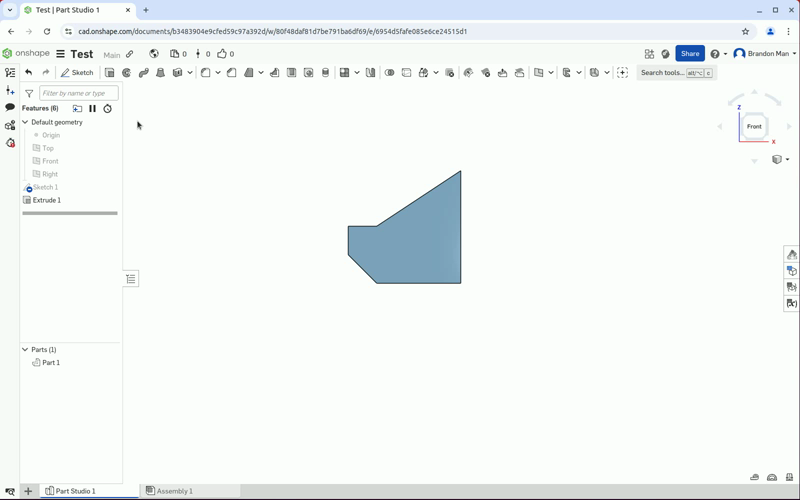
mouse_move(73, 189)
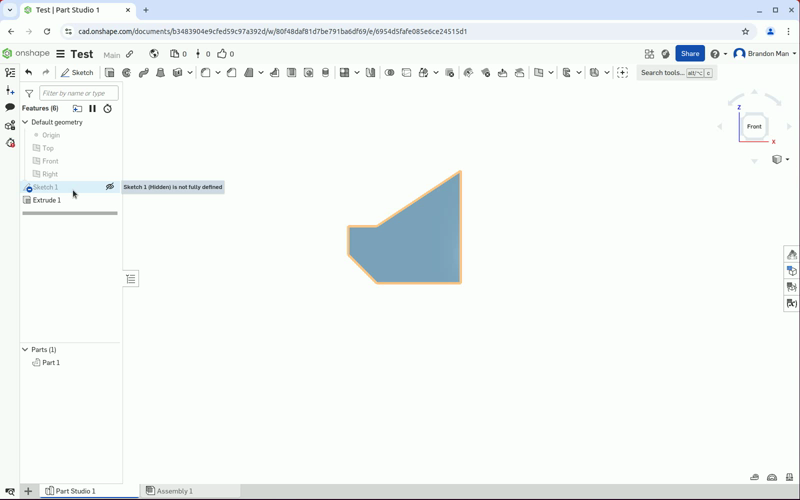
click(73, 189)
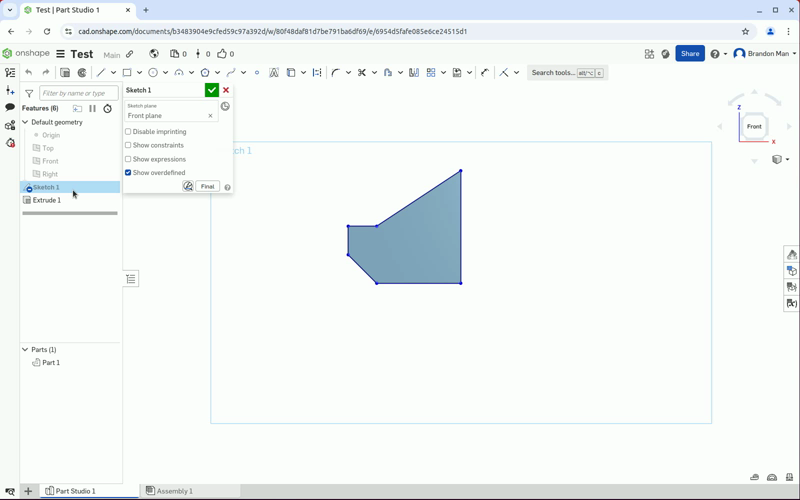
mouse_move(229, 92)
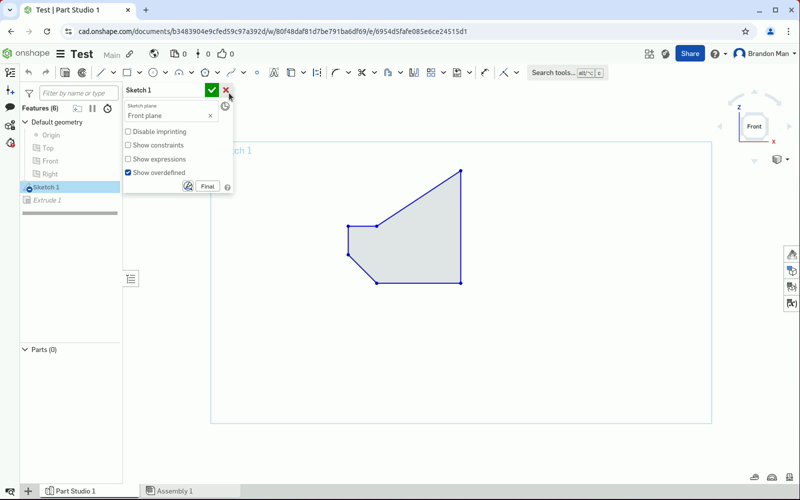
click(229, 92)
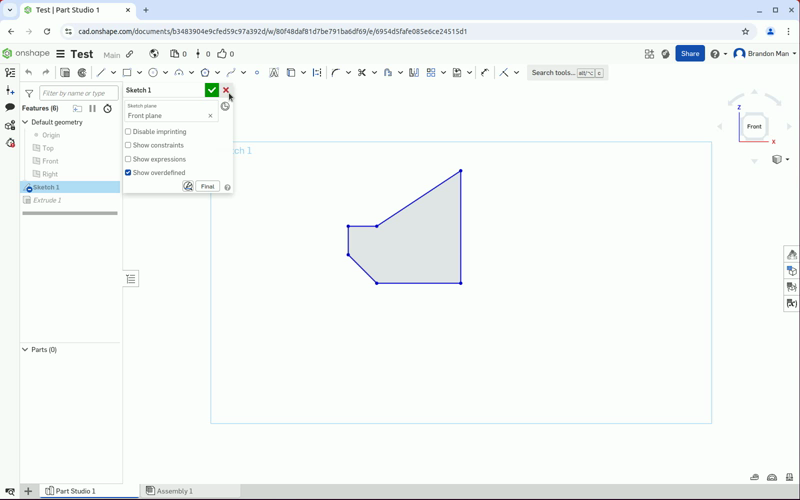
key(shift+s)
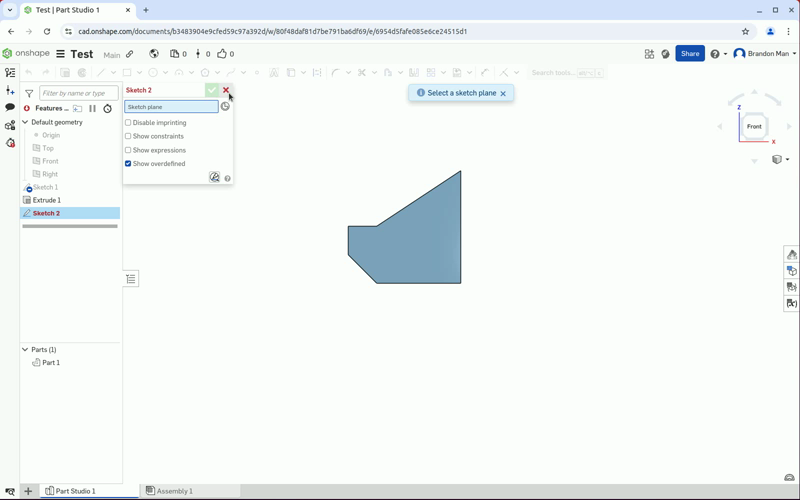
mouse_move(73, 163)
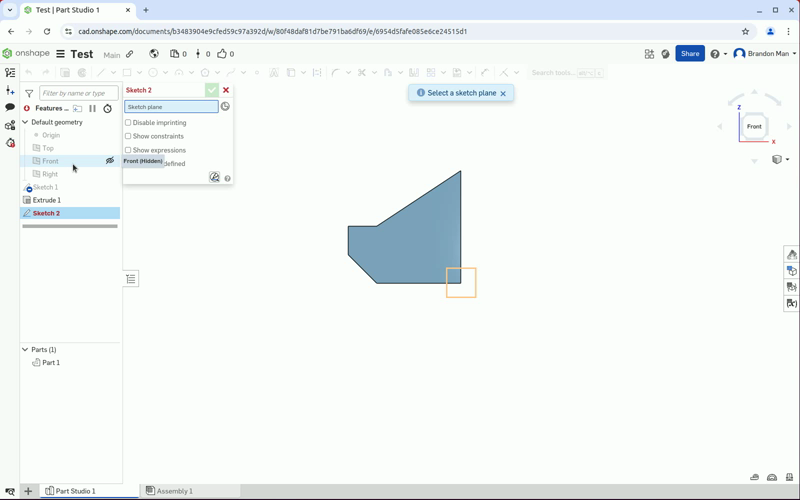
click(73, 163)
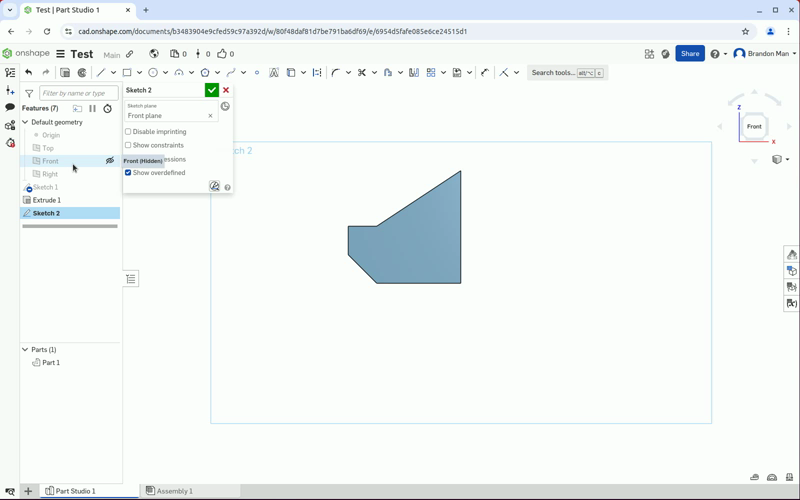
mouse_move(73, 352)
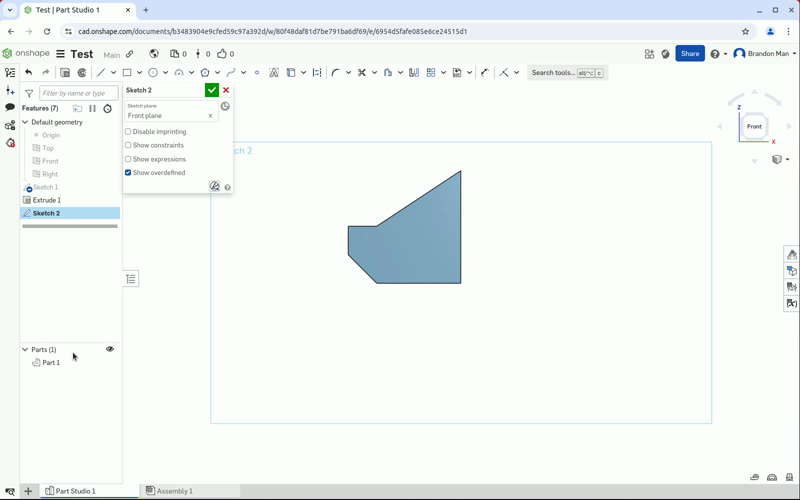
key(y)
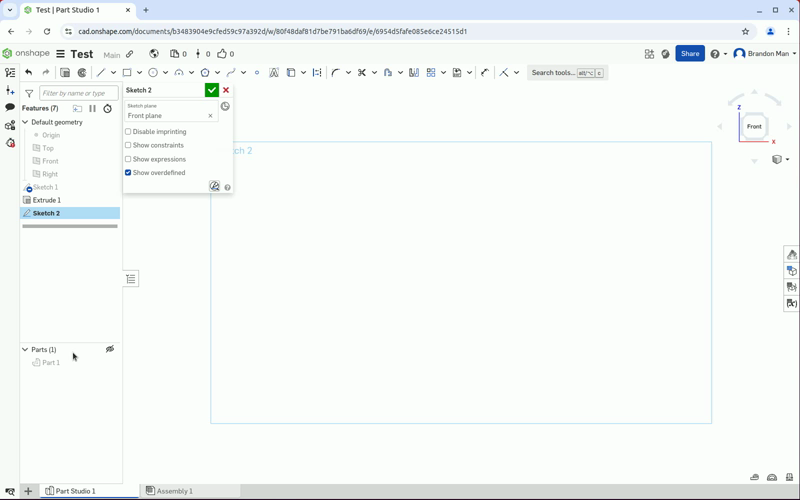
key(l)
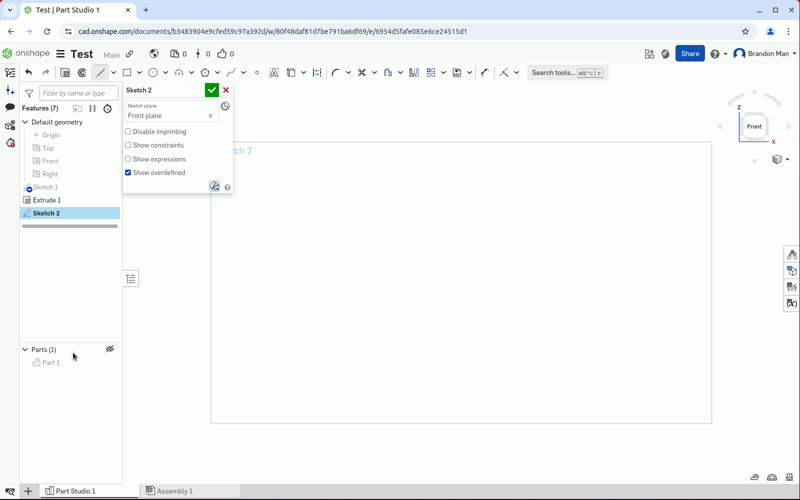
key_down(shift)
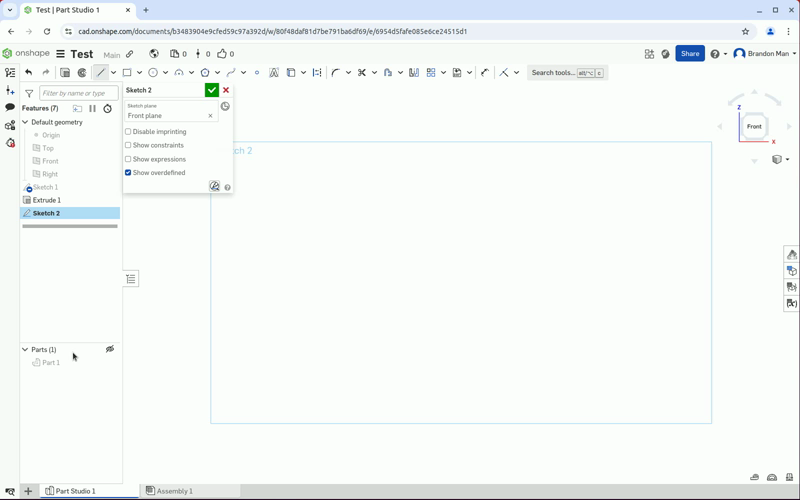
mouse_move(376, 226)
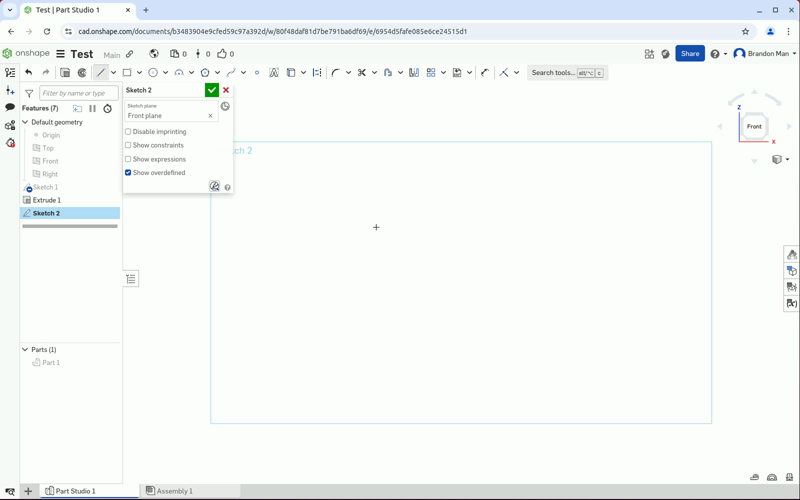
click(376, 226)
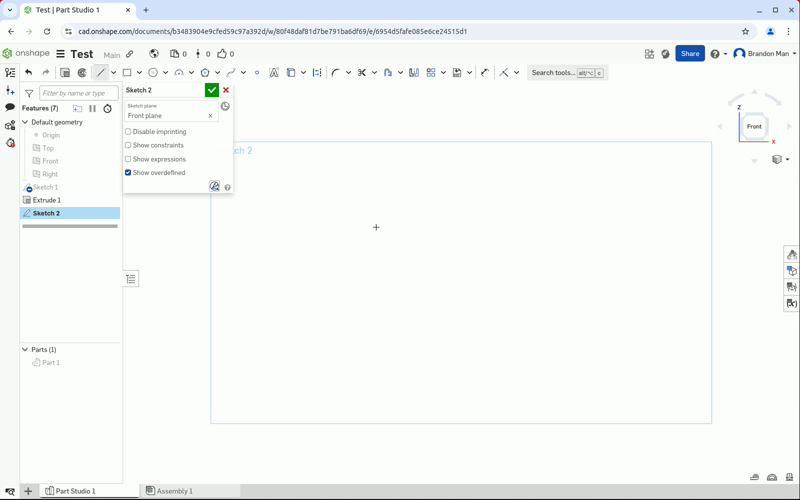
key_up(shift)
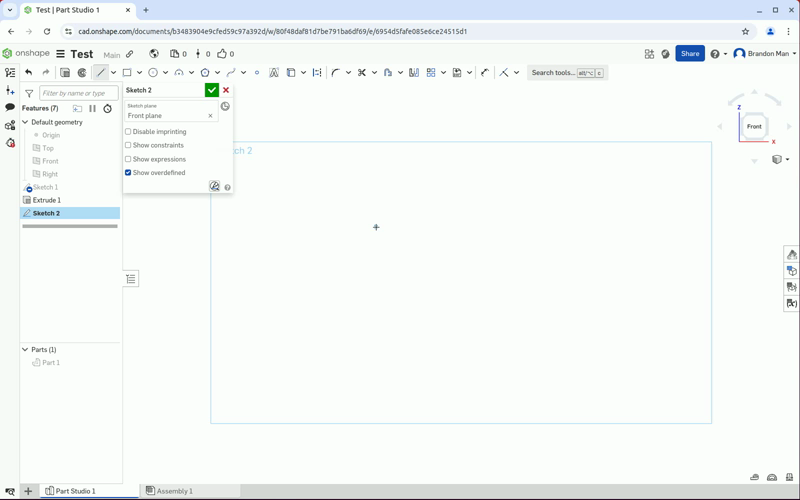
key_down(shift)
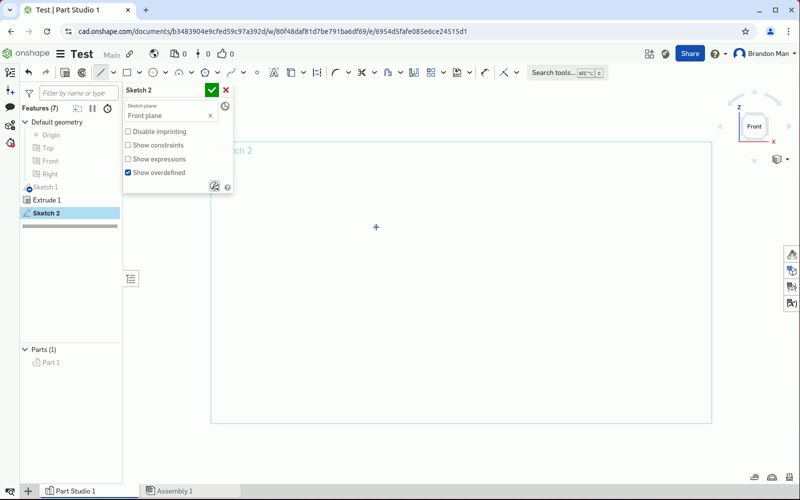
mouse_move(461, 170)
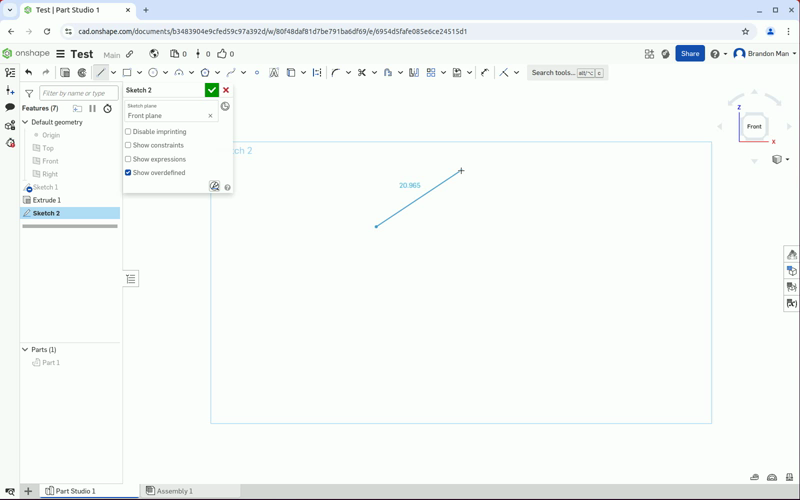
click(461, 170)
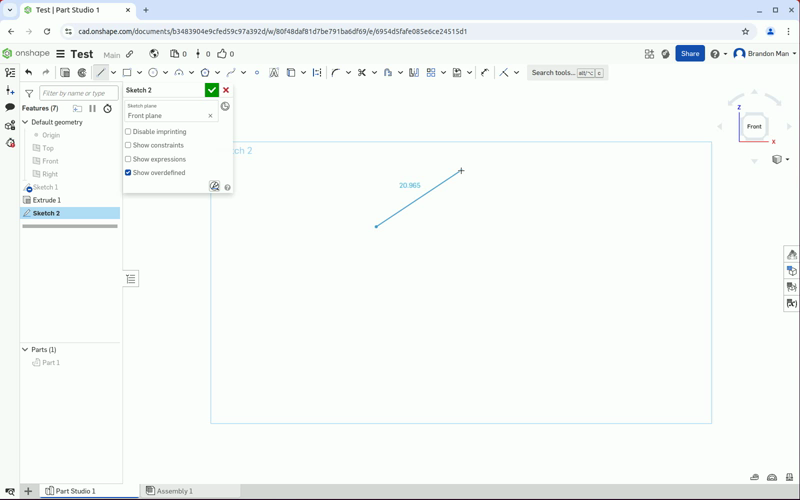
key_up(shift)
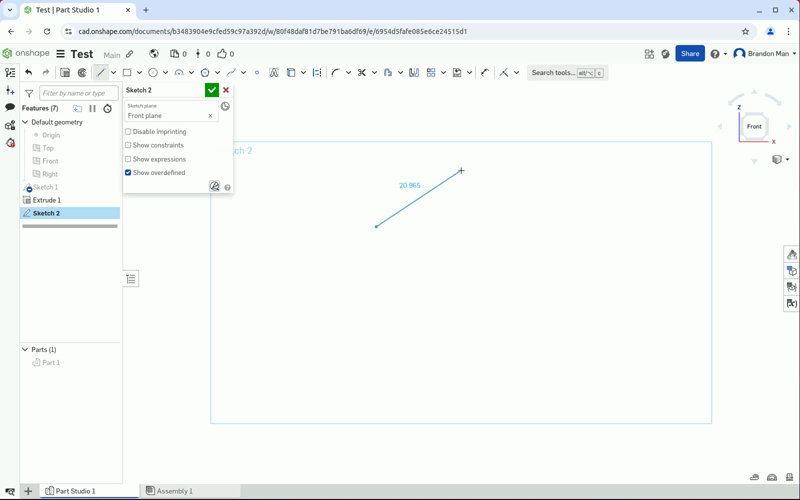
key_down(shift)
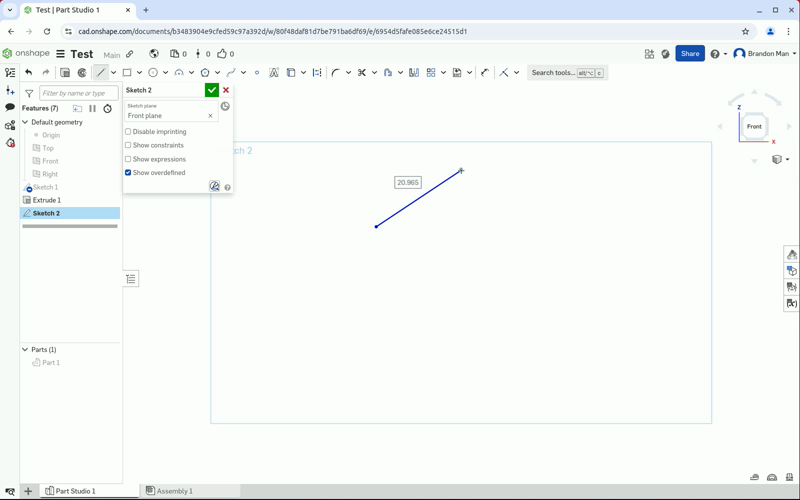
mouse_move(491, 170)
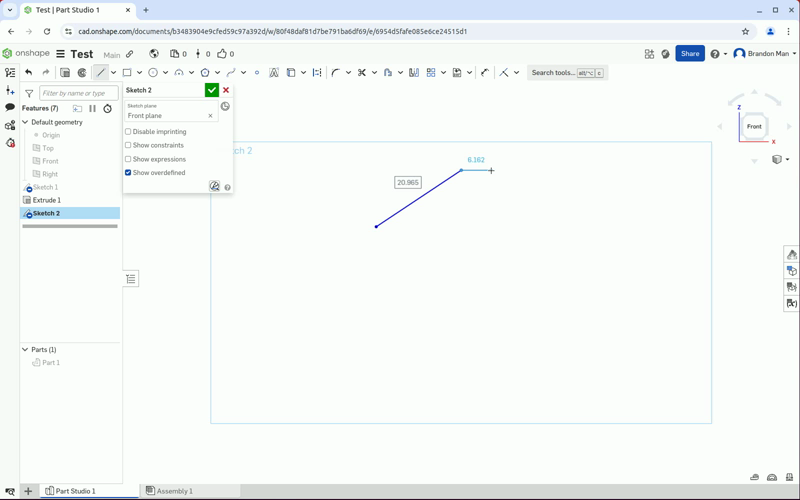
mouse_move(404, 170)
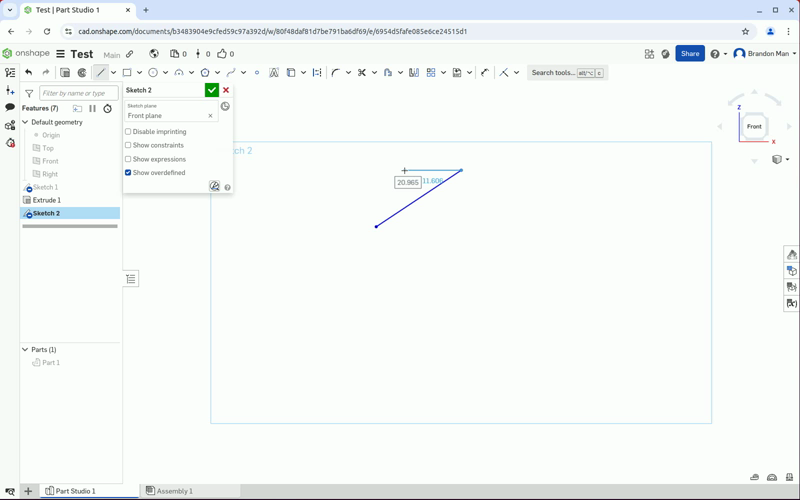
click(404, 170)
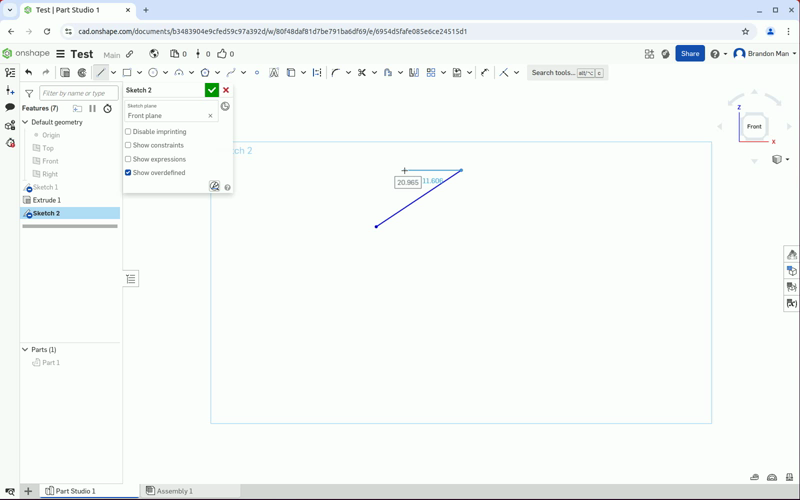
key_up(shift)
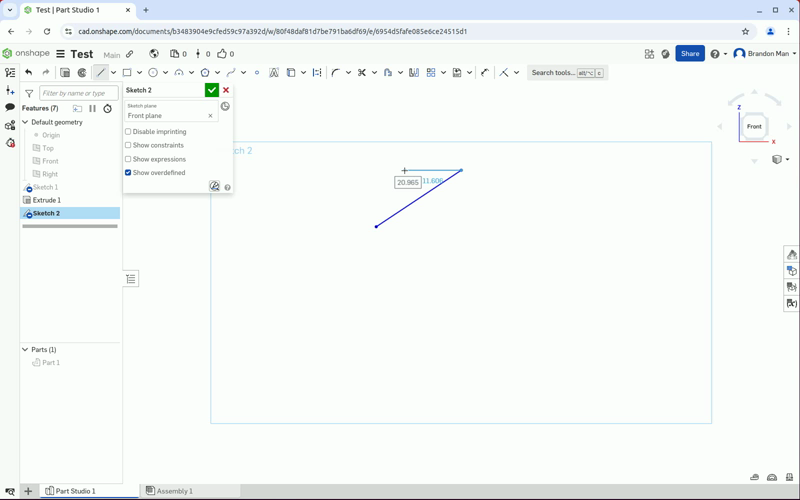
key_down(shift)
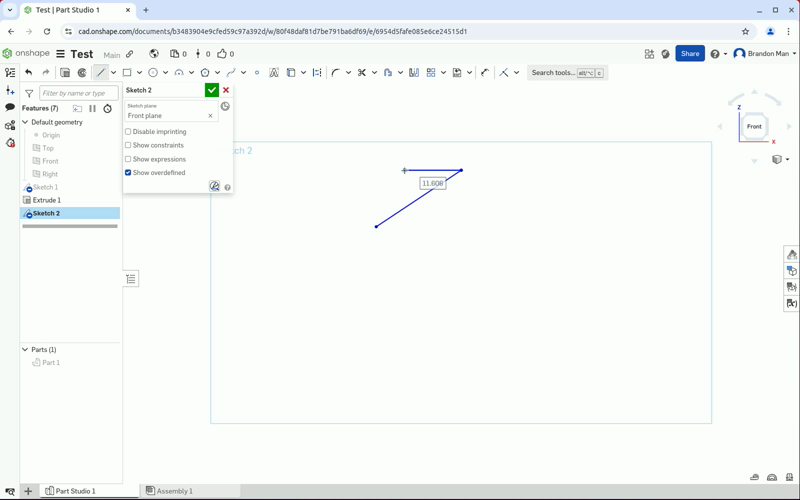
mouse_move(376, 226)
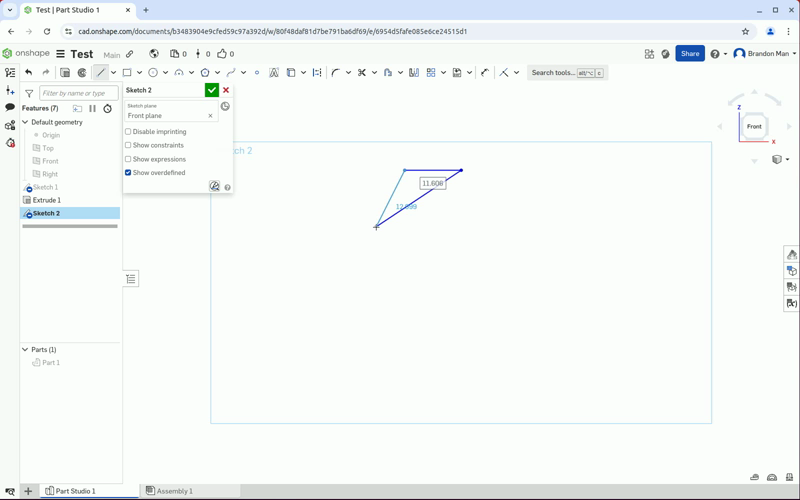
key_up(shift)
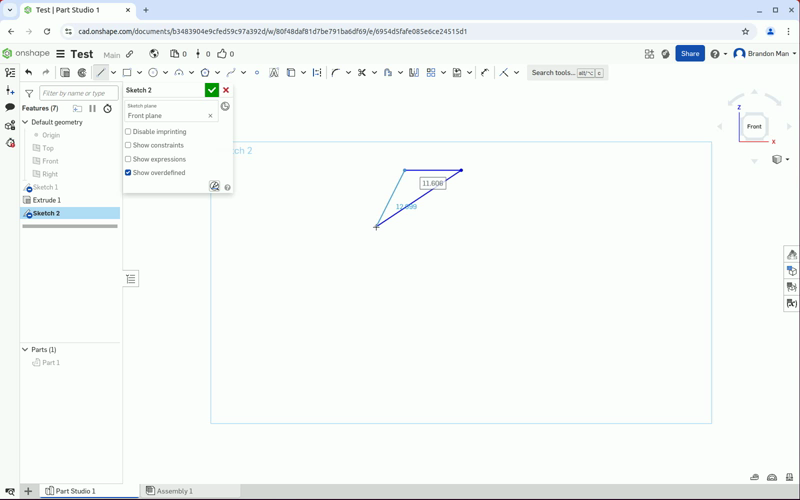
click(376, 226)
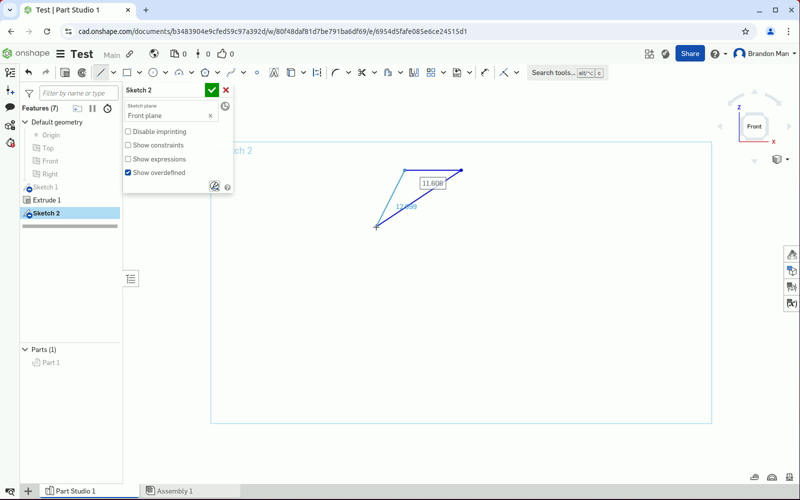
key(esc)
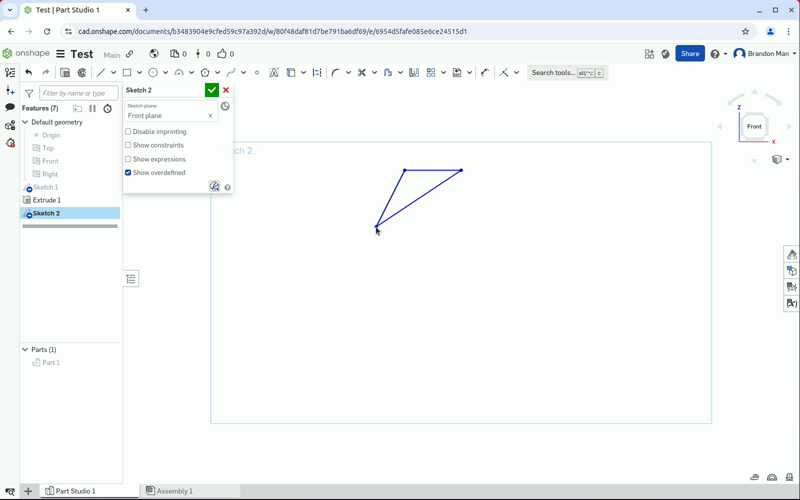
mouse_move(415, 191)
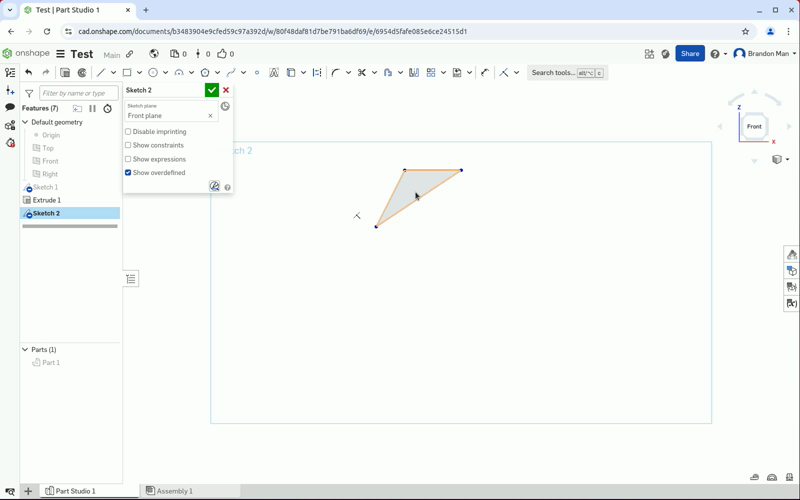
scroll(6)
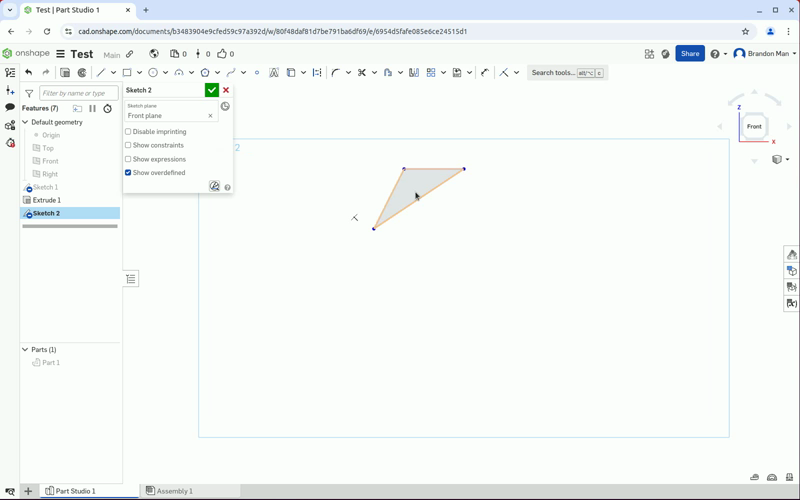
scroll(6)
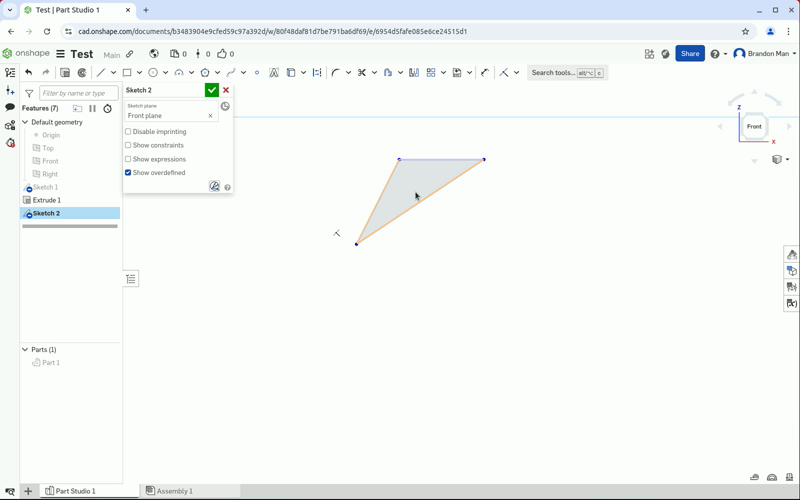
scroll(6)
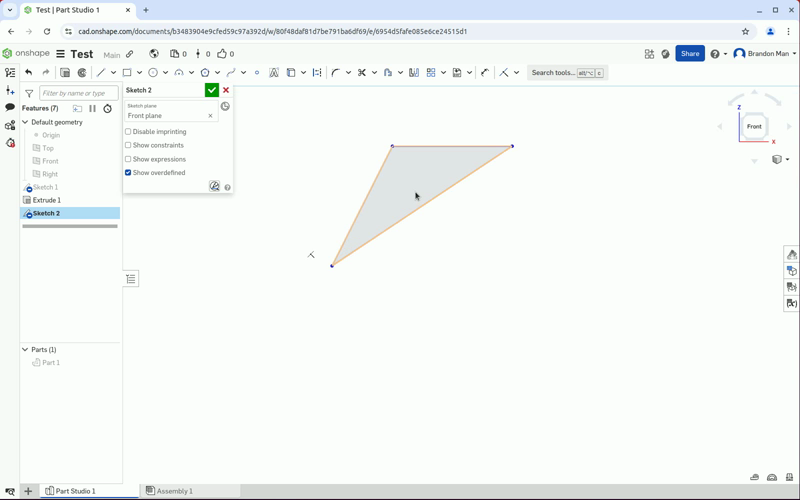
scroll(6)
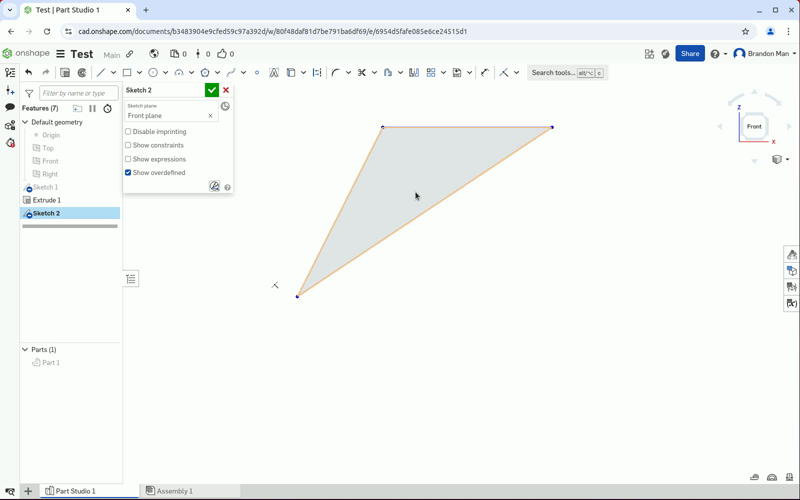
scroll(6)
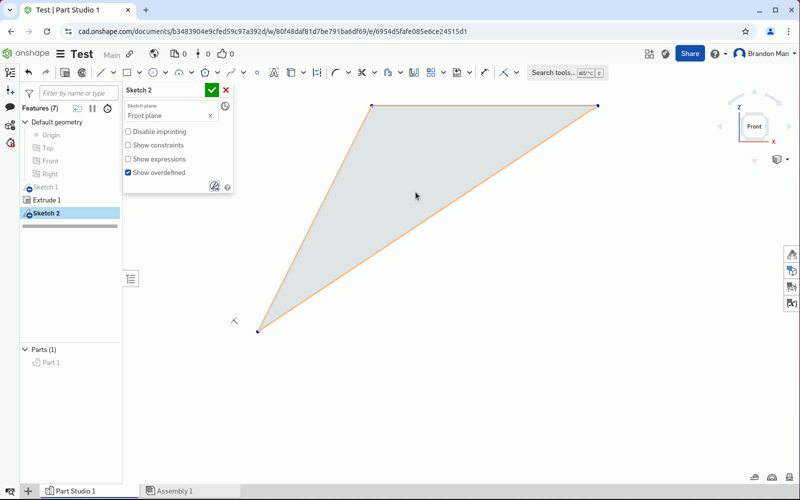
scroll(6)
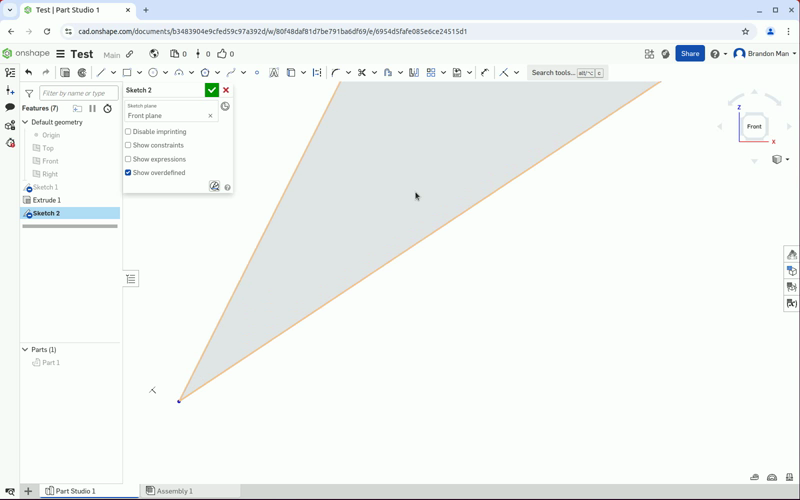
scroll(6)
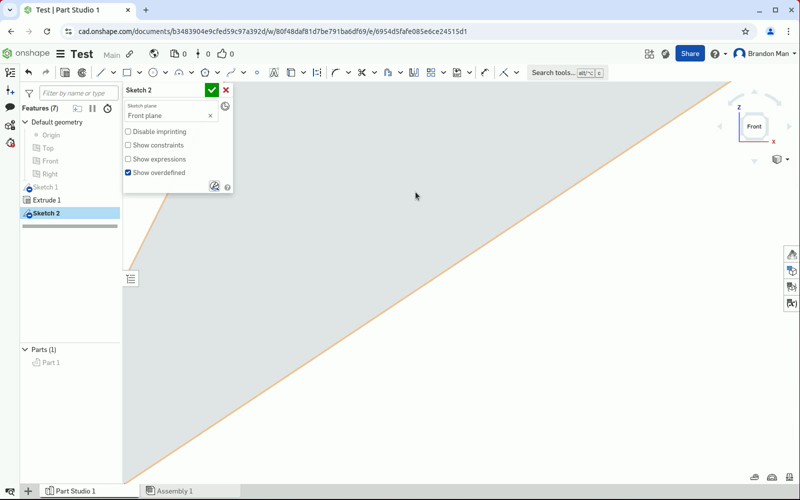
click(415, 191)
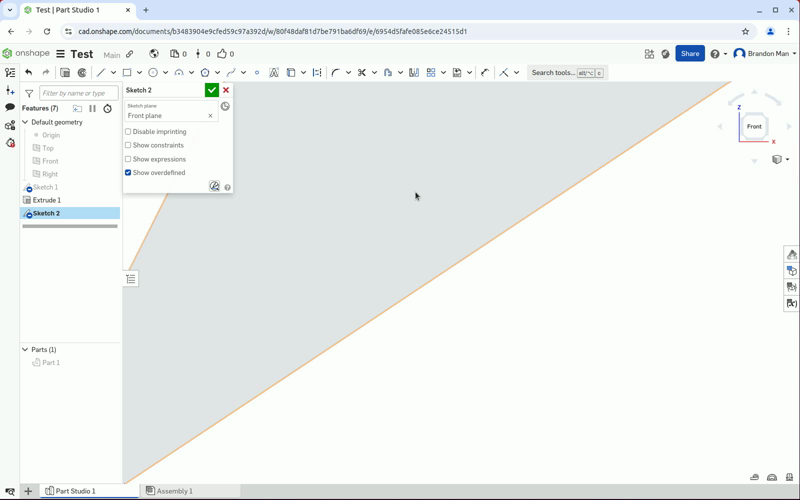
scroll(-6)
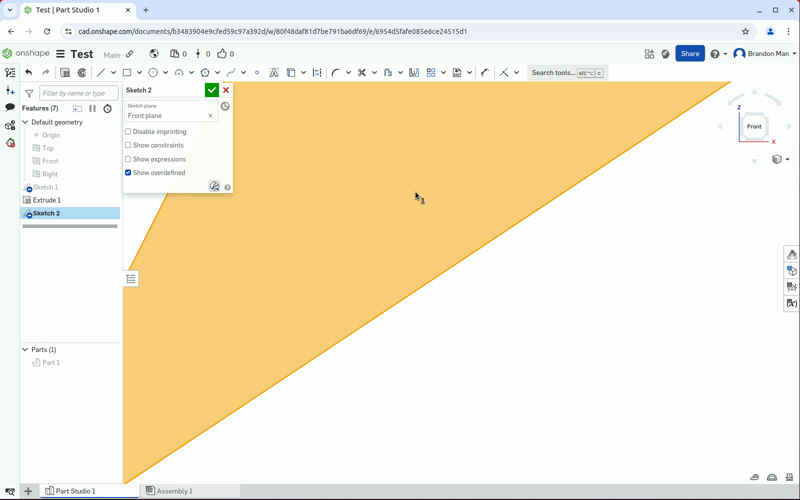
scroll(-6)
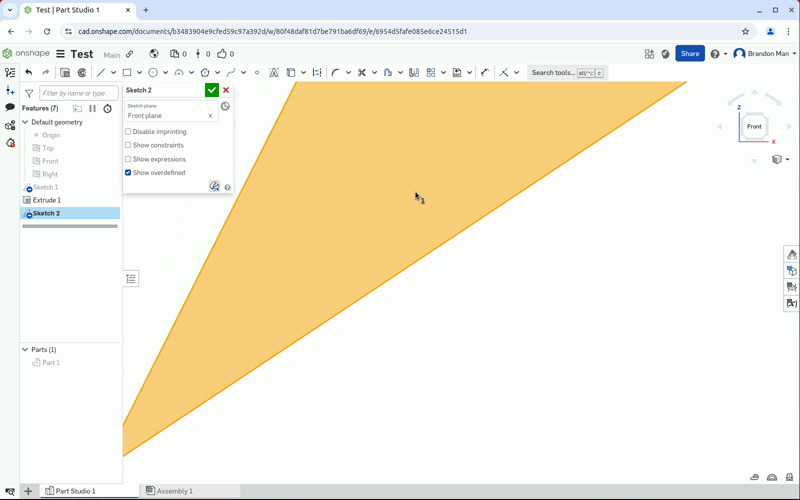
scroll(-6)
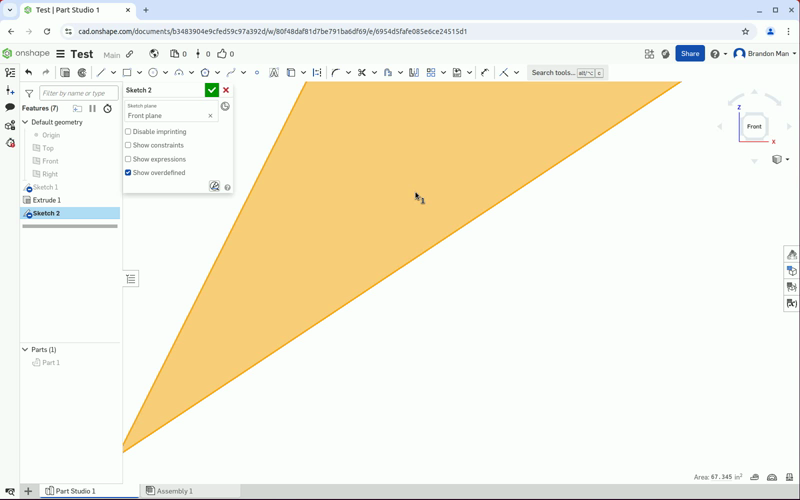
scroll(-6)
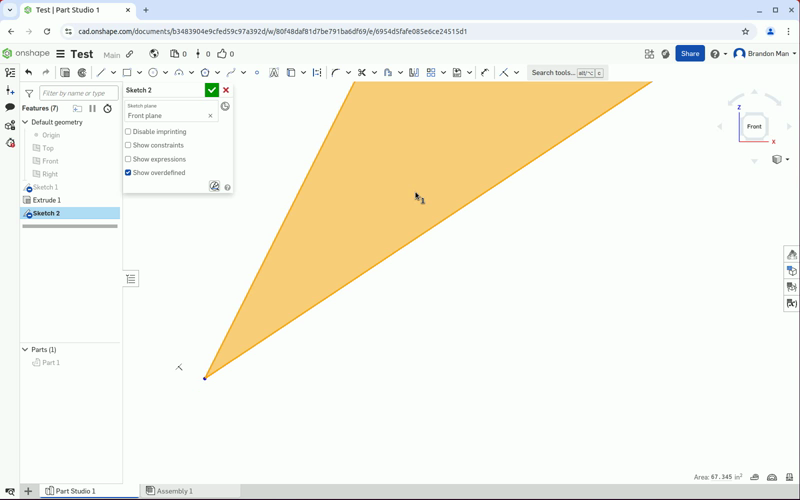
scroll(-6)
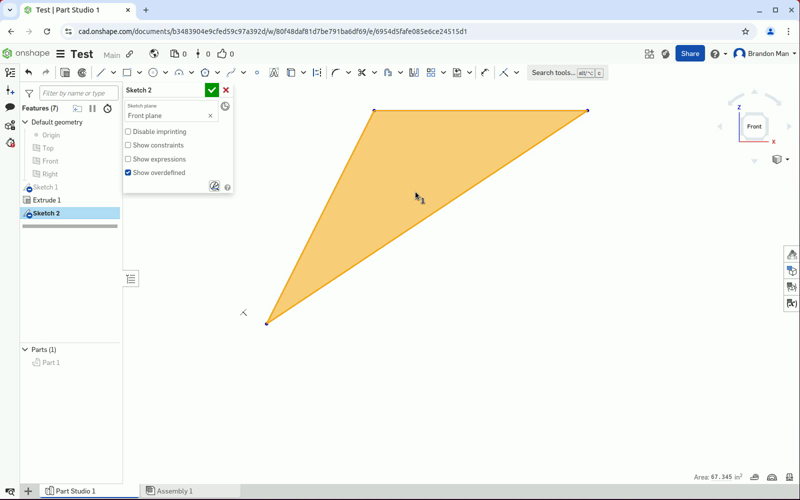
scroll(-6)
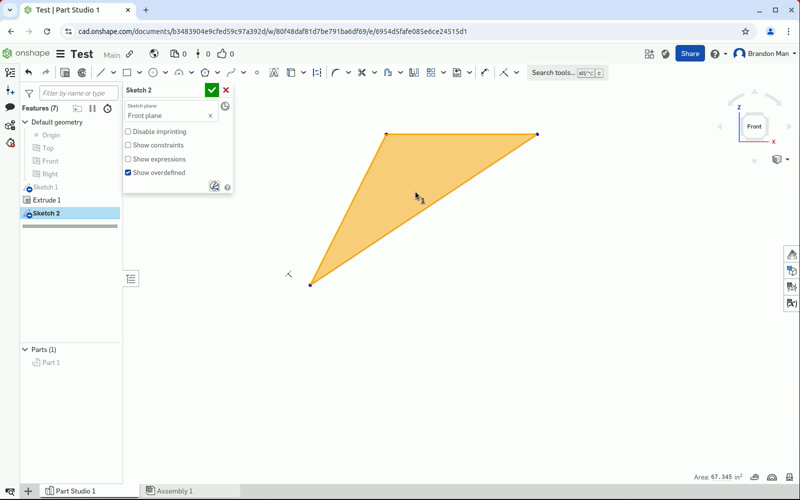
scroll(-6)
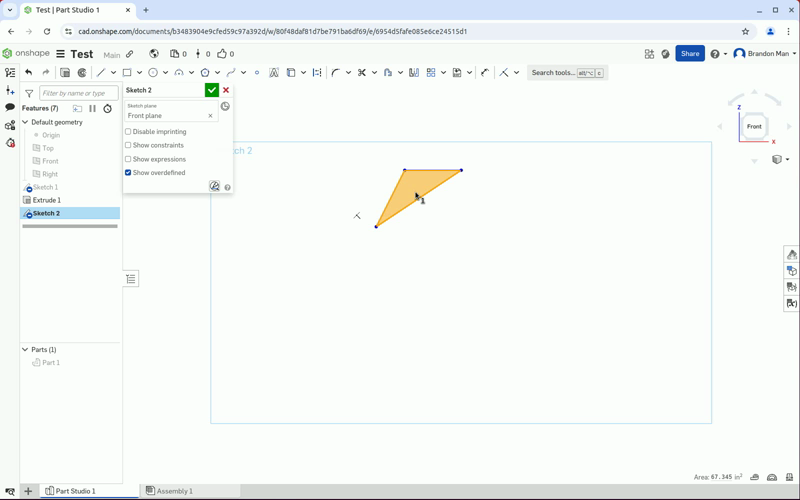
mouse_move(73, 352)
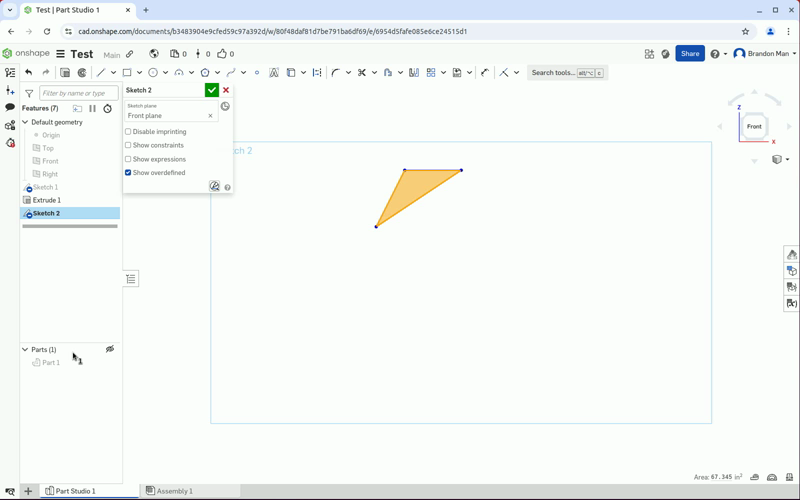
key(shift+y)
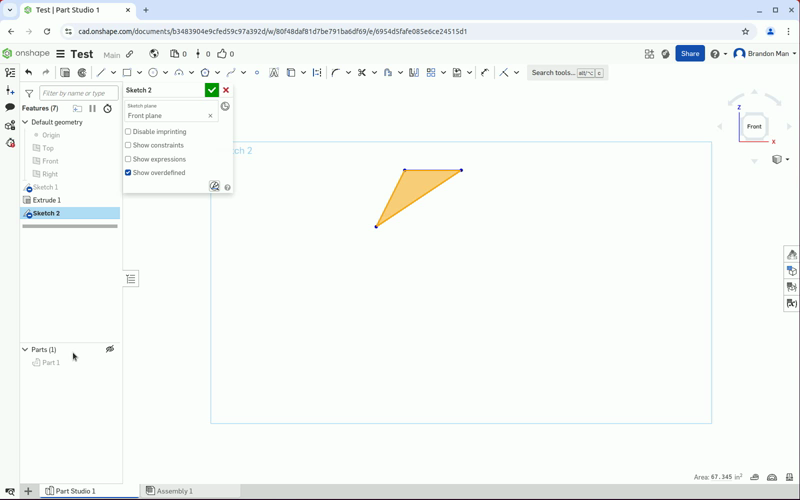
key(shift+e)
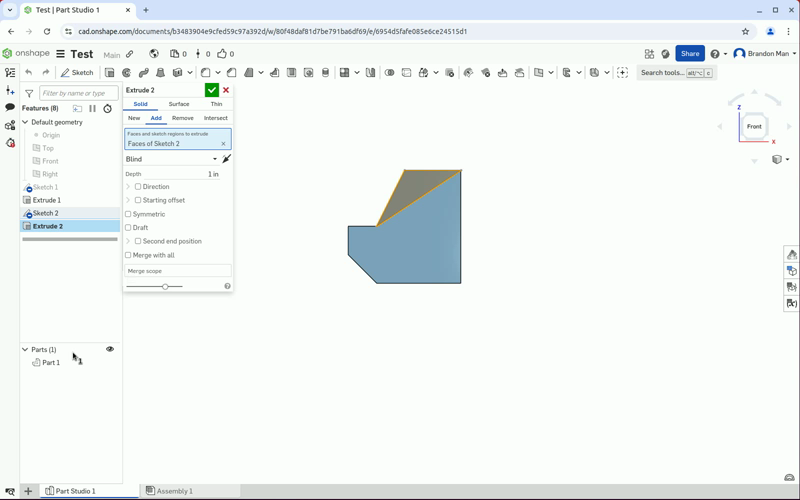
mouse_move(143, 106)
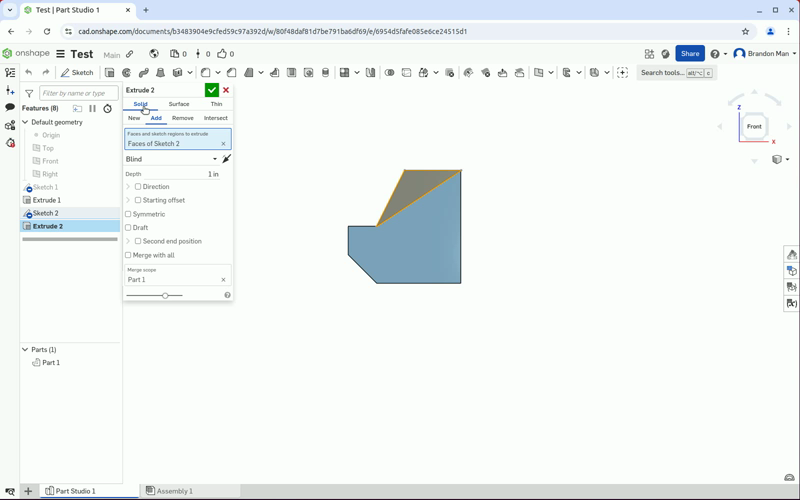
click(143, 106)
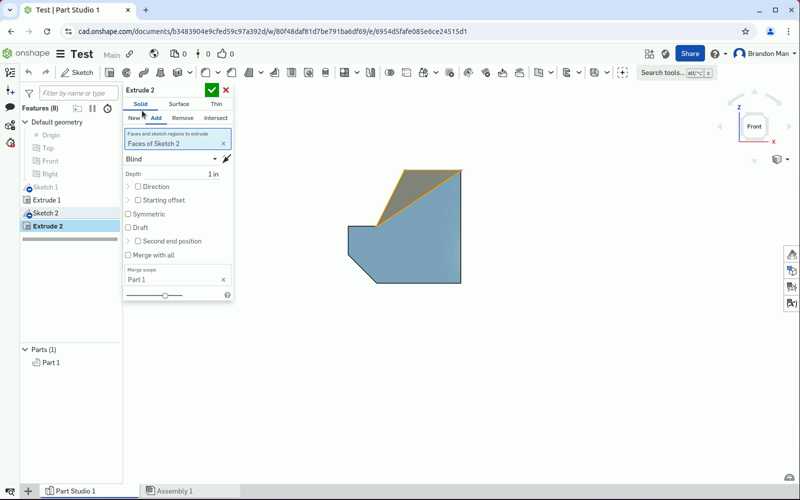
mouse_move(137, 120)
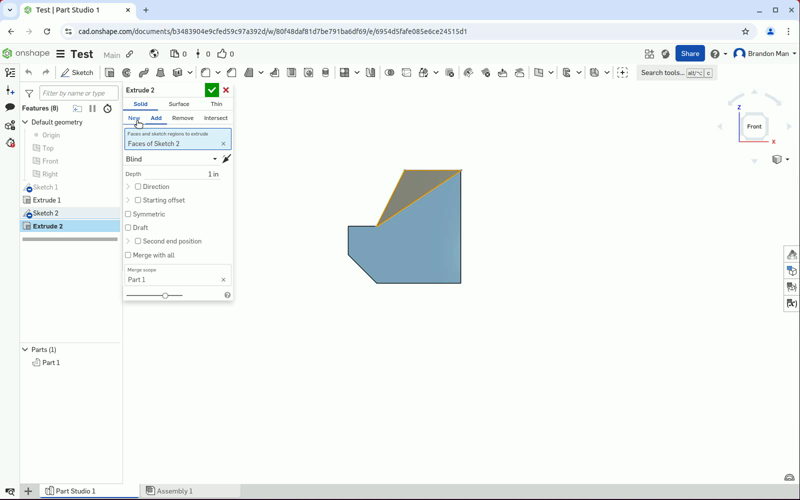
click(137, 120)
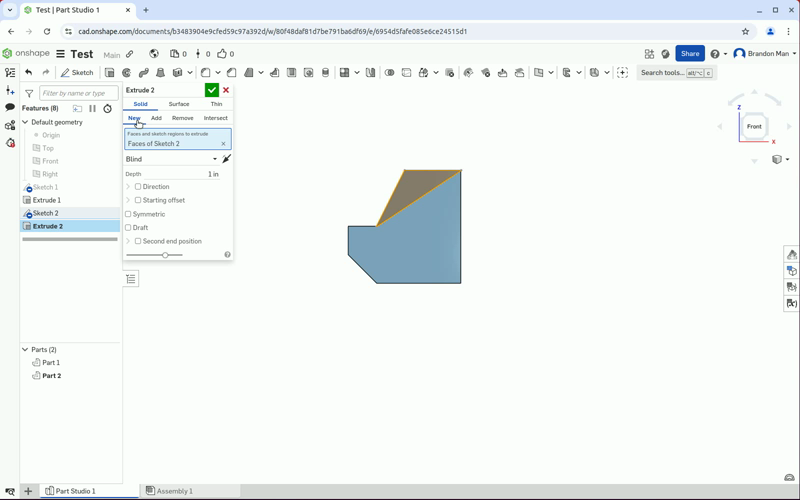
key(tab, 4)
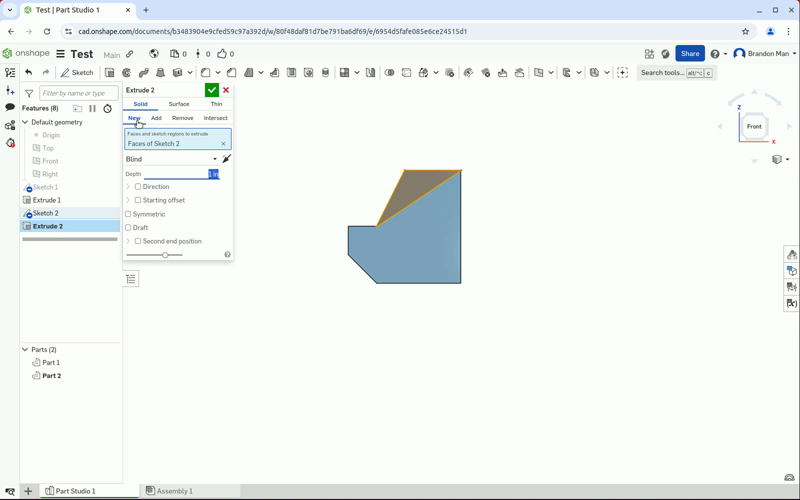
text(34.662)
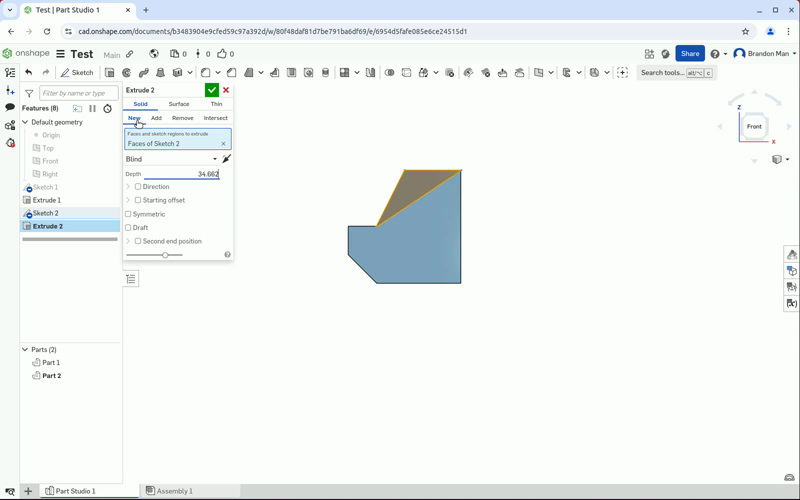
key(tab, 3)
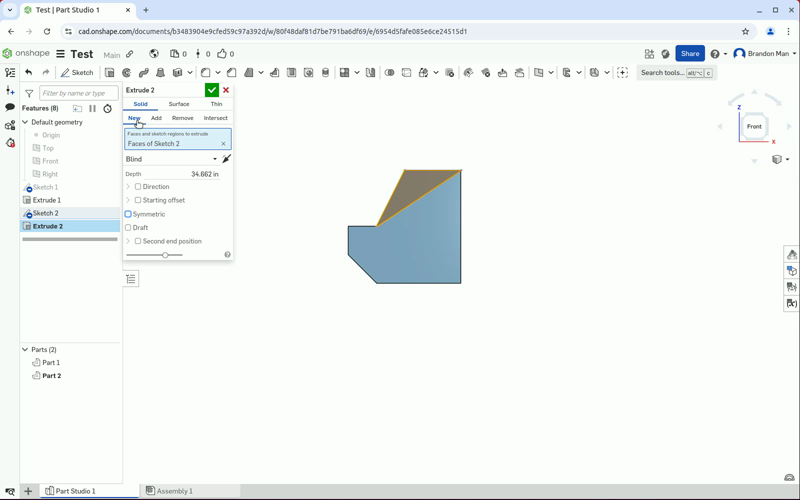
key(space)
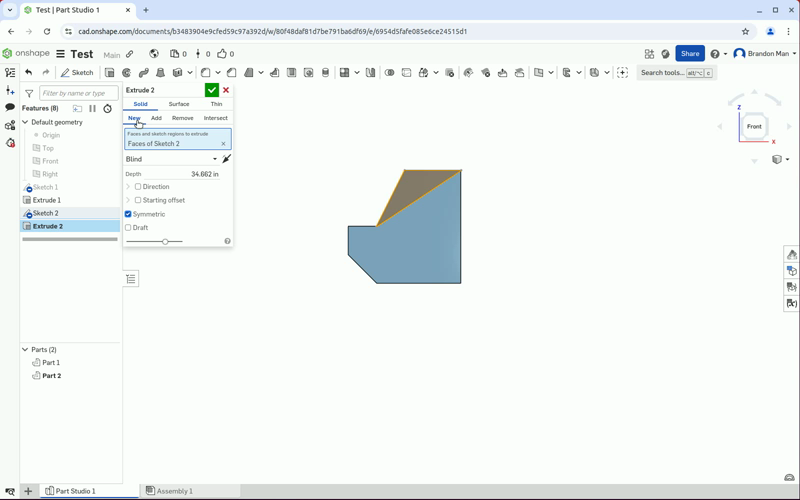
key(enter)
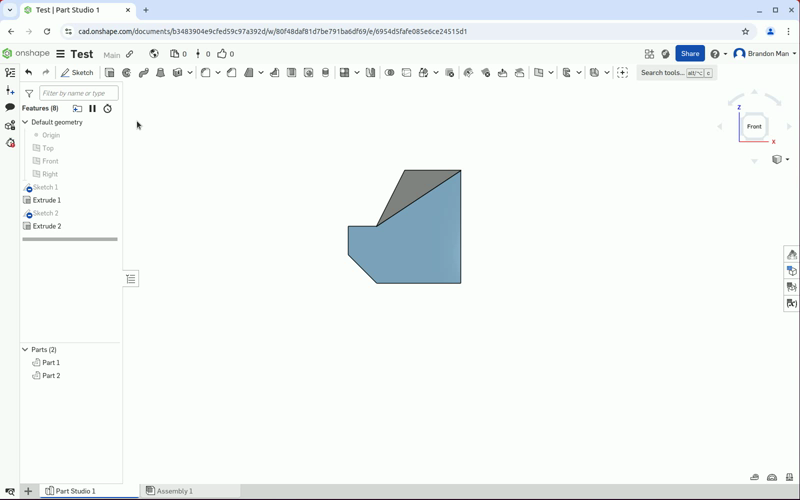
key(shift+h)
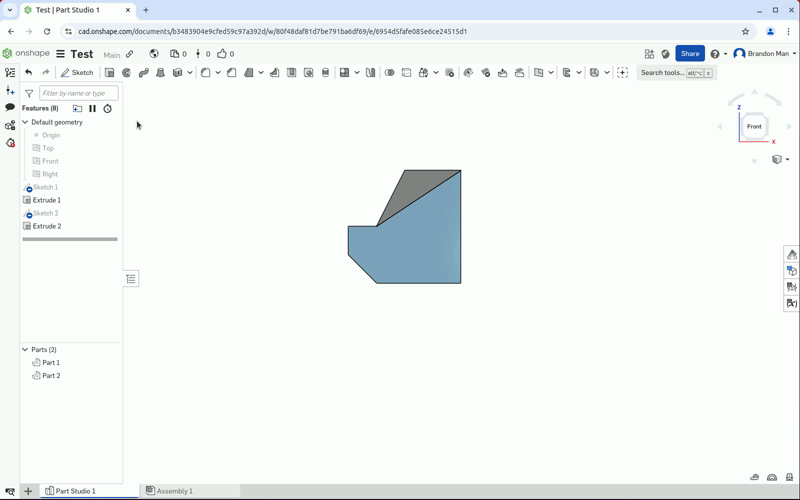
key(shift+h)
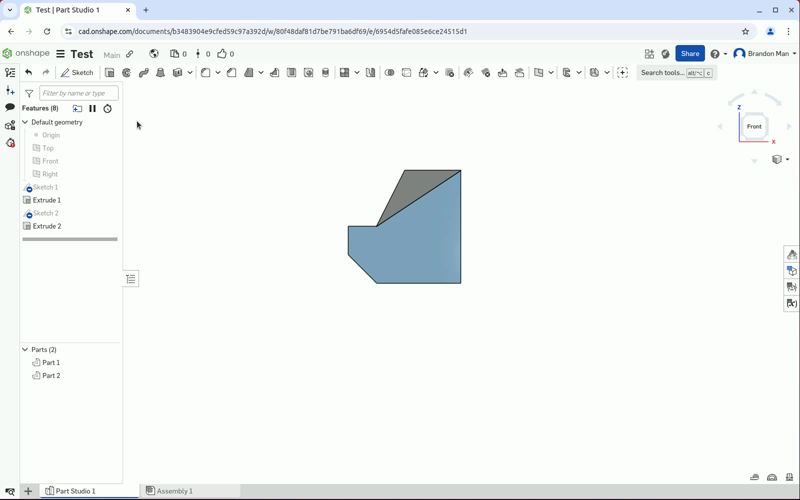
mouse_move(73, 189)
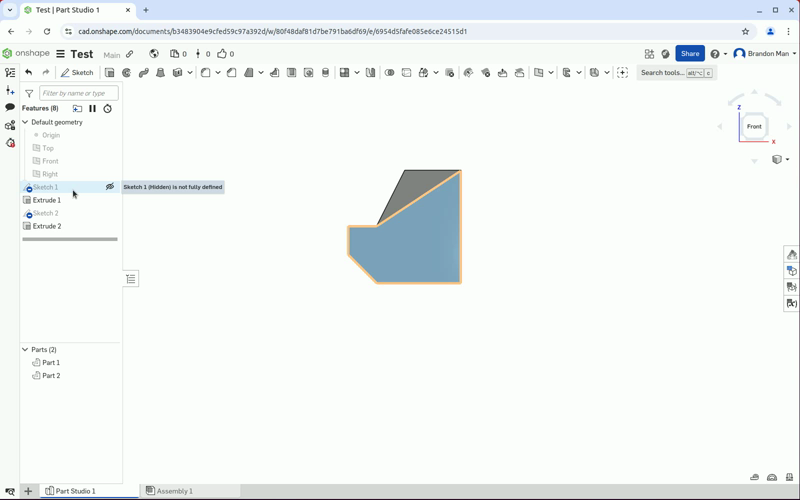
click(73, 189)
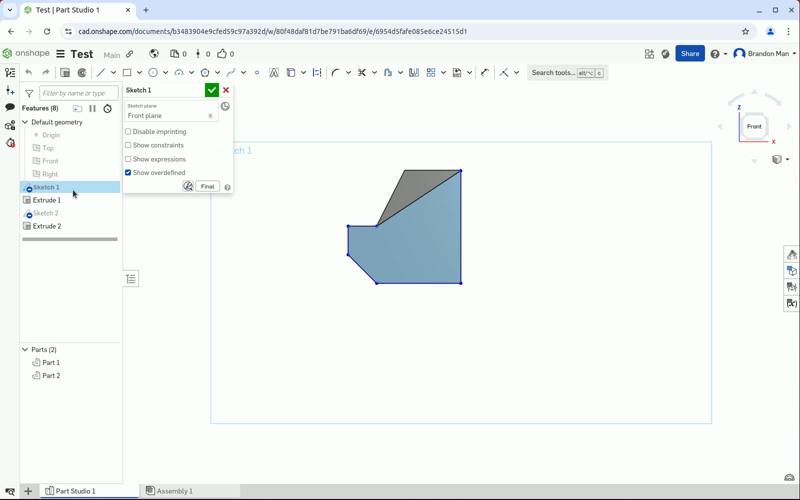
mouse_move(229, 92)
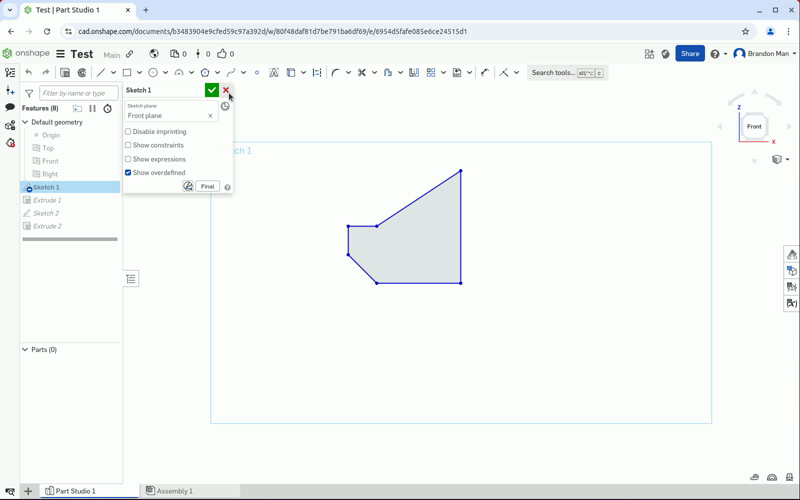
click(229, 92)
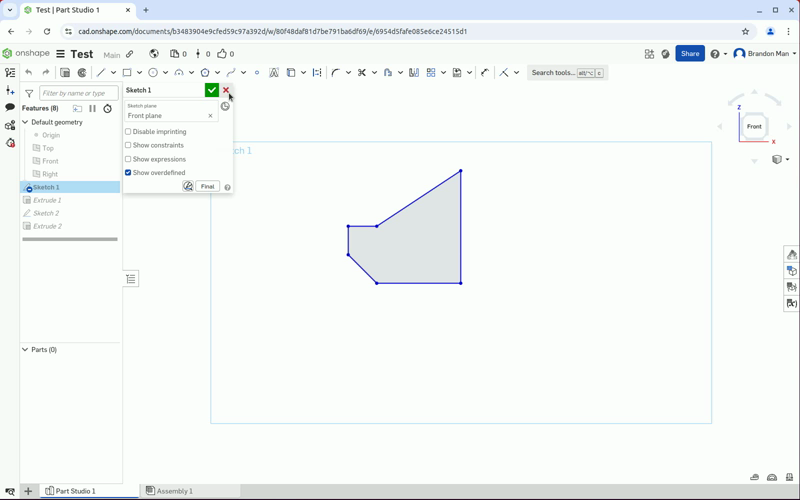
key(shift+s)
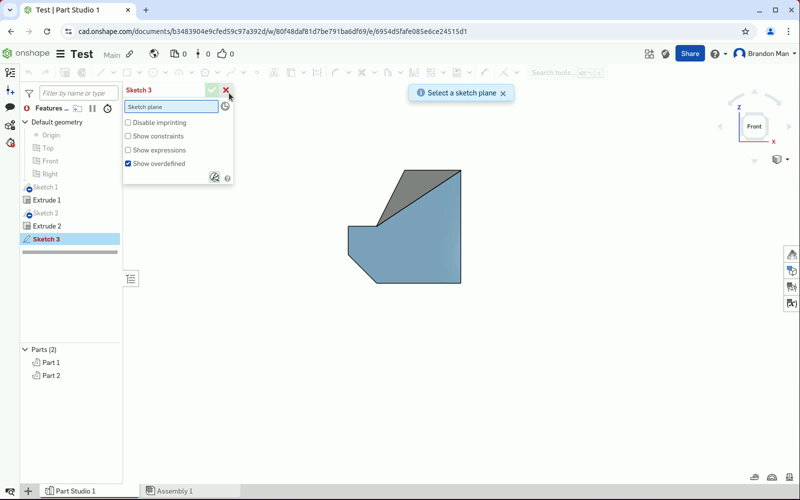
mouse_move(73, 163)
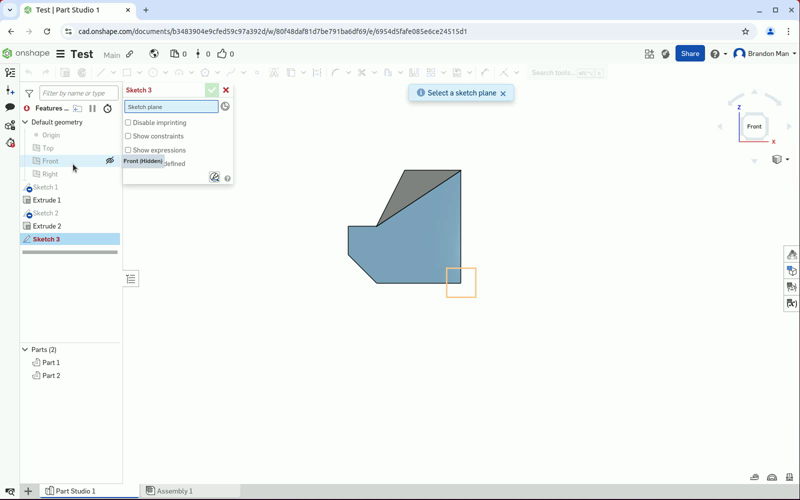
click(73, 163)
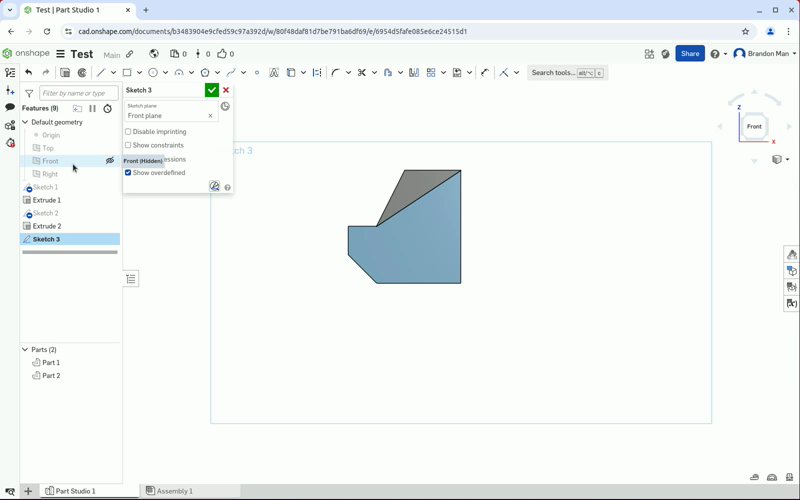
mouse_move(73, 352)
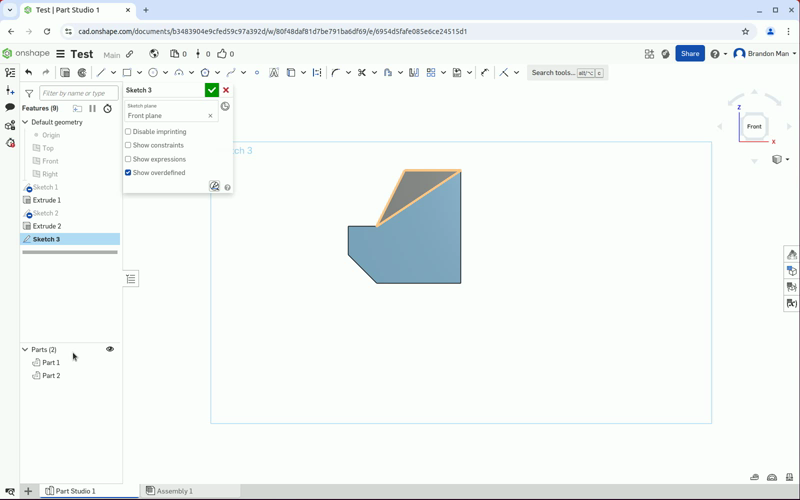
key(y)
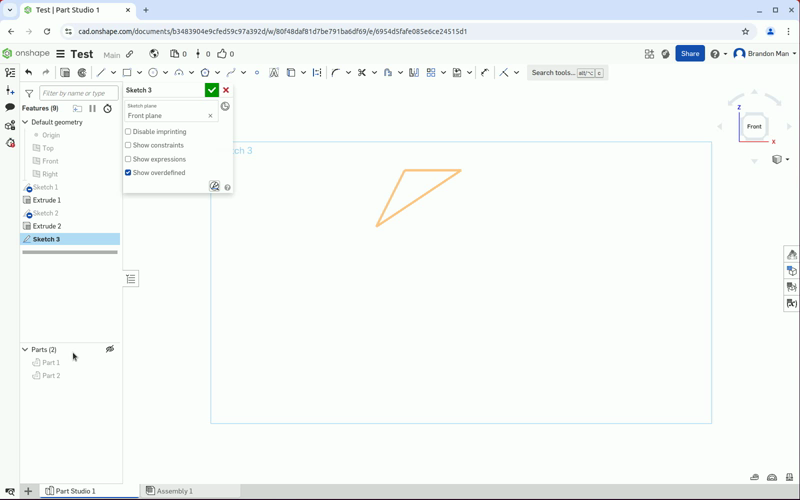
key(l)
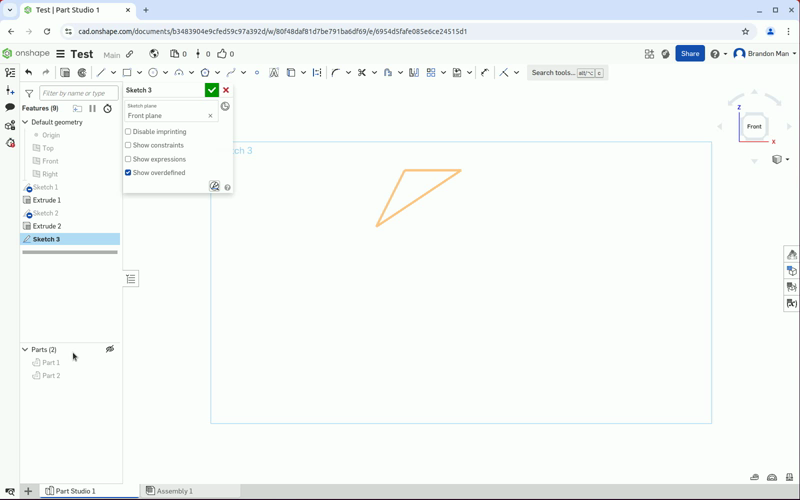
key_down(shift)
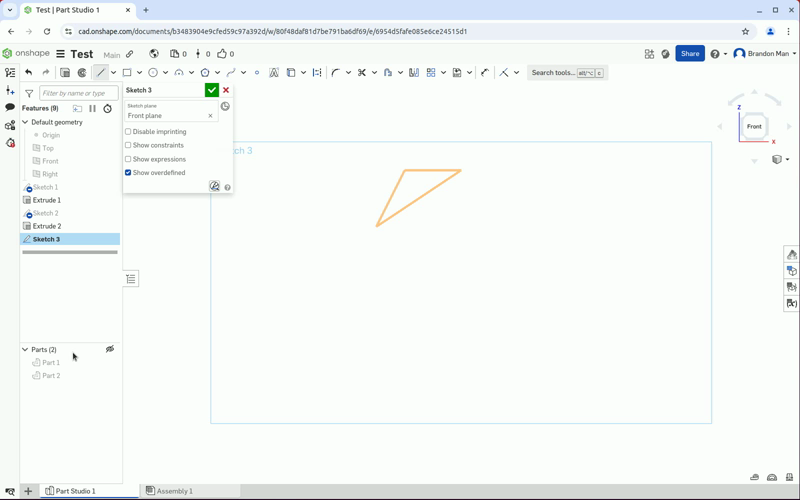
mouse_move(376, 226)
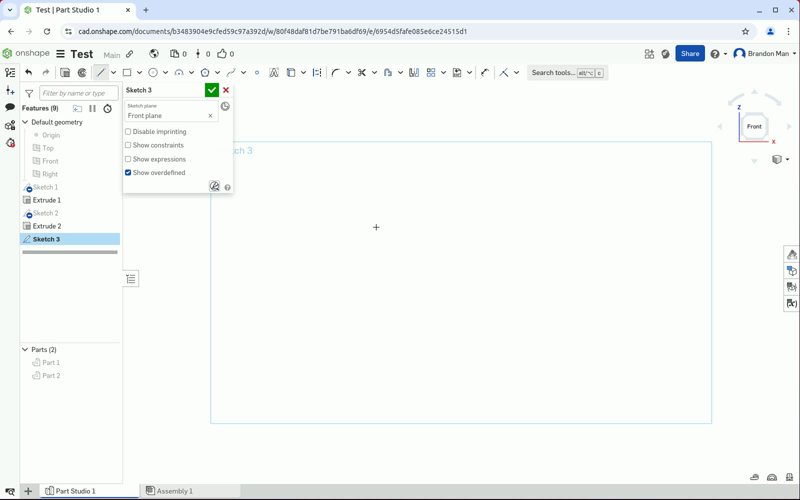
click(376, 226)
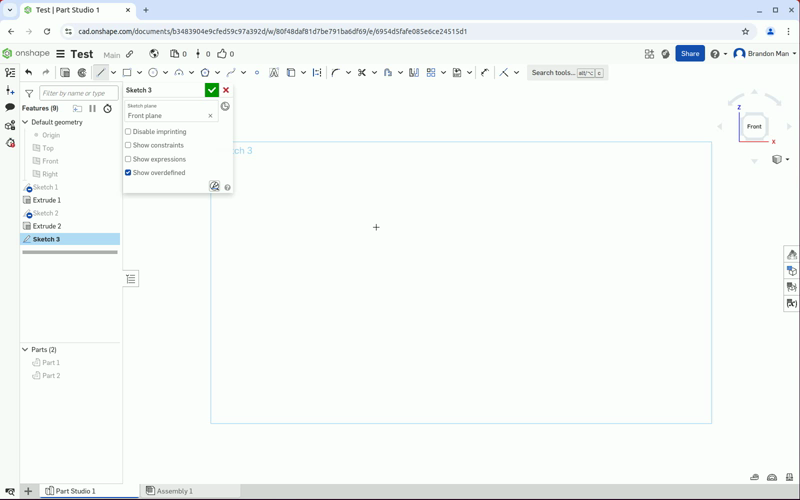
key_up(shift)
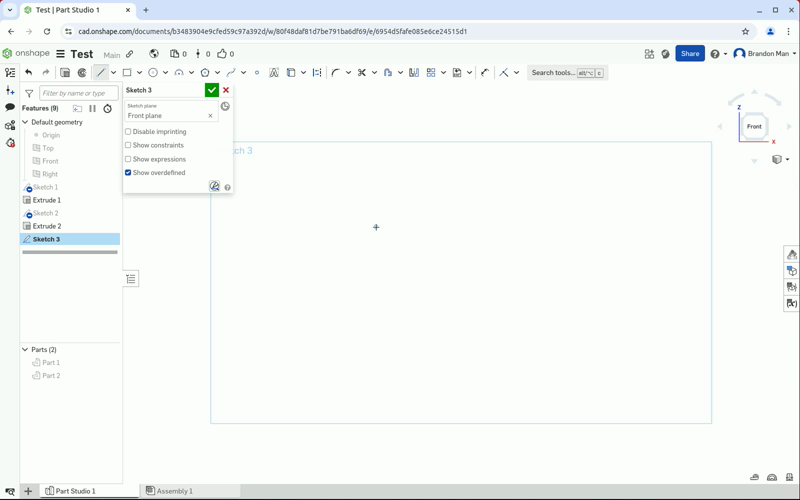
key_down(shift)
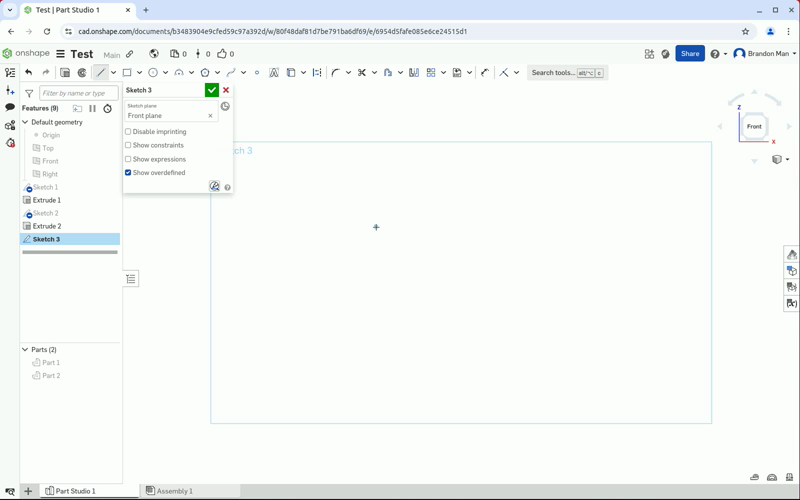
mouse_move(461, 170)
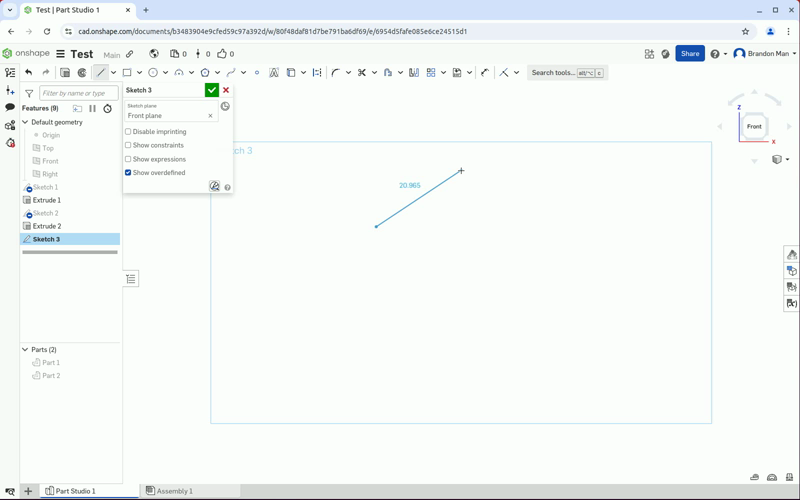
click(461, 170)
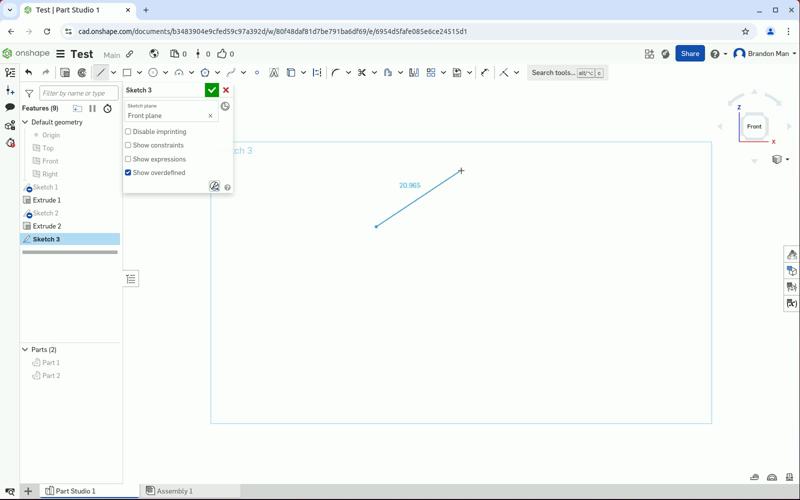
key_up(shift)
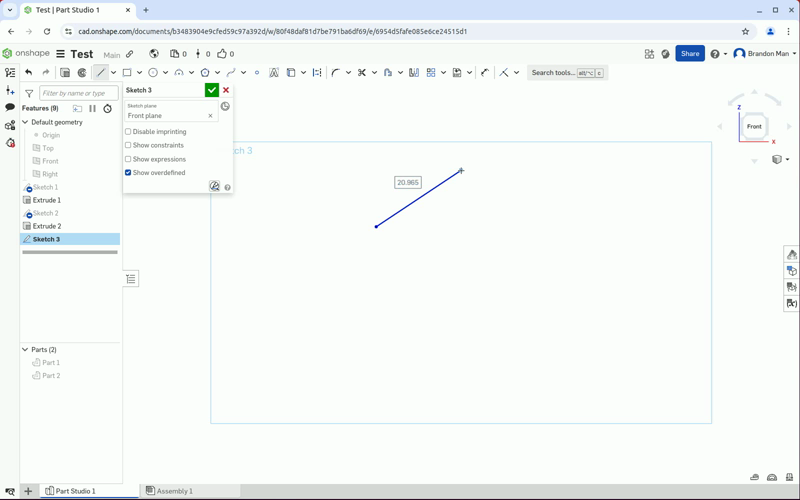
key_down(shift)
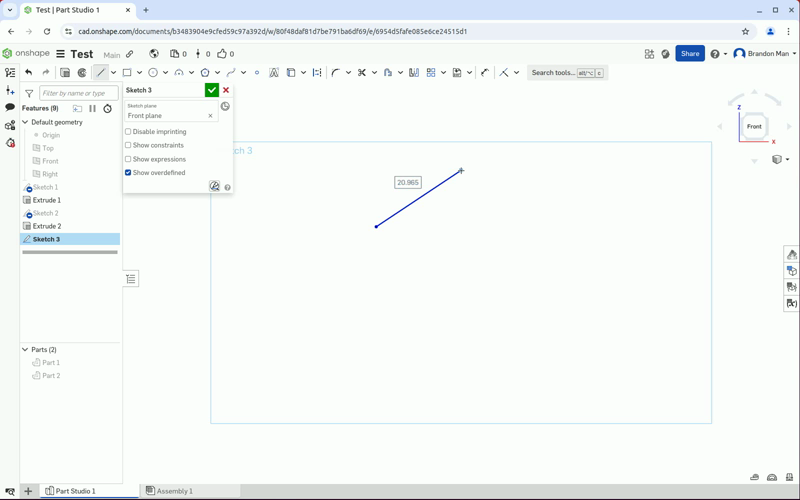
mouse_move(491, 170)
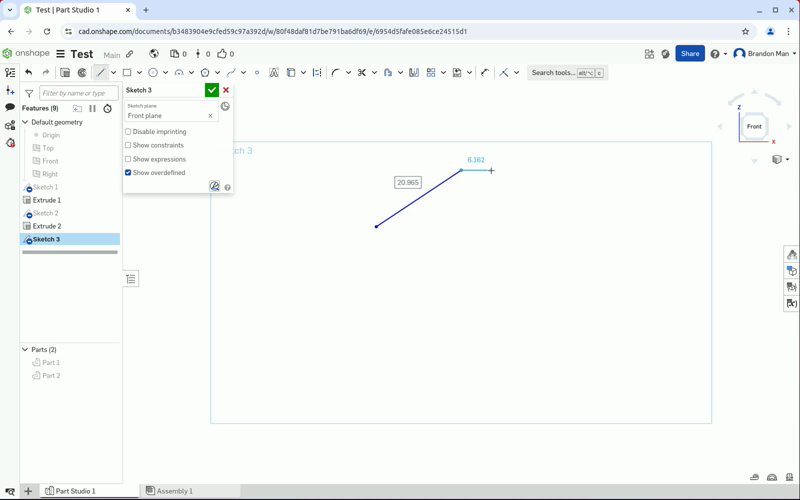
mouse_move(404, 170)
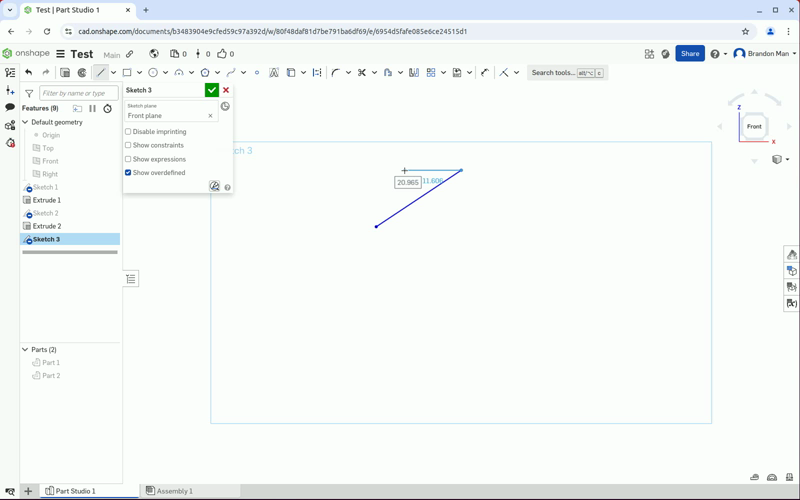
click(404, 170)
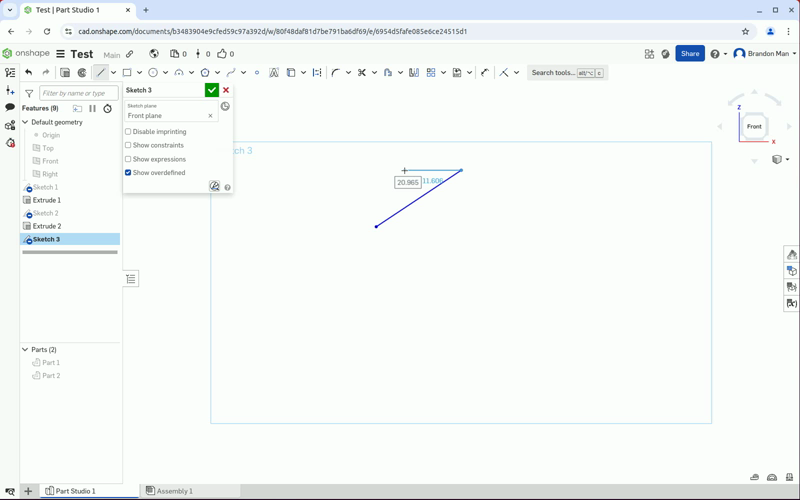
key_up(shift)
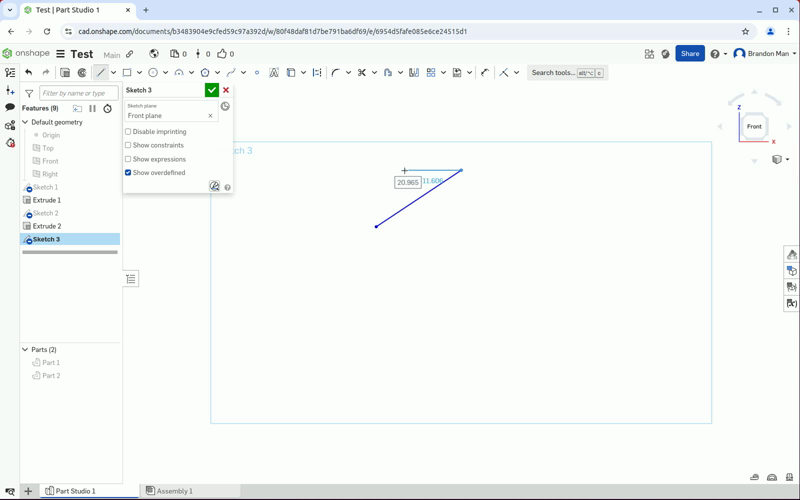
key_down(shift)
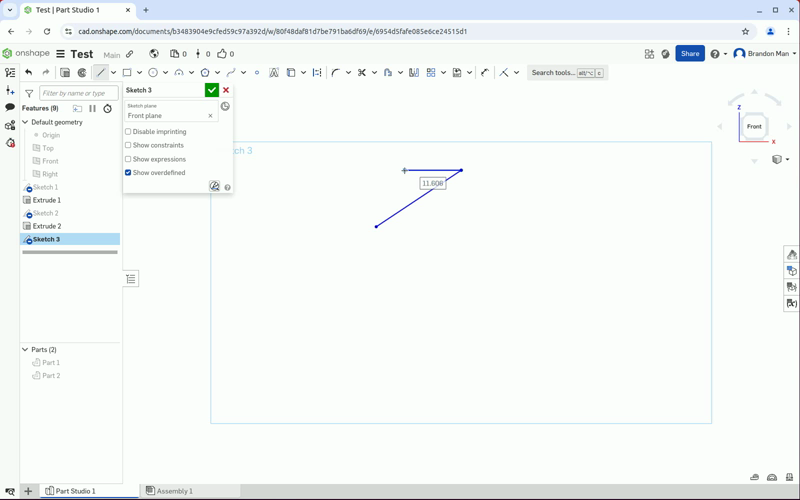
mouse_move(376, 226)
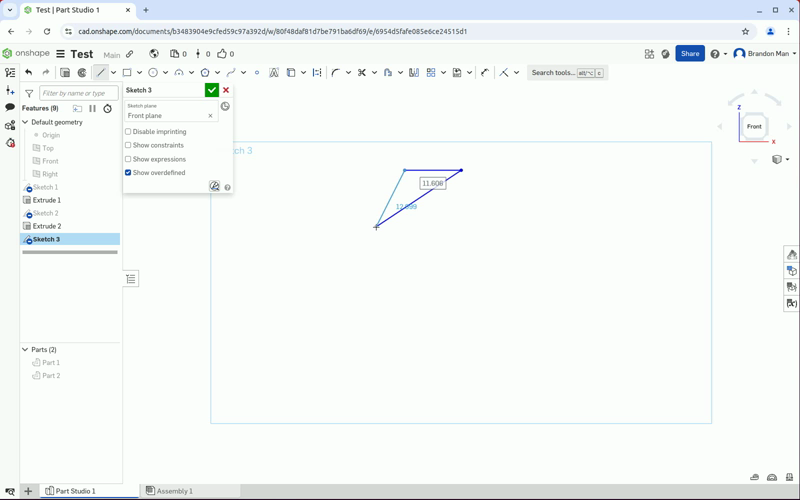
key_up(shift)
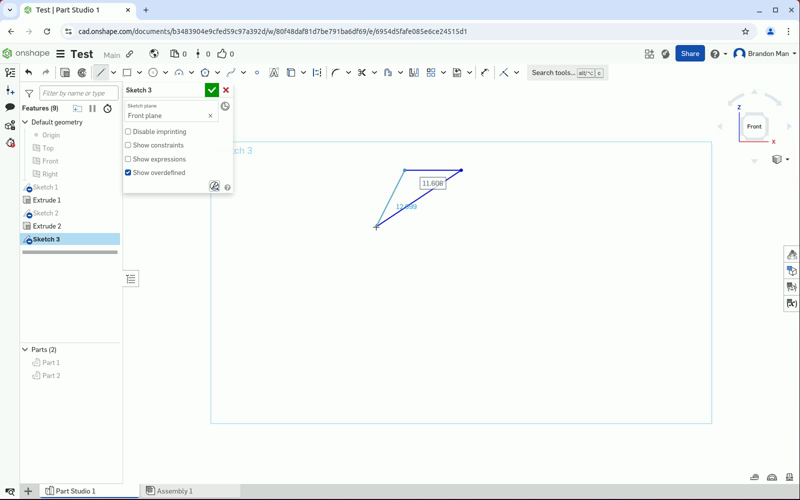
click(376, 226)
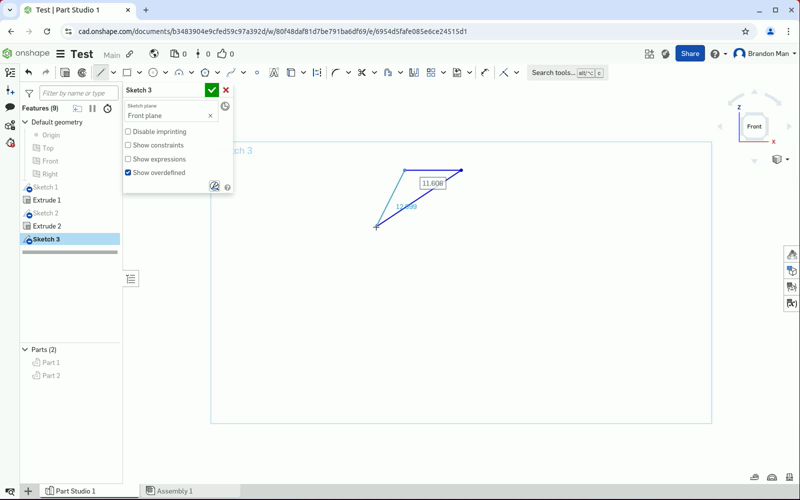
key(esc)
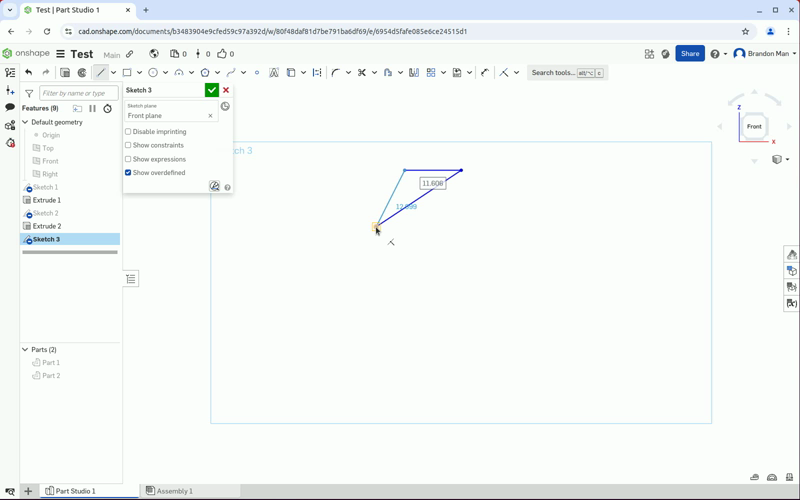
mouse_move(421, 180)
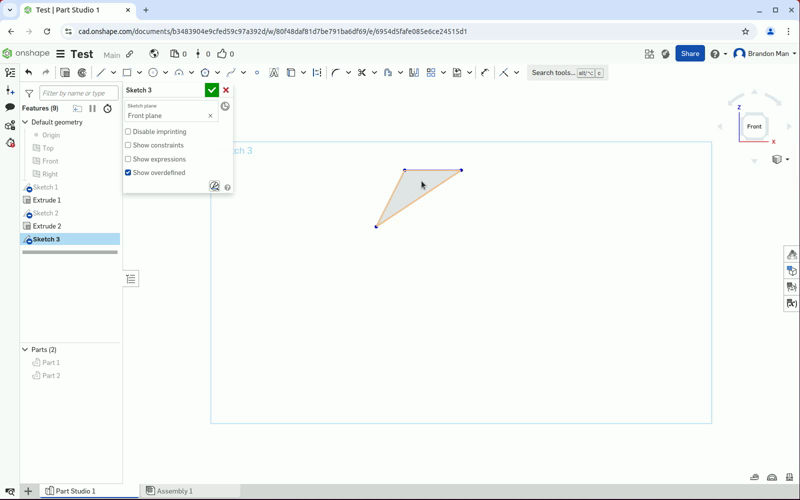
scroll(6)
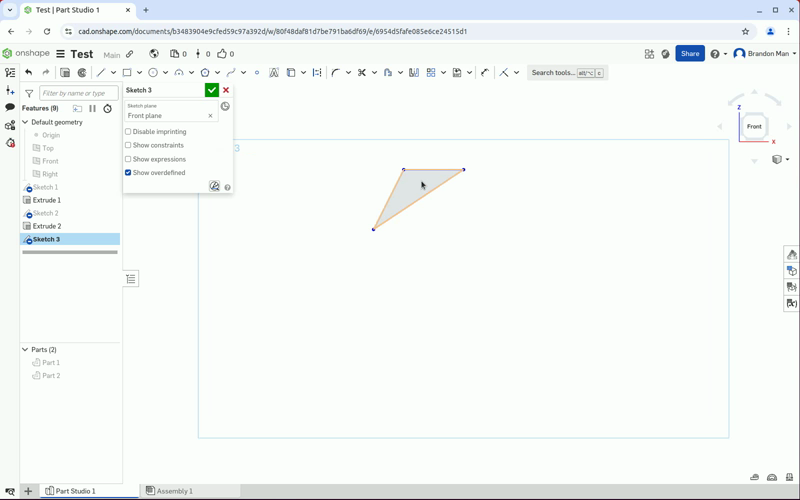
scroll(6)
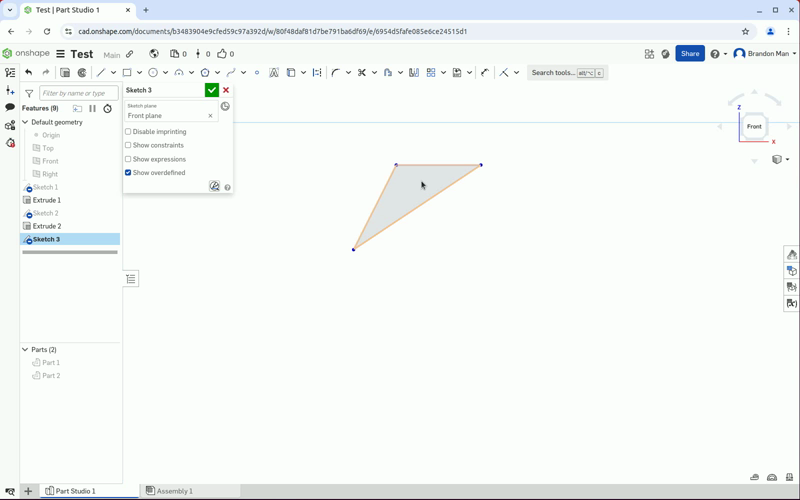
scroll(6)
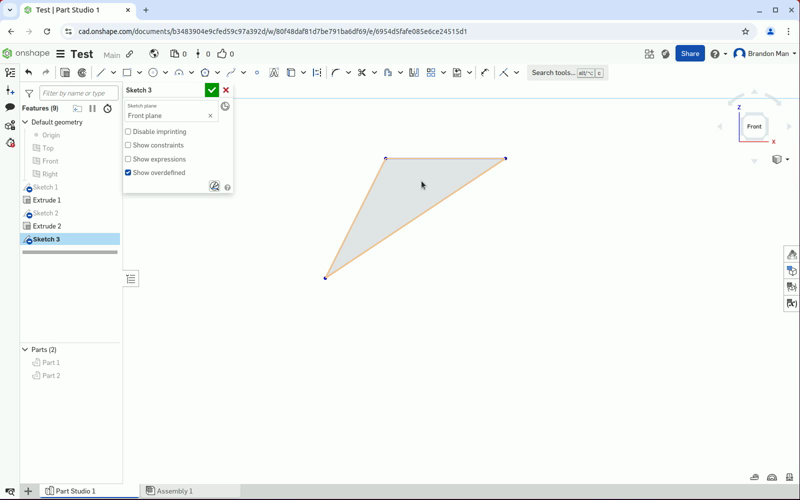
scroll(6)
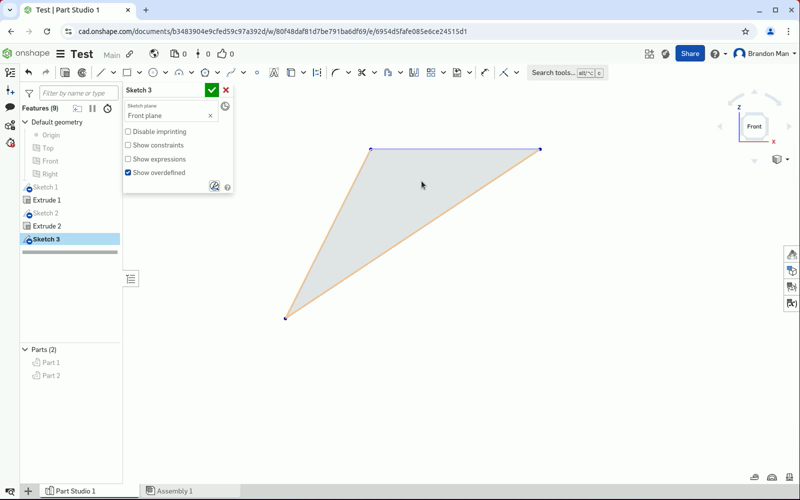
scroll(6)
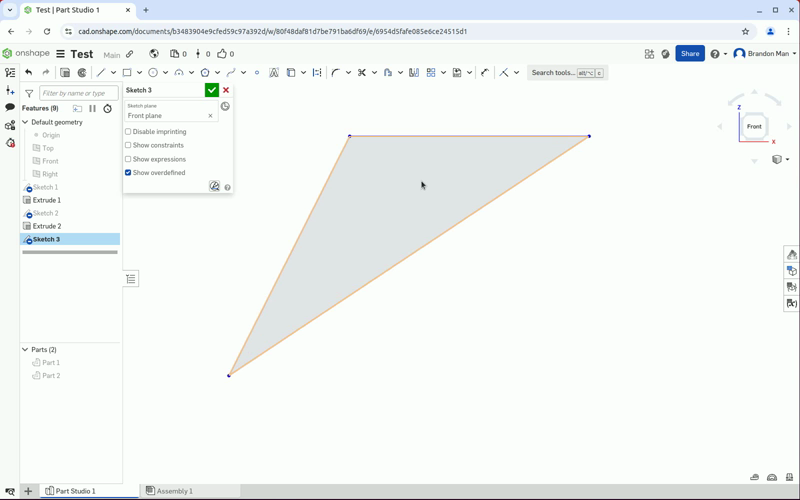
scroll(6)
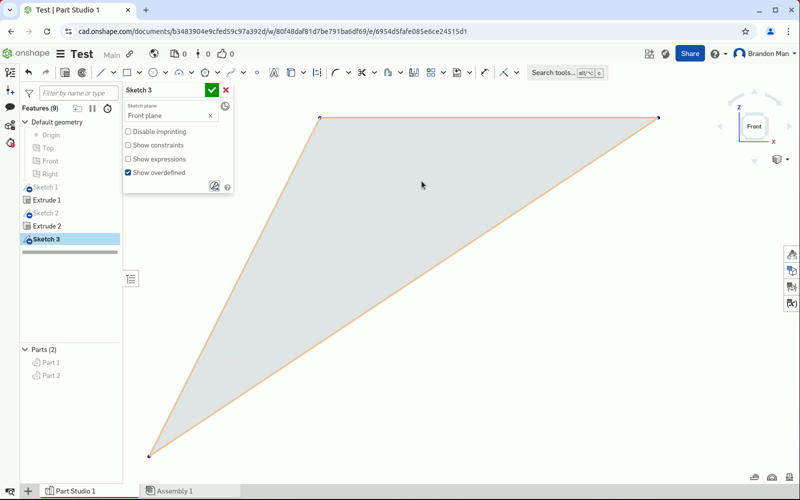
scroll(6)
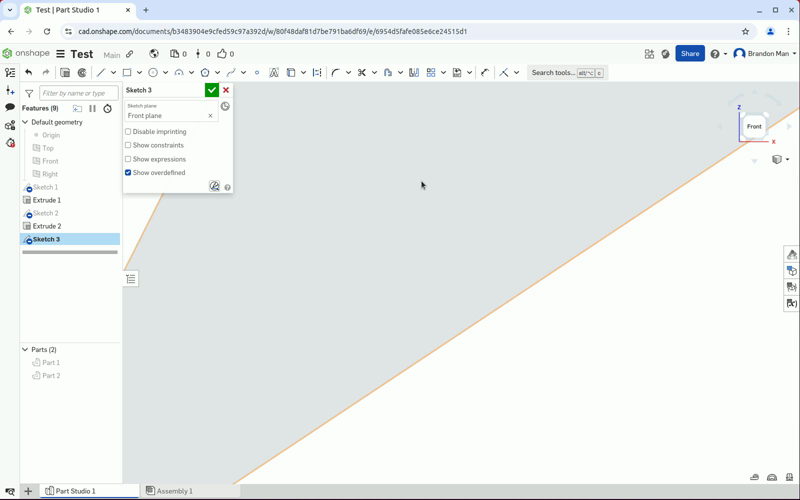
click(421, 180)
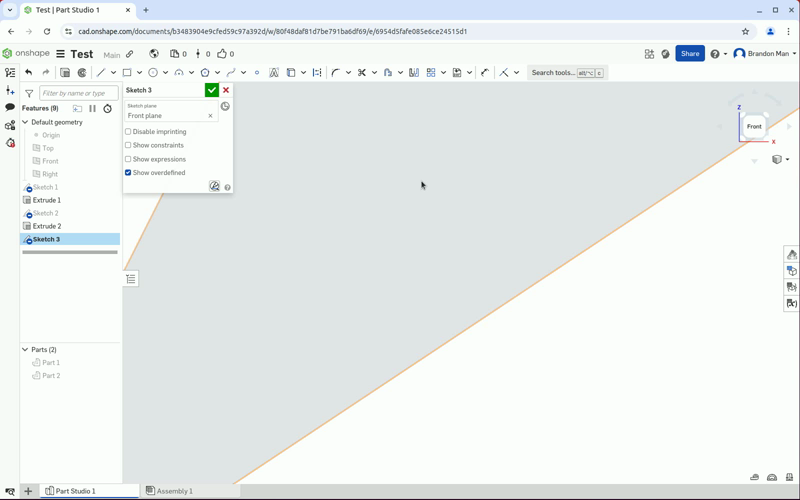
scroll(-6)
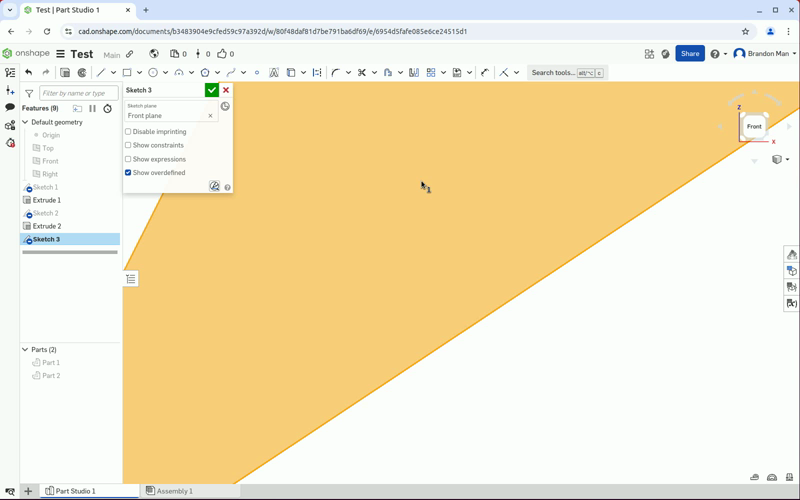
scroll(-6)
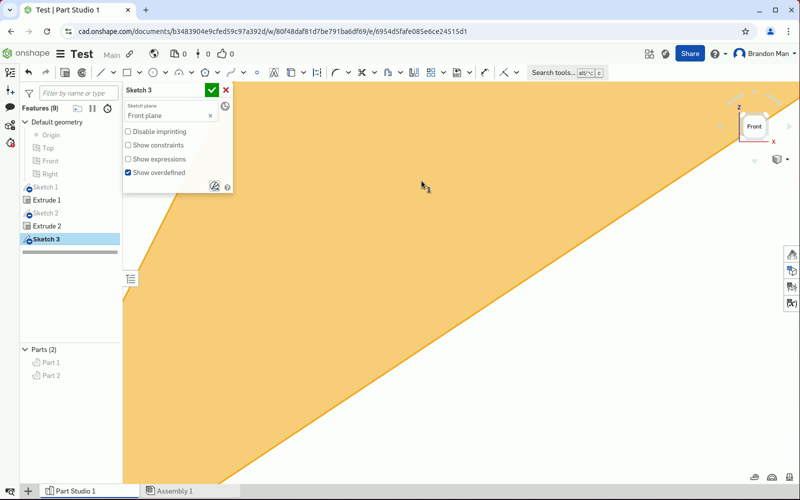
scroll(-6)
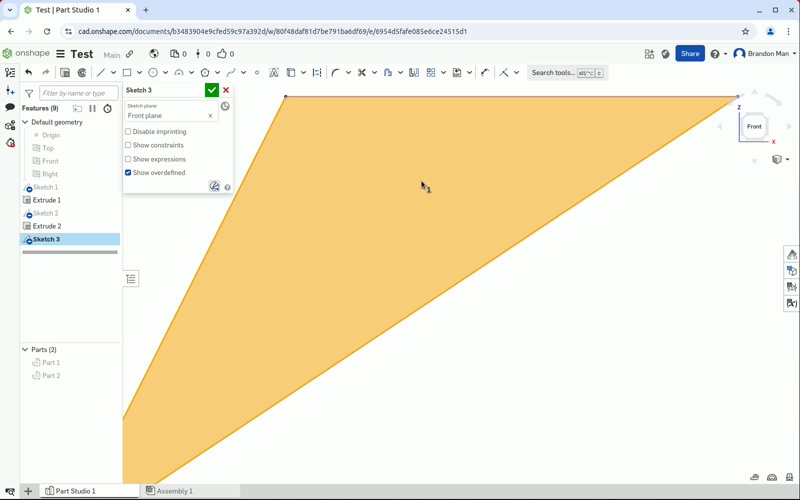
scroll(-6)
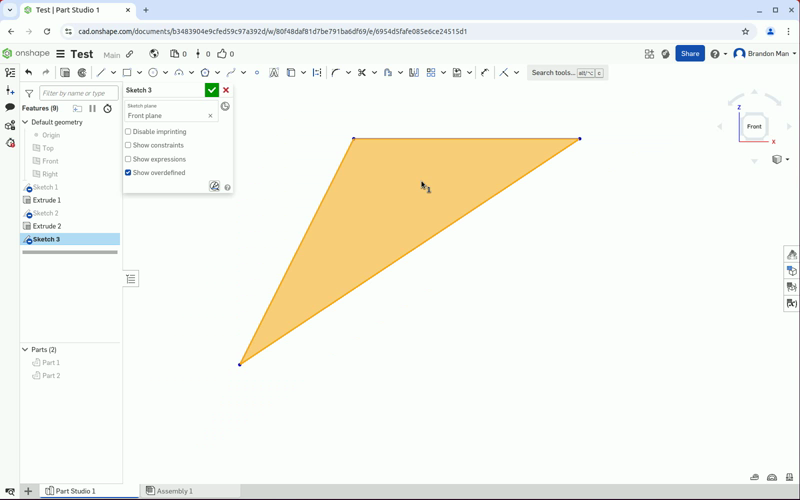
scroll(-6)
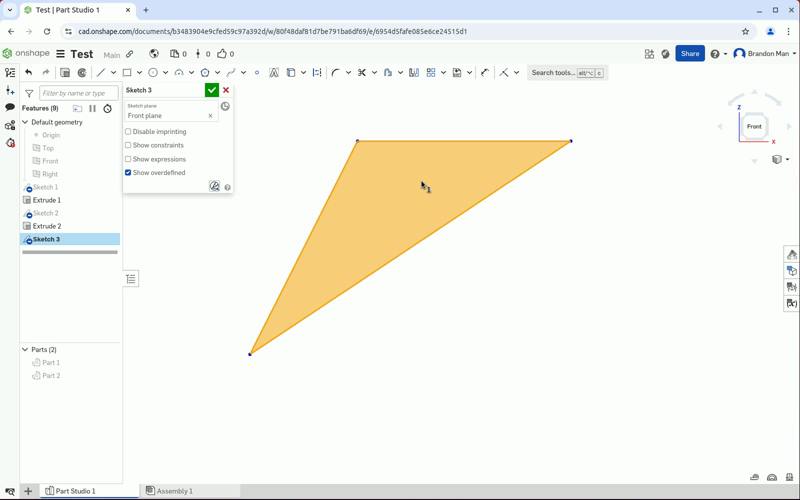
scroll(-6)
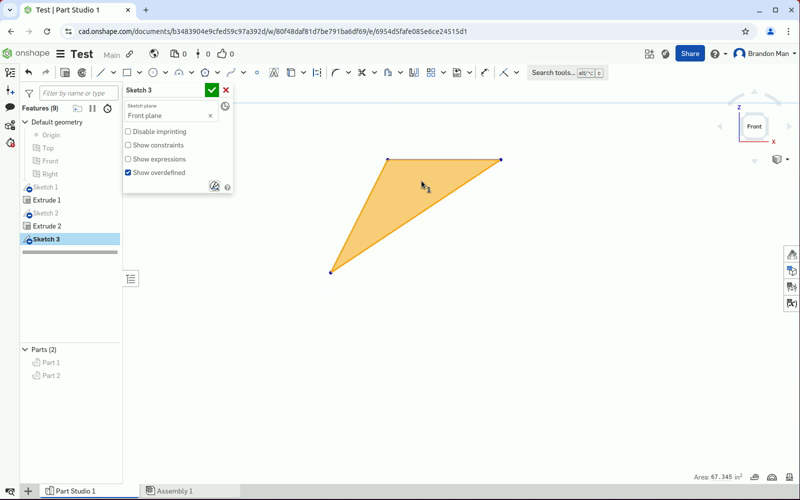
scroll(-6)
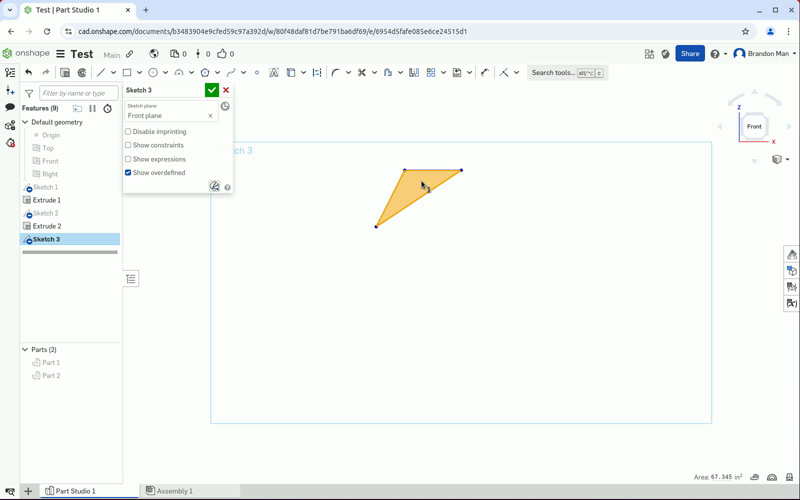
mouse_move(73, 352)
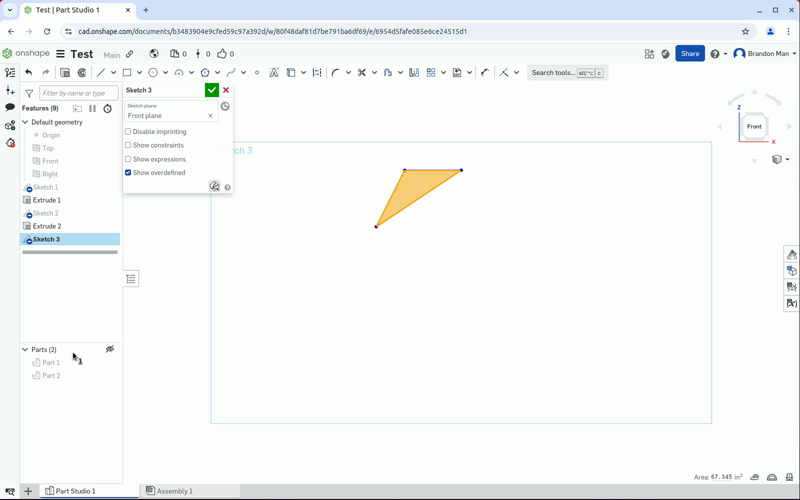
key(shift+y)
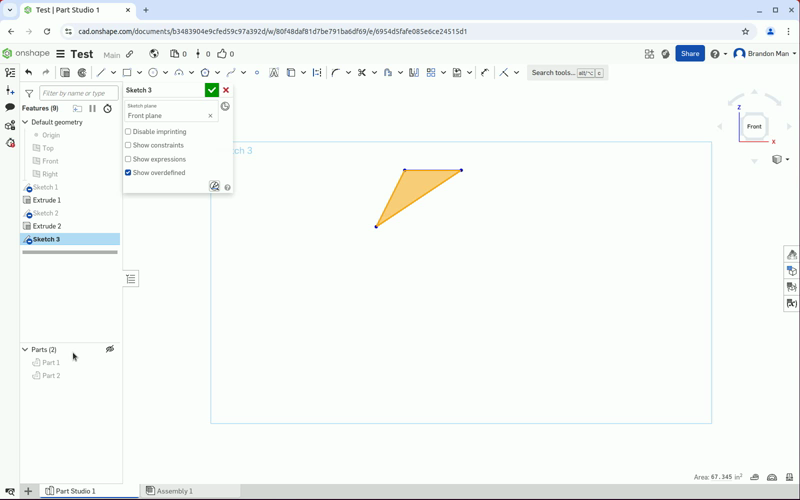
key(shift+e)
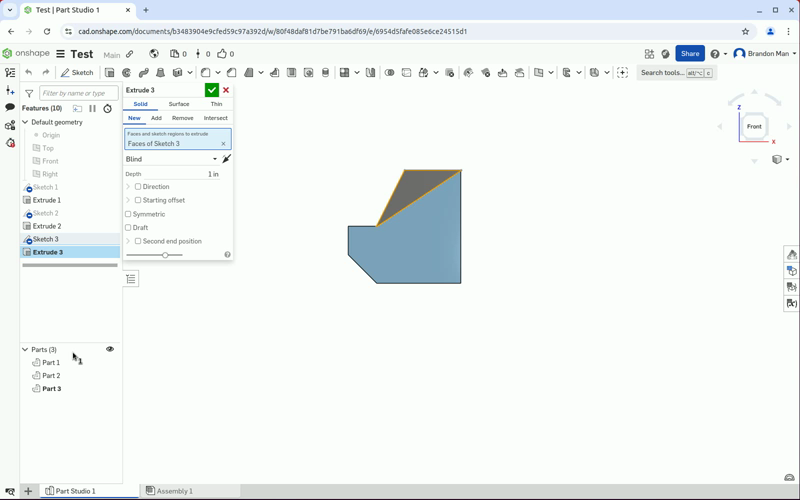
mouse_move(143, 106)
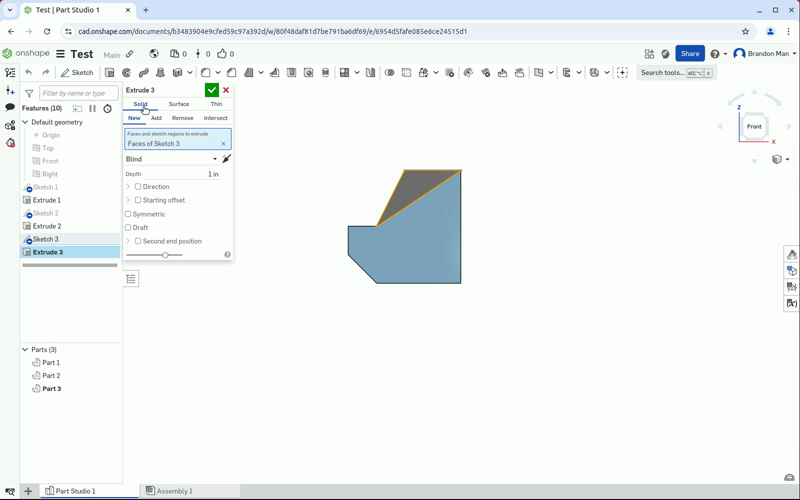
click(143, 106)
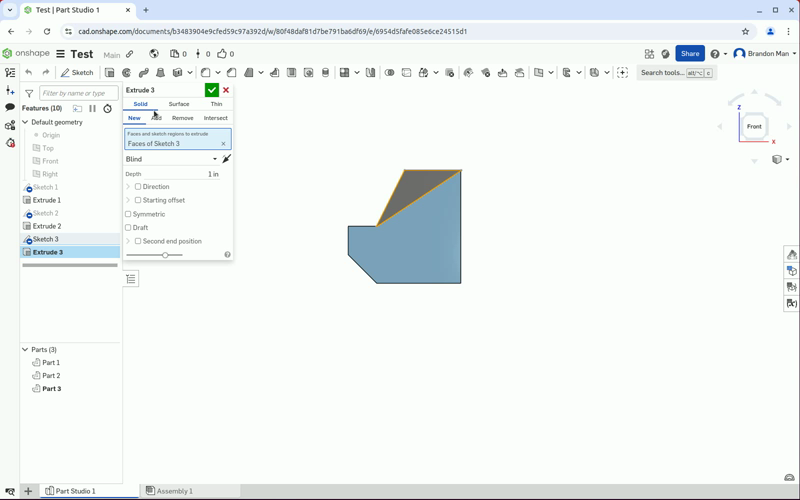
mouse_move(186, 120)
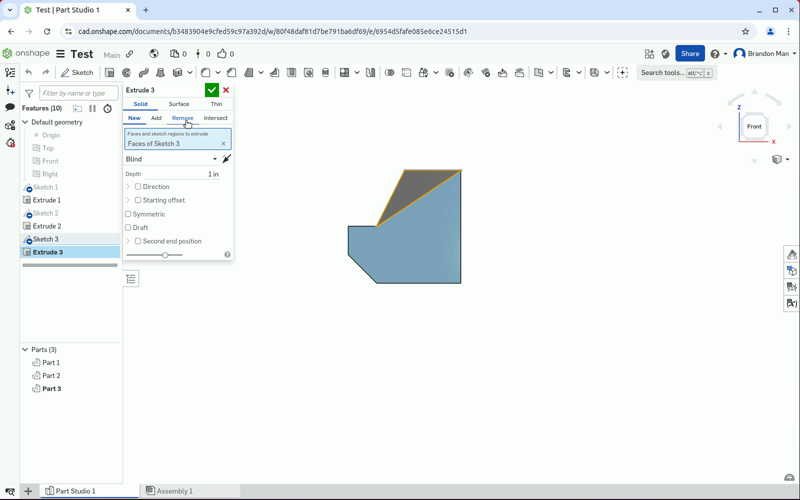
click(186, 120)
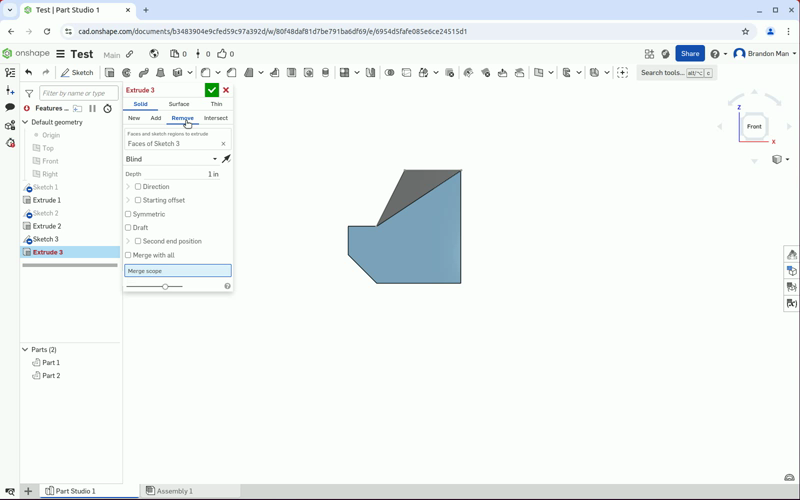
key(tab, 4)
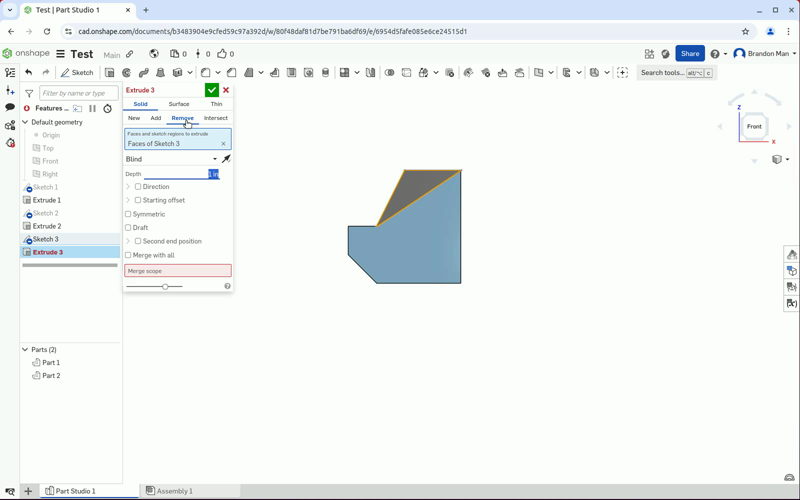
text(11.554)
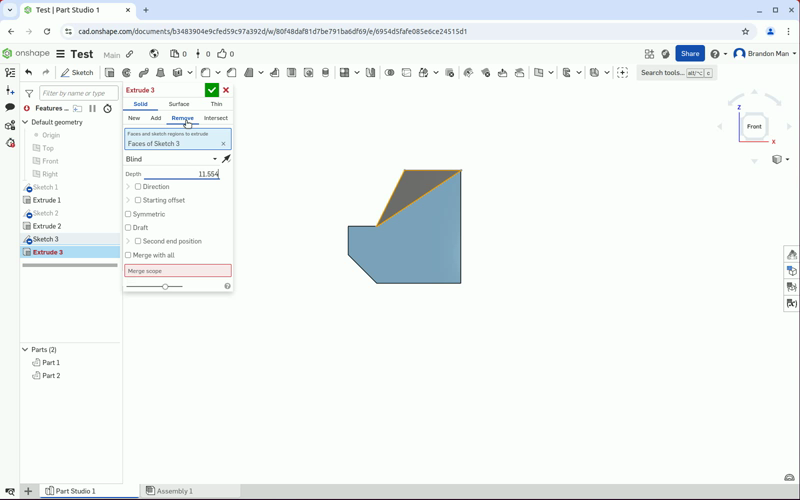
key(tab, 3)
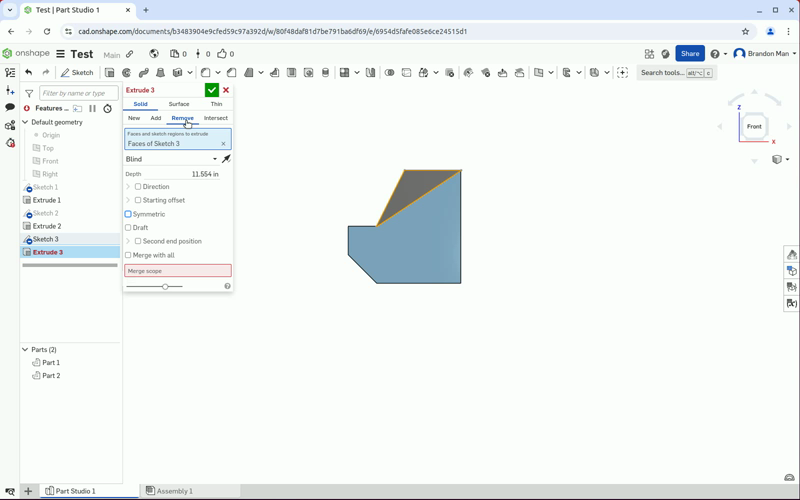
key(space)
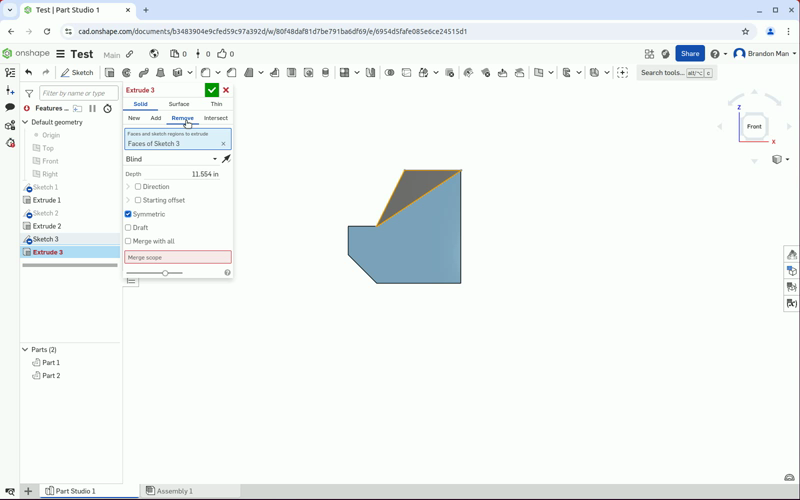
key(tab, 2)
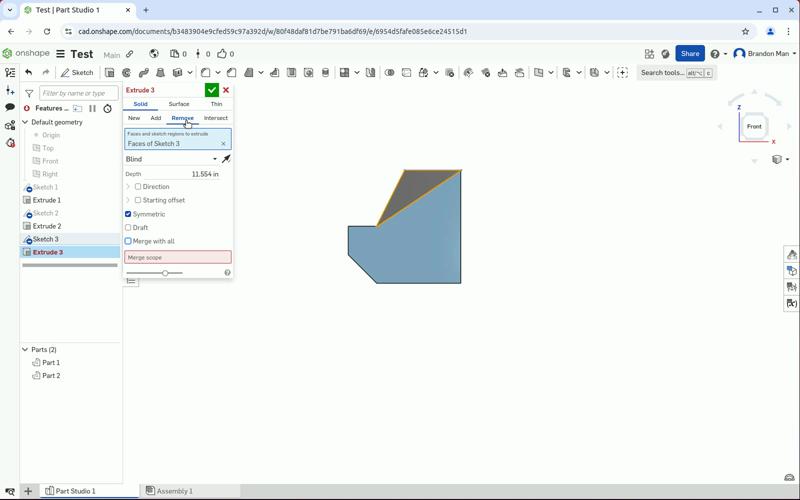
key(space)
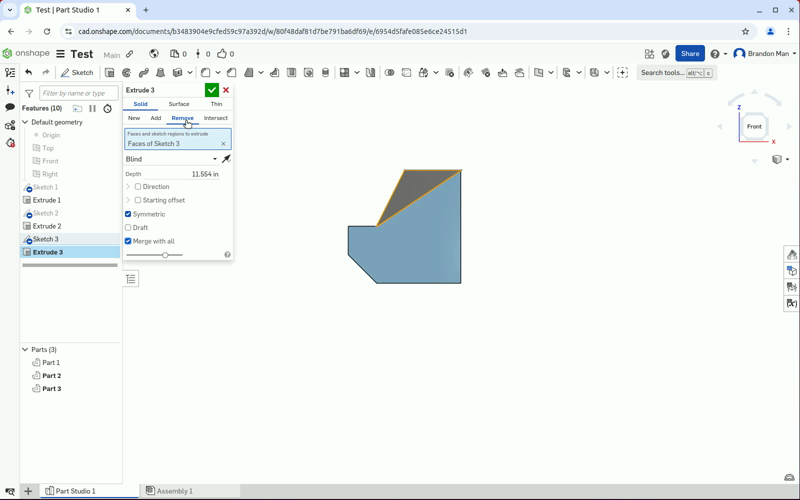
key(enter)
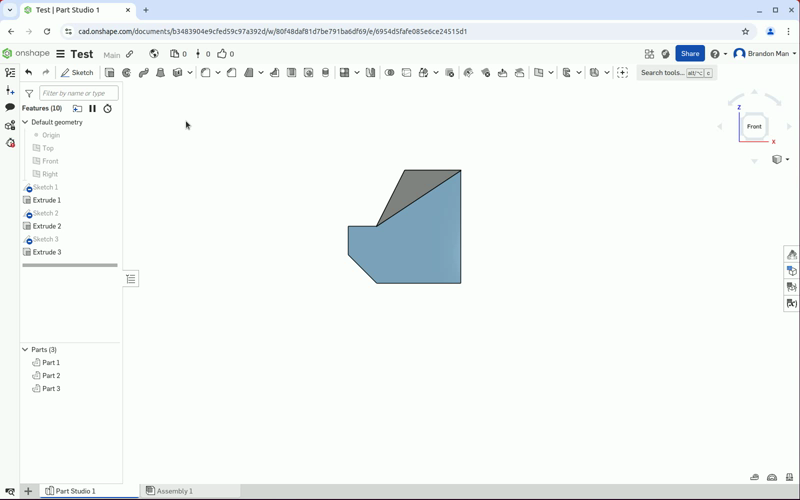
key(shift+h)
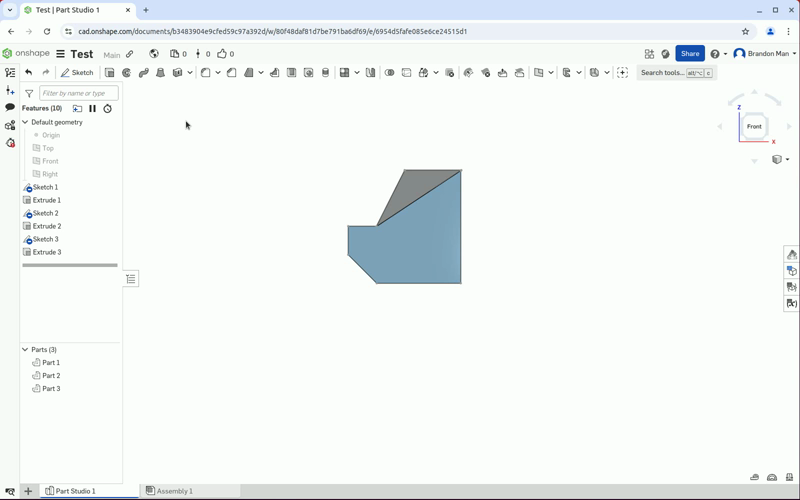
key(shift+h)
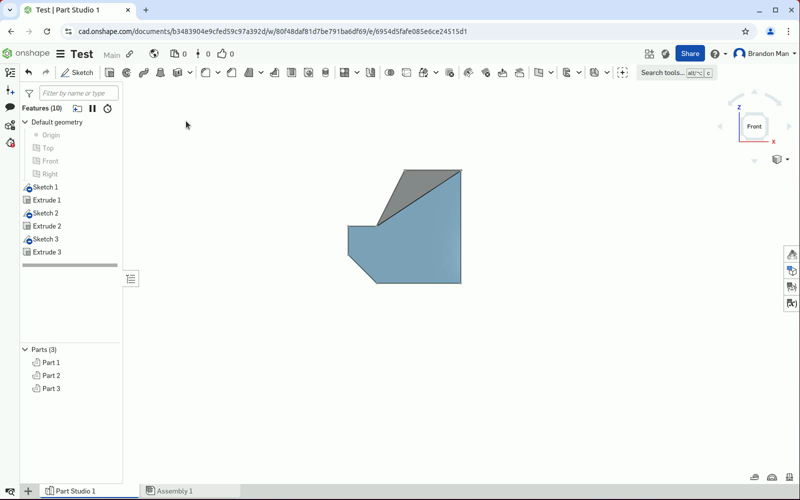
key(shift+7)
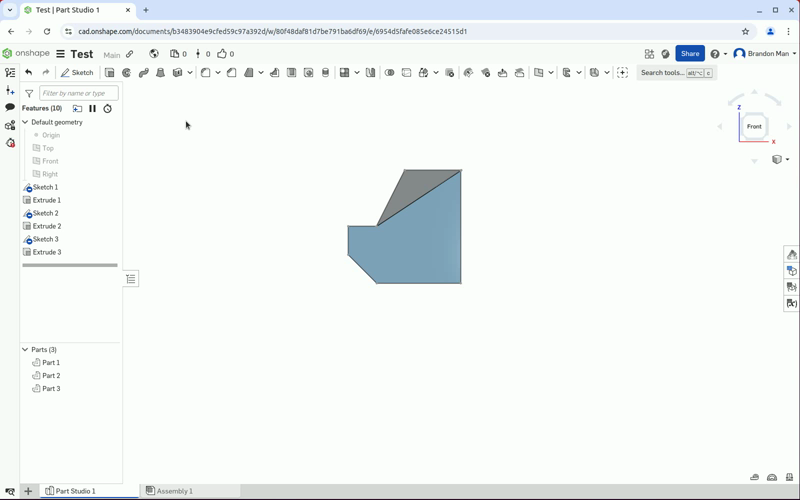
key(left, 2)
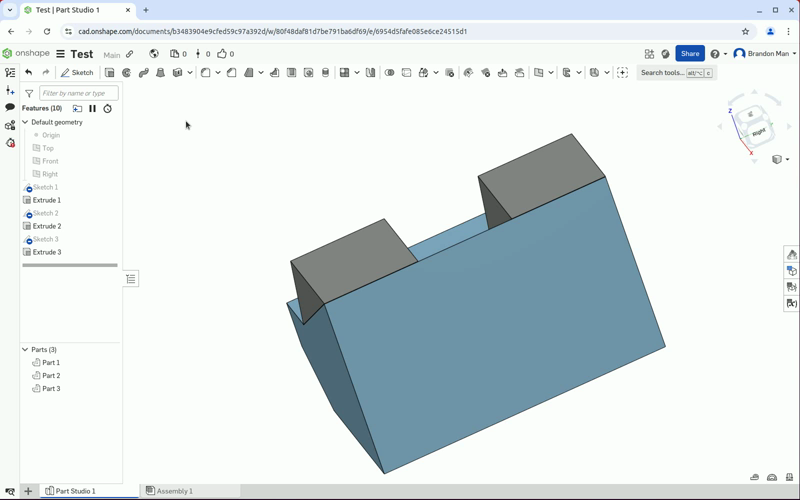
key(down, 2)
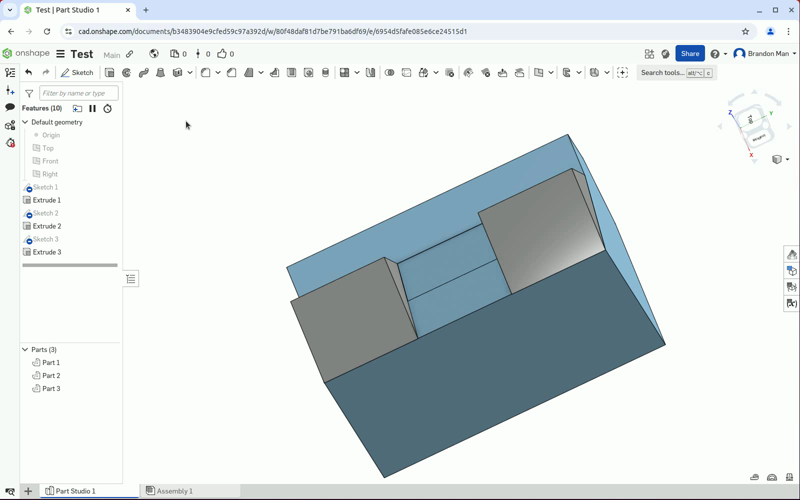
key(up, 2)
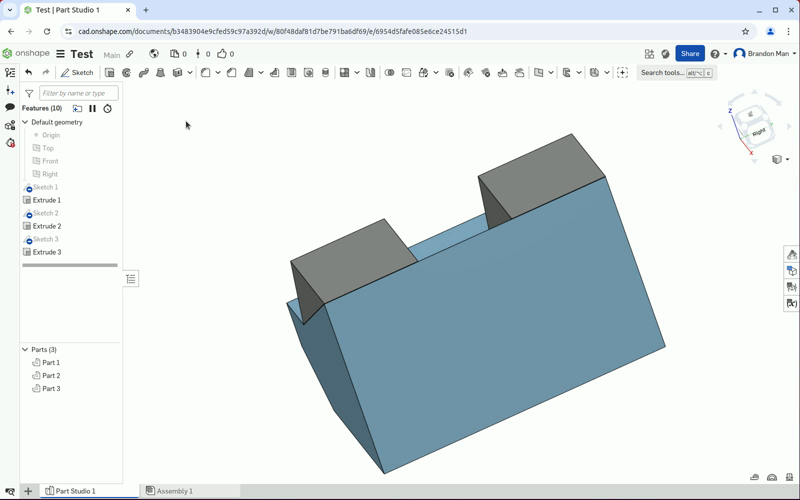
key(right, 2)
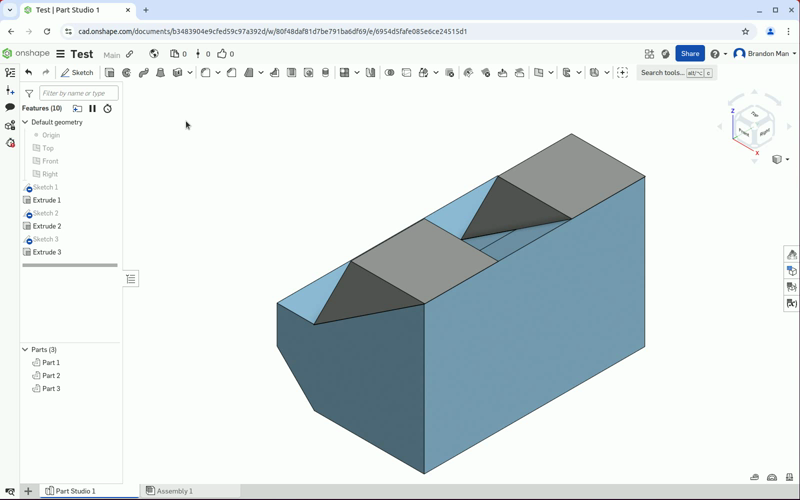
mouse_move(73, 189)
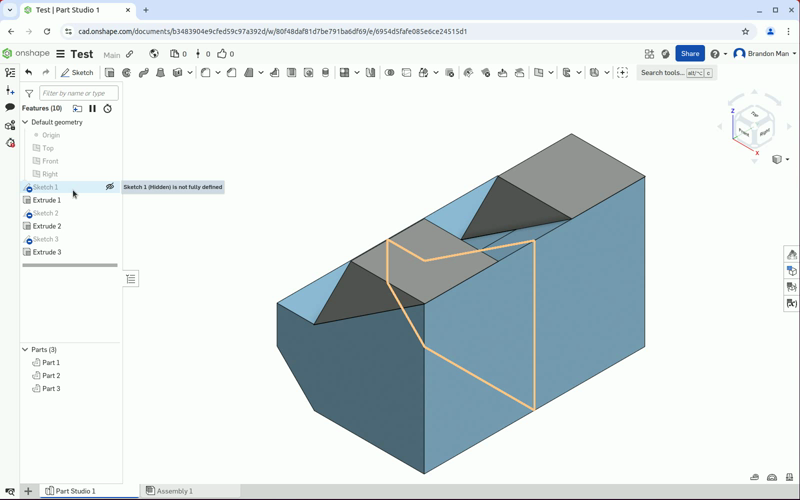
click(73, 189)